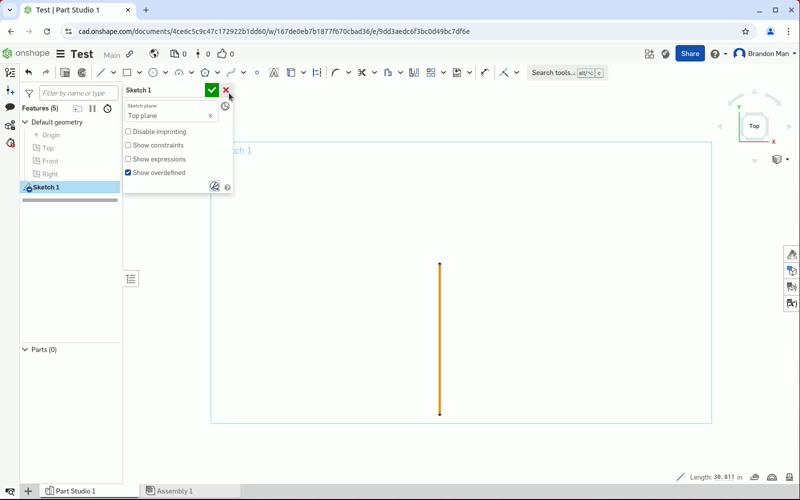
key(shift+h)
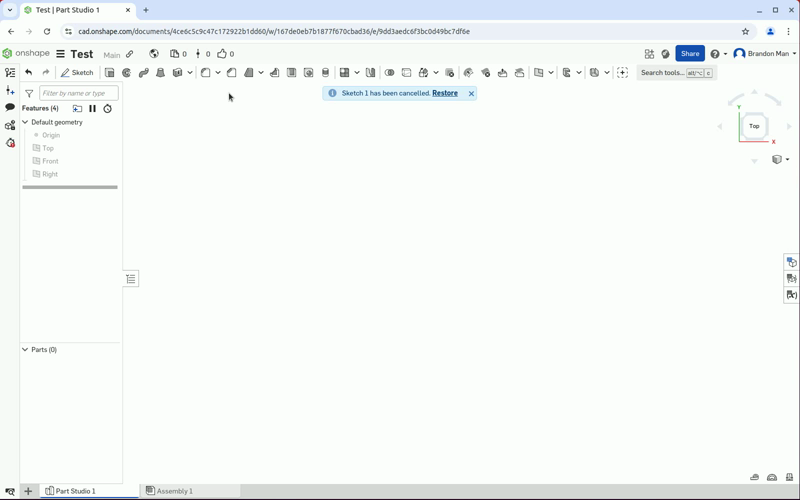
mouse_move(73, 352)
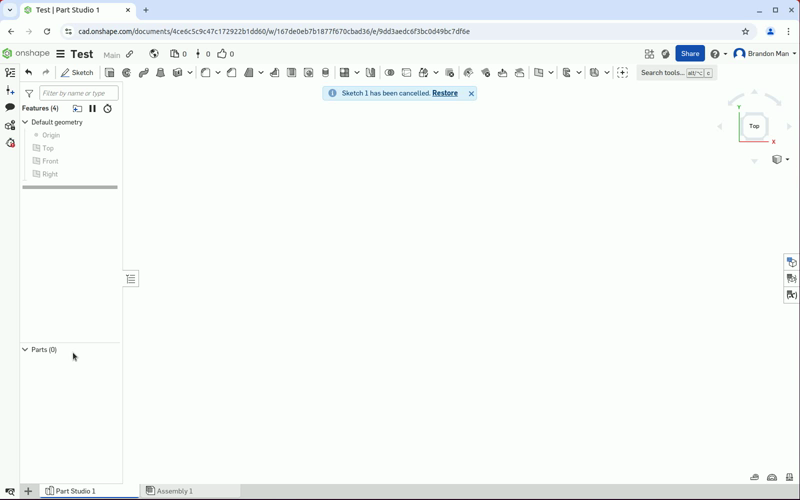
key(y)
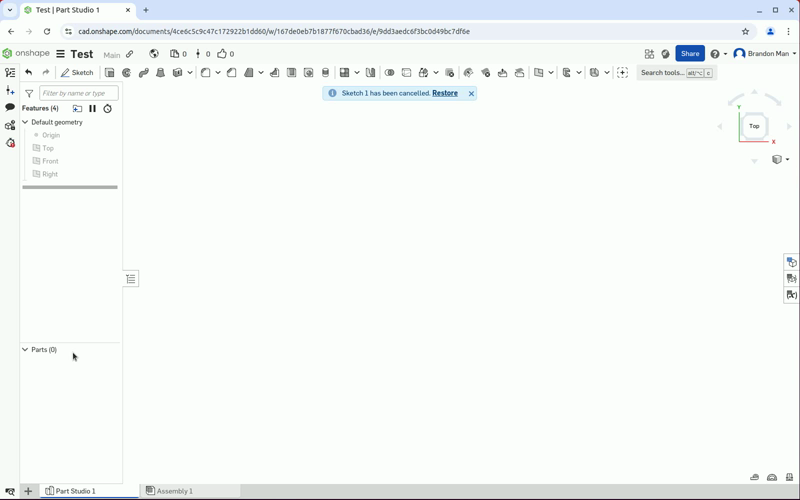
key(shift+p)
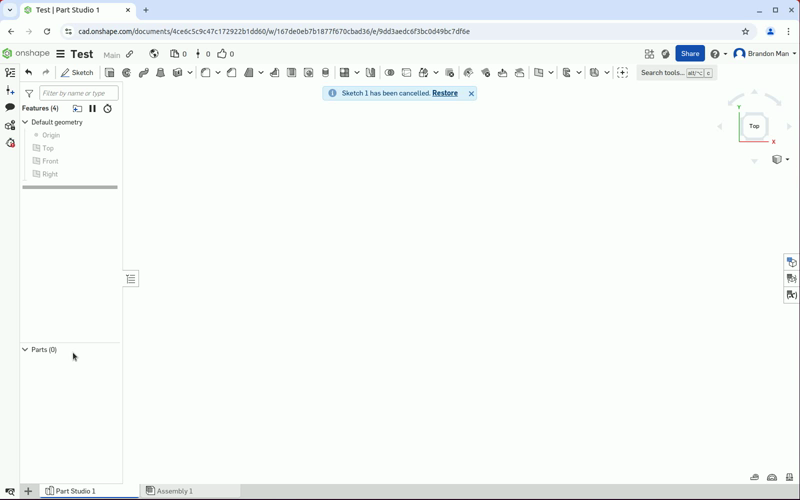
key(space)
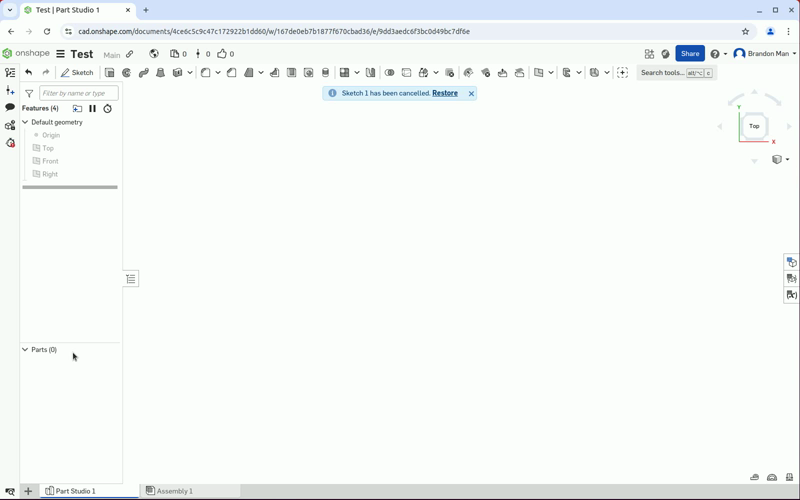
key_down(shift)
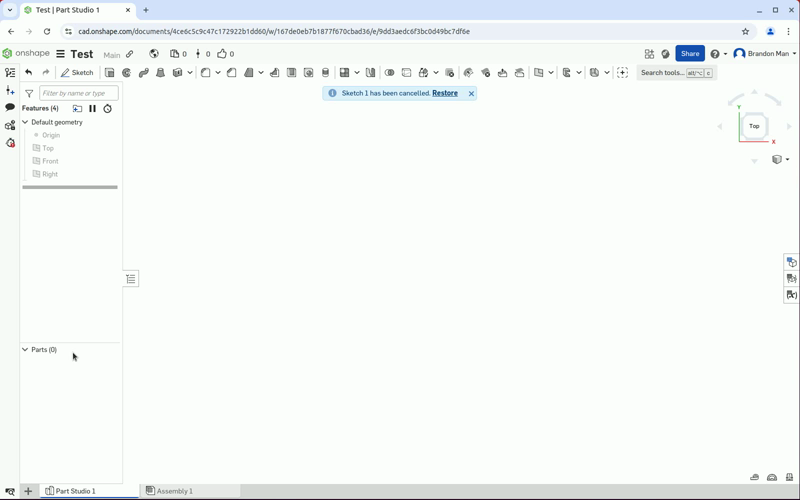
key(up)
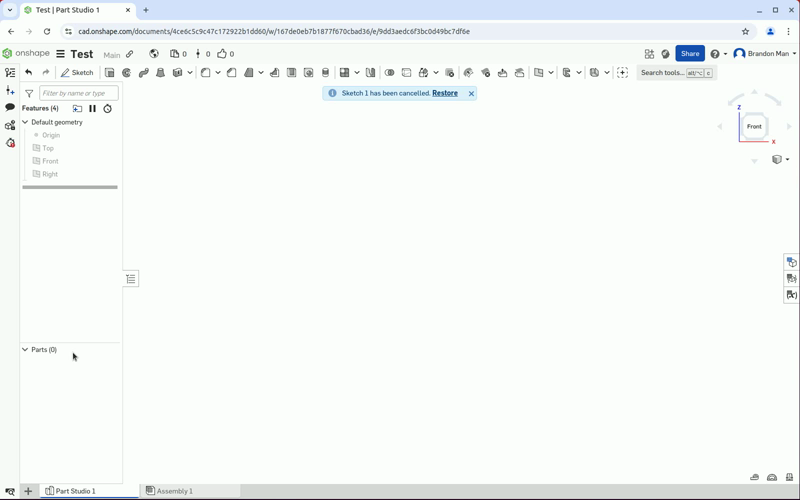
key_up(shift)
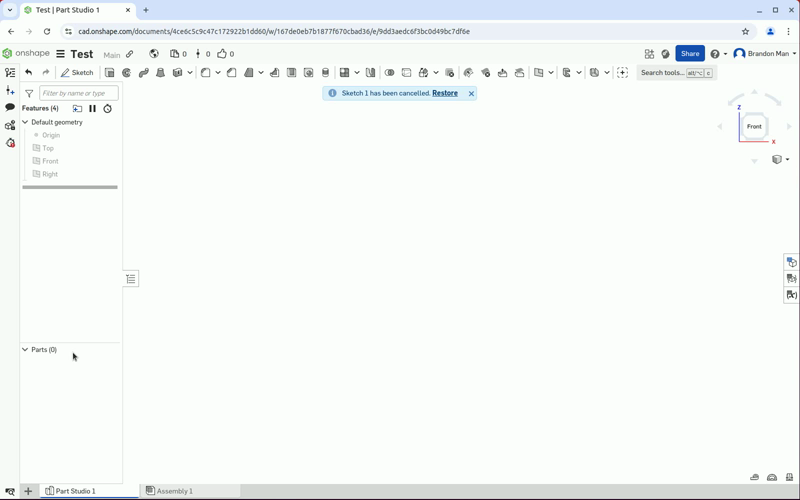
mouse_move(73, 352)
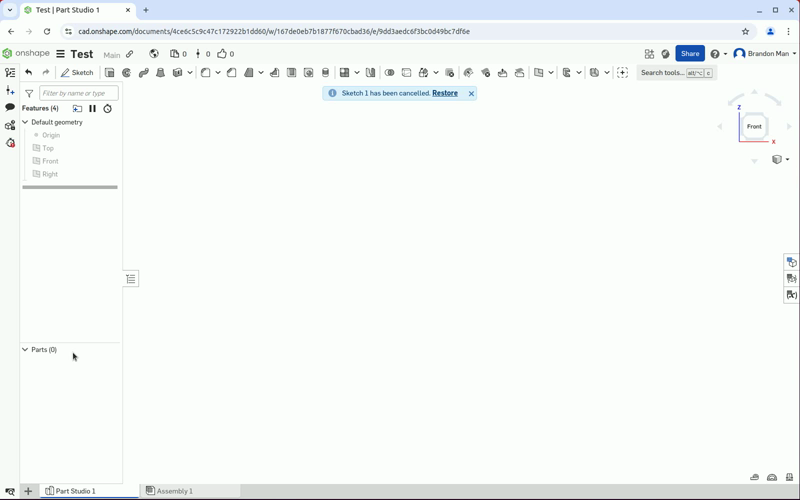
key(shift+y)
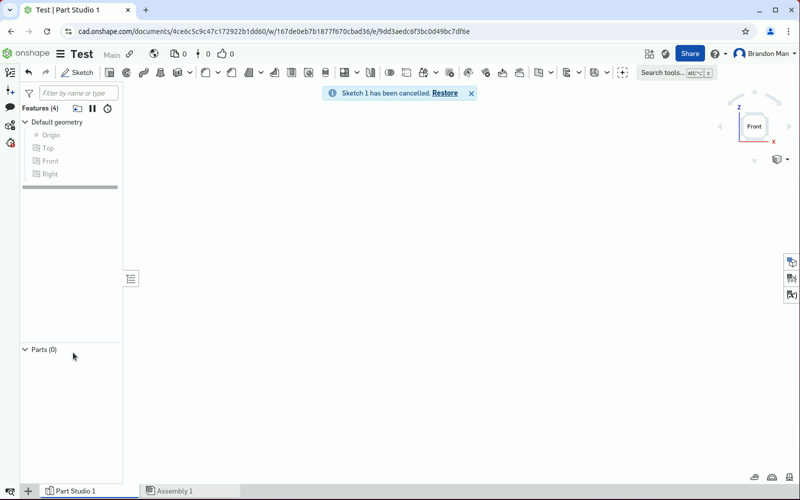
key(shift+s)
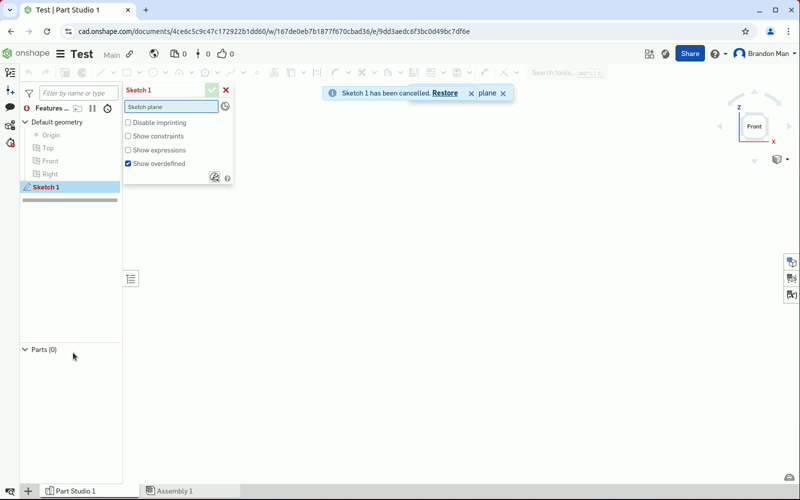
mouse_move(73, 163)
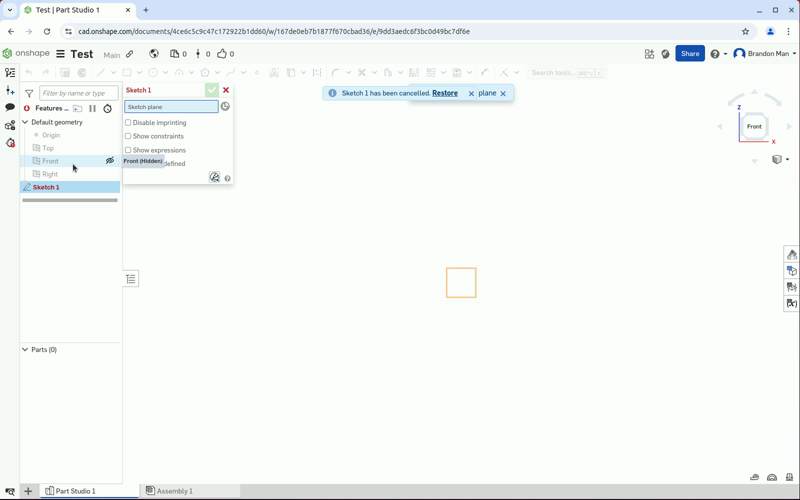
click(73, 163)
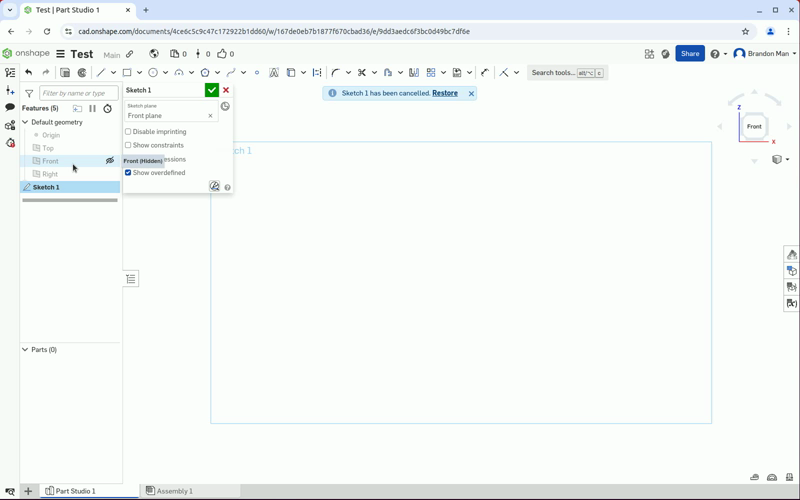
mouse_move(73, 352)
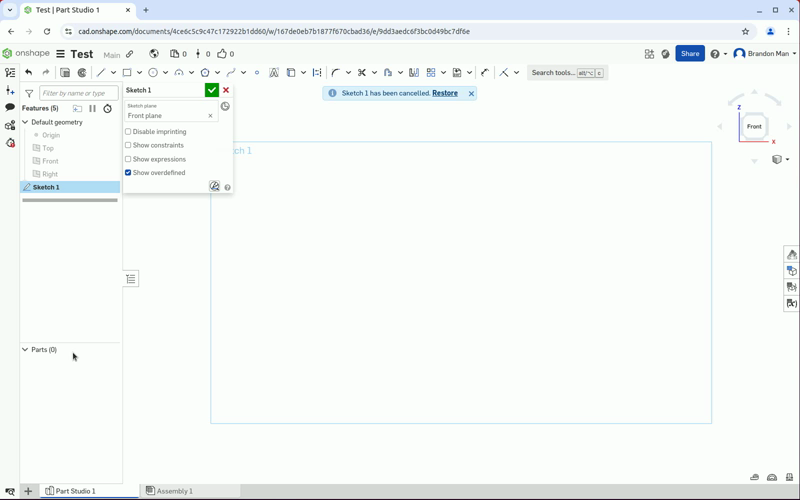
key(y)
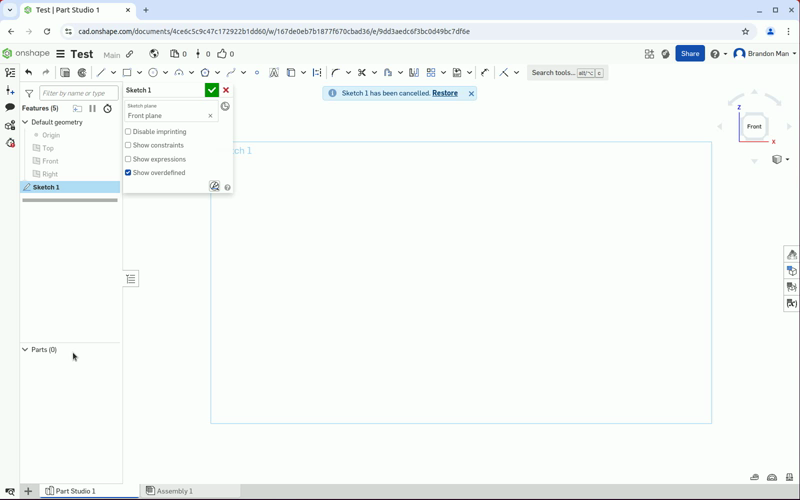
key(l)
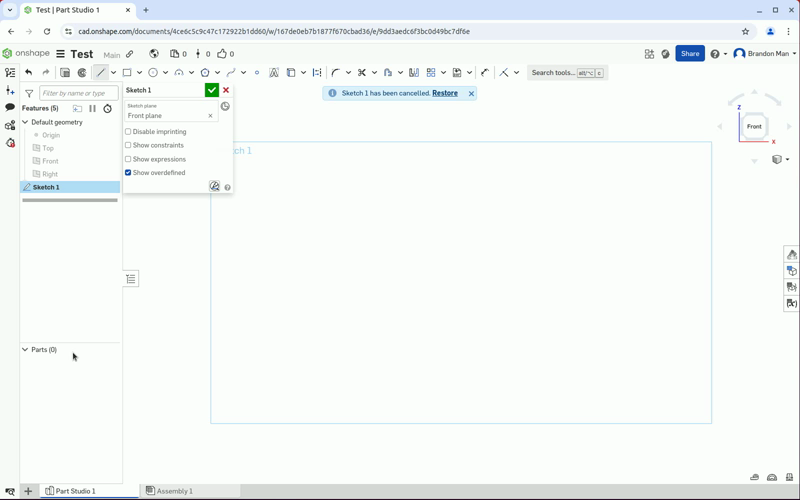
key_down(shift)
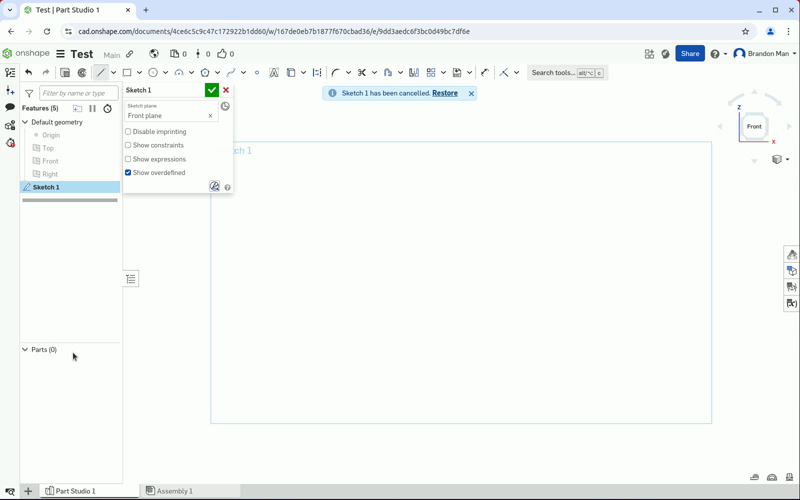
mouse_move(348, 339)
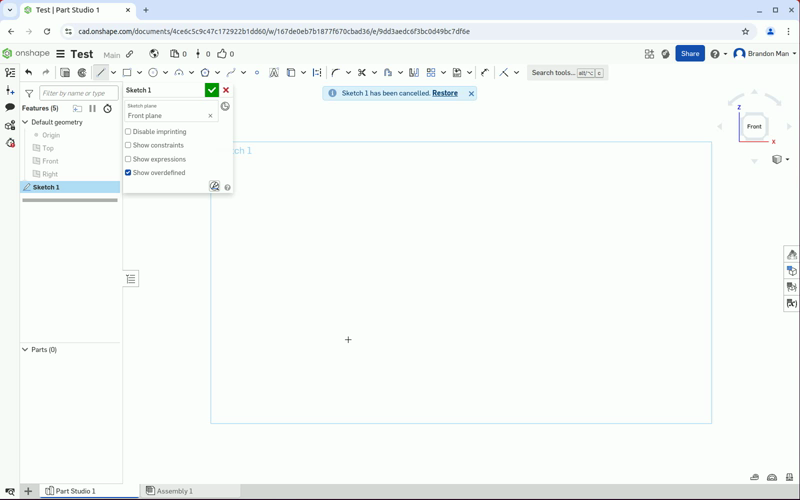
click(348, 339)
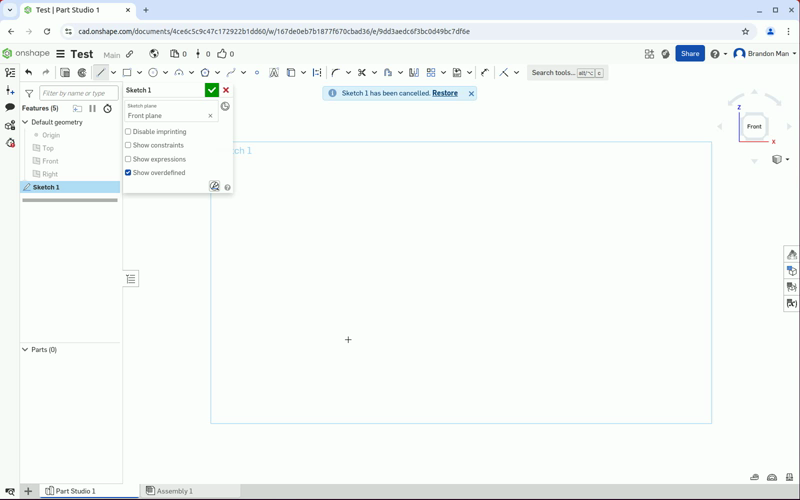
key_up(shift)
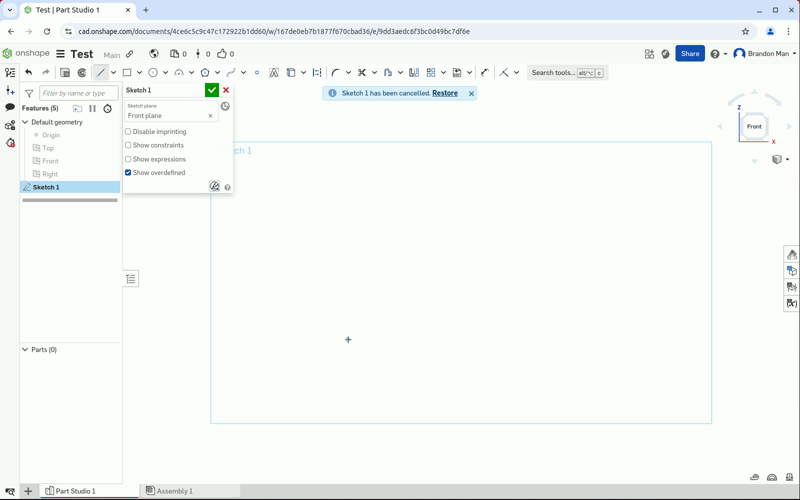
key_down(shift)
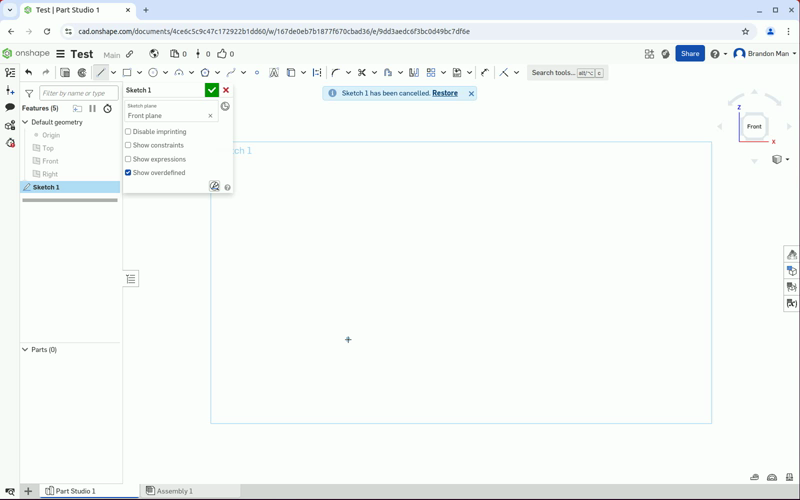
mouse_move(572, 339)
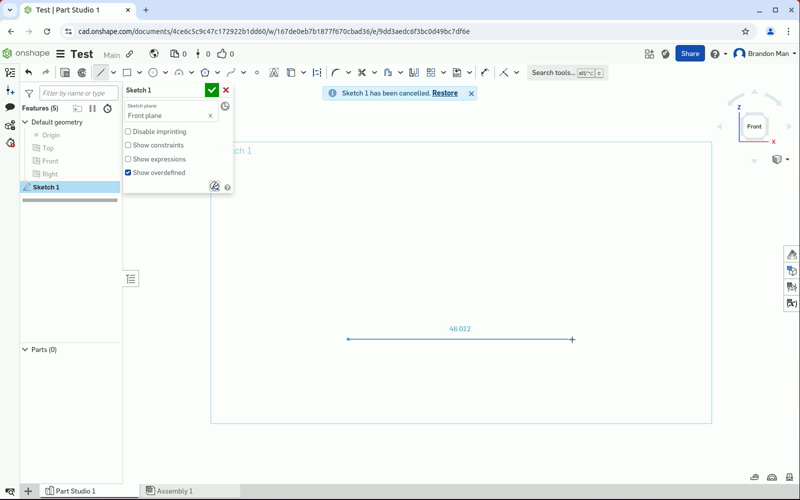
click(572, 339)
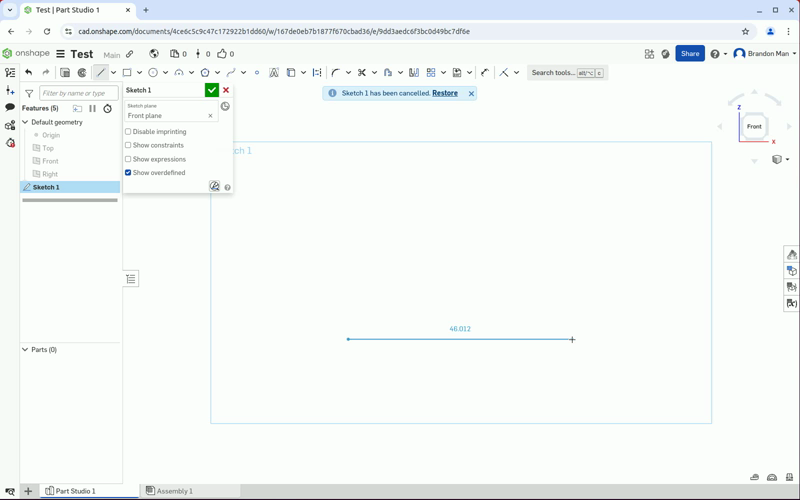
key_up(shift)
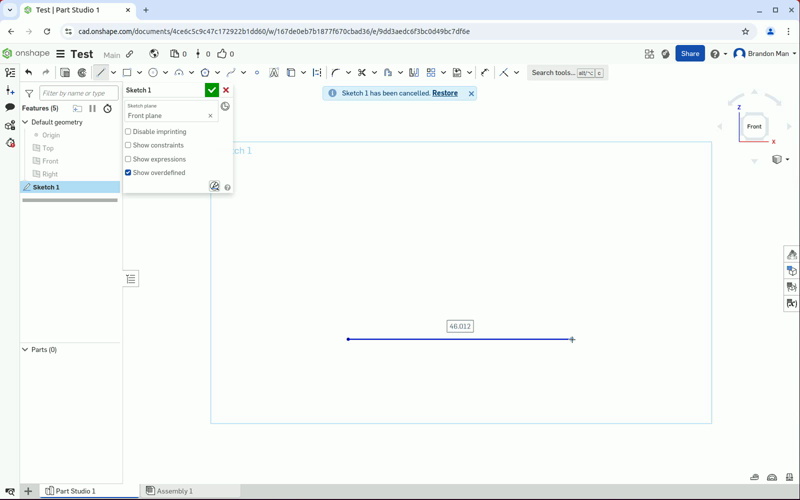
key_down(shift)
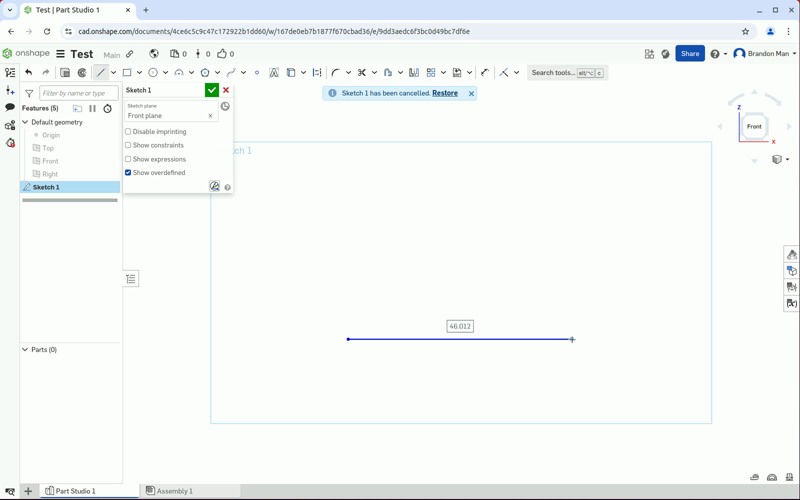
mouse_move(572, 226)
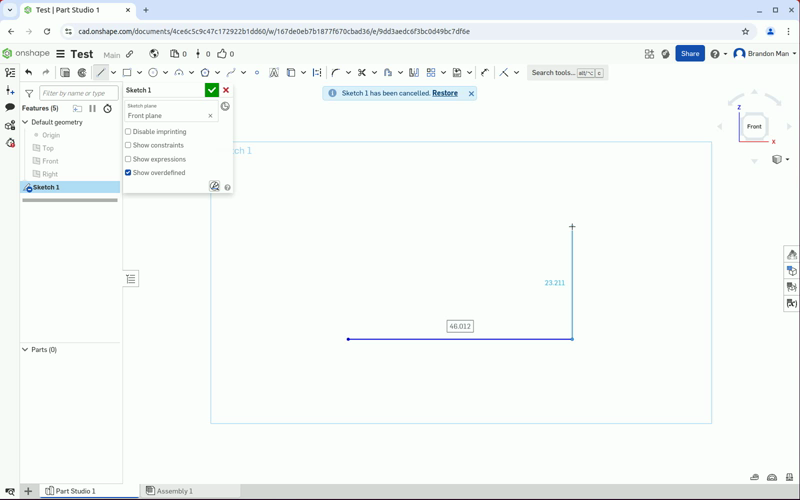
click(572, 226)
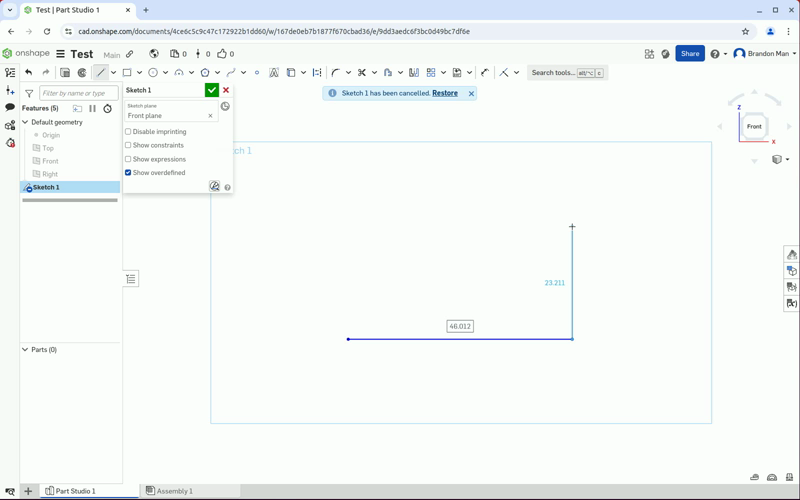
key_up(shift)
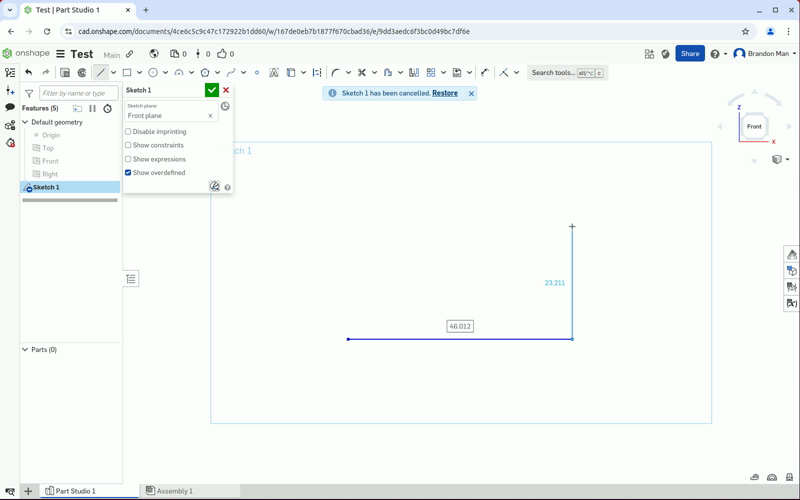
key_down(shift)
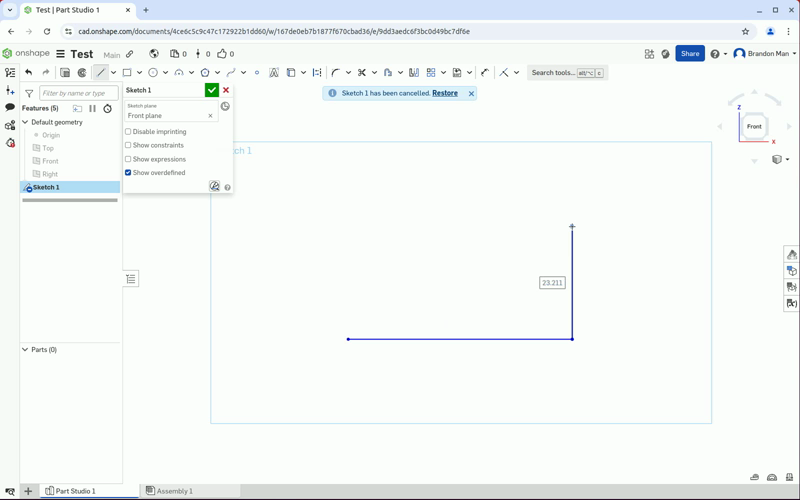
mouse_move(348, 226)
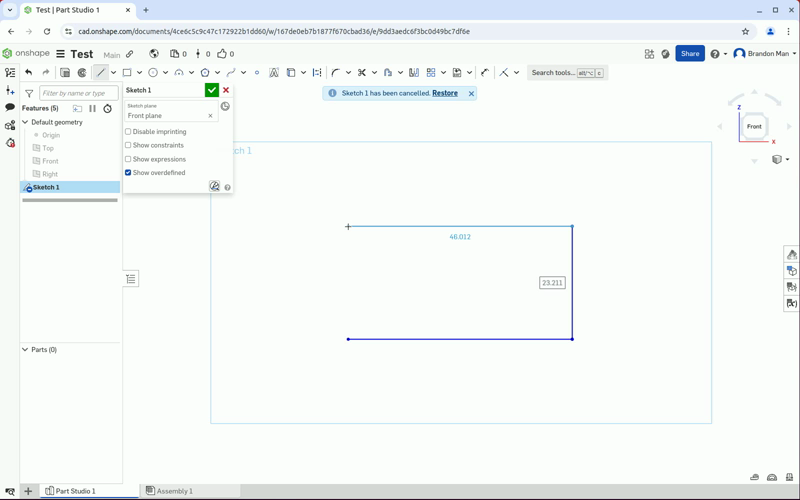
click(348, 226)
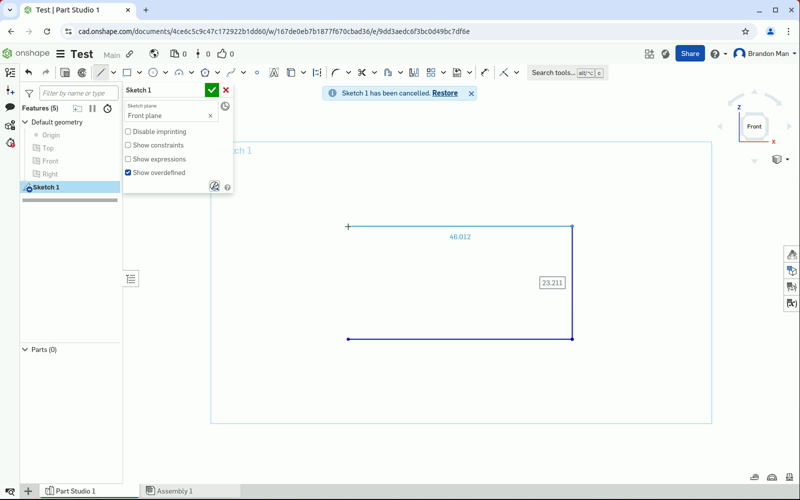
key_up(shift)
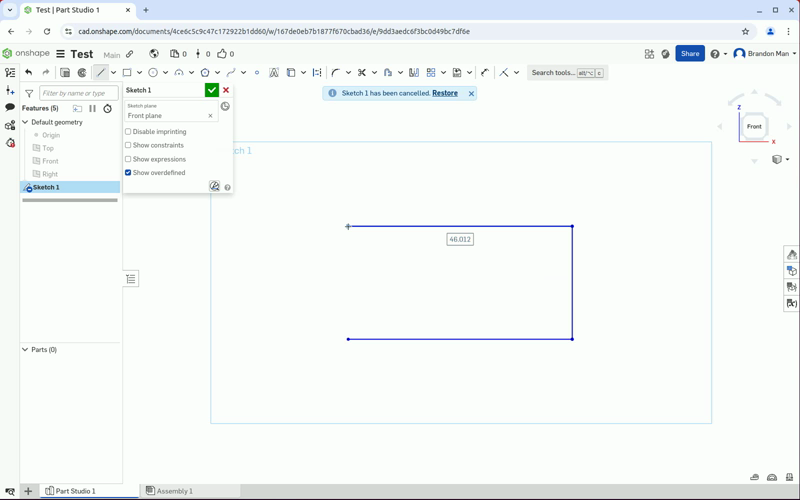
key_down(shift)
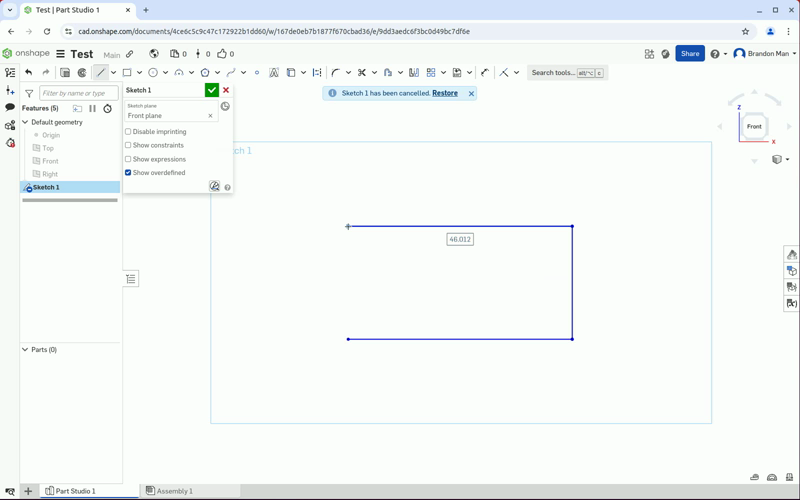
mouse_move(348, 339)
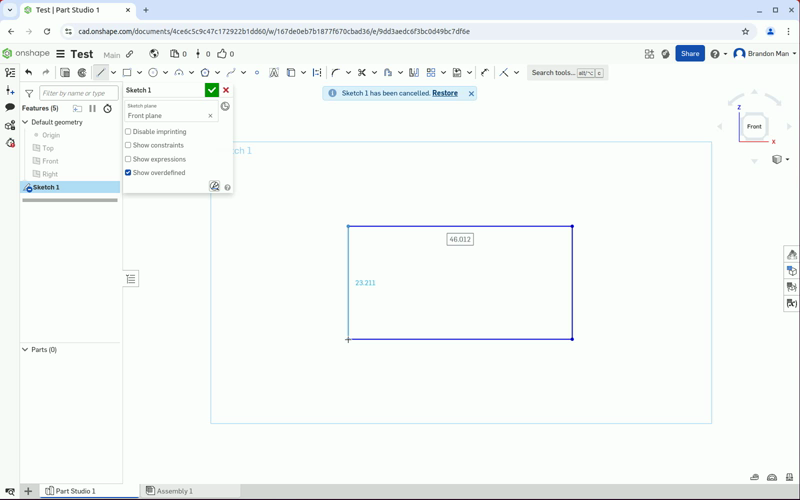
key_up(shift)
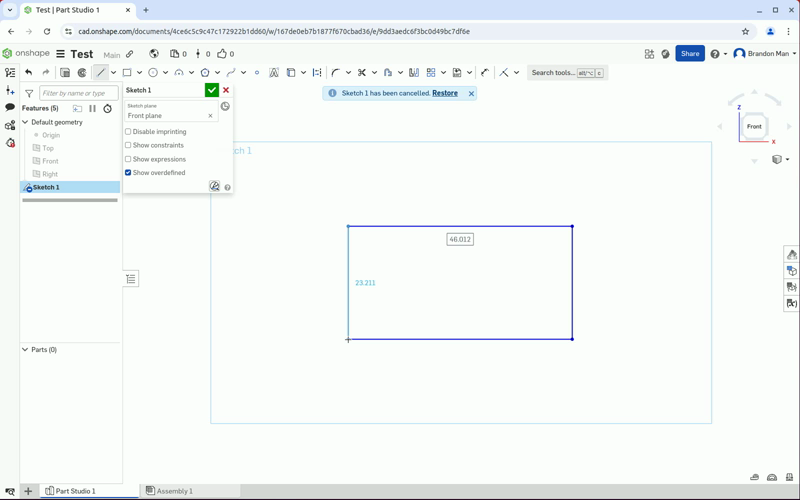
click(348, 339)
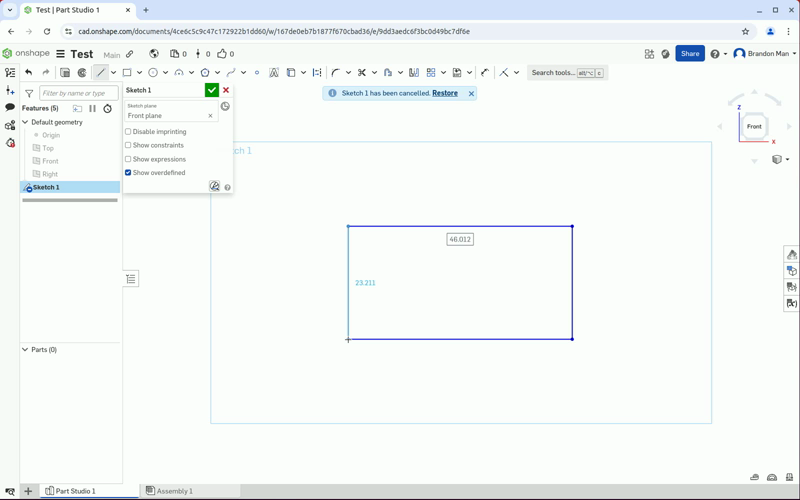
key(esc)
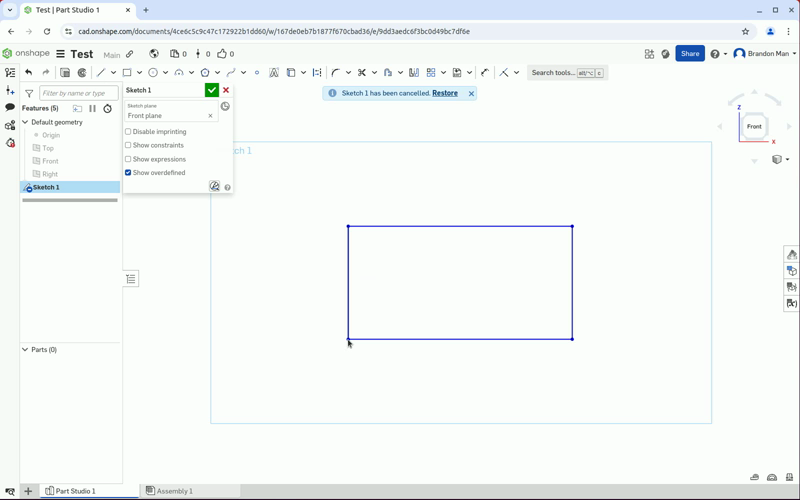
mouse_move(406, 243)
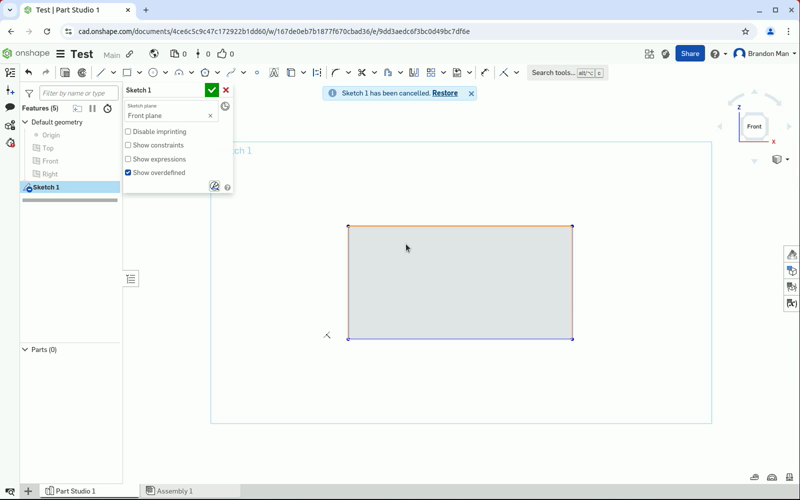
click(406, 243)
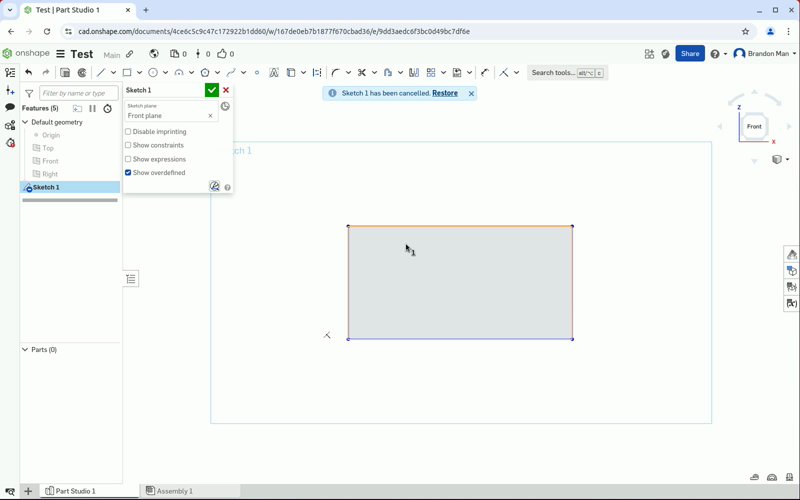
mouse_move(73, 352)
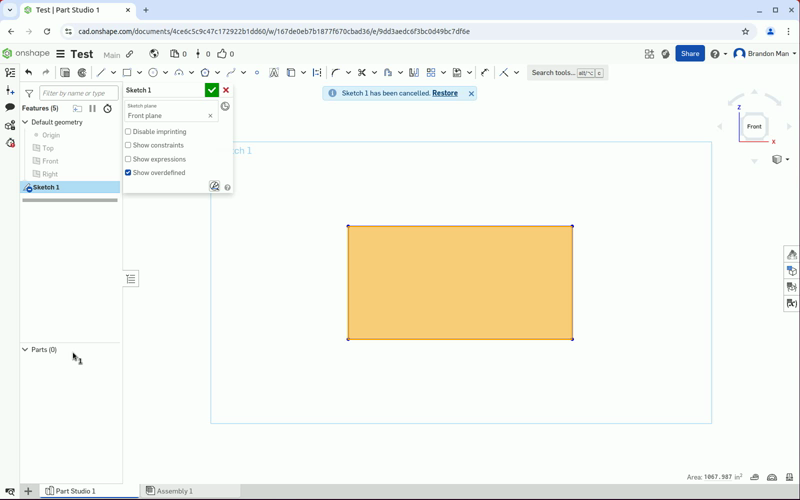
key(shift+y)
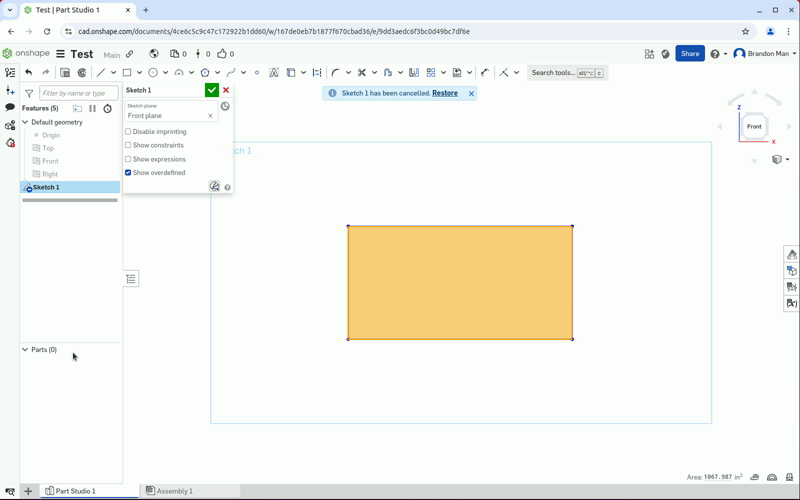
key(shift+e)
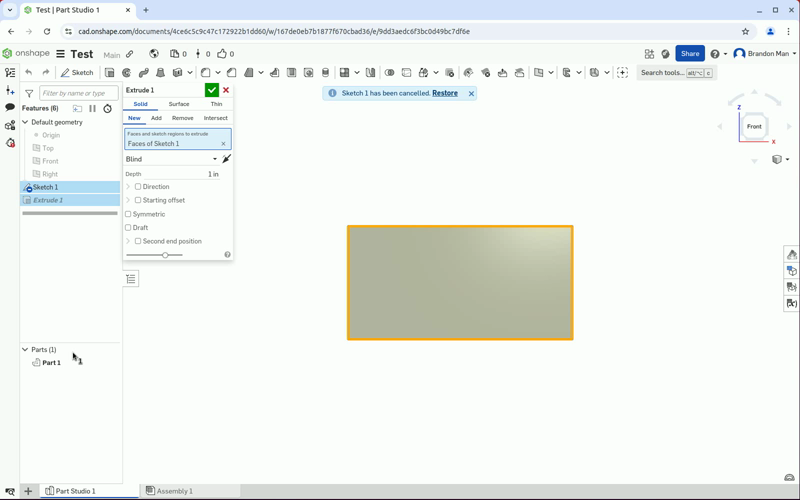
mouse_move(143, 106)
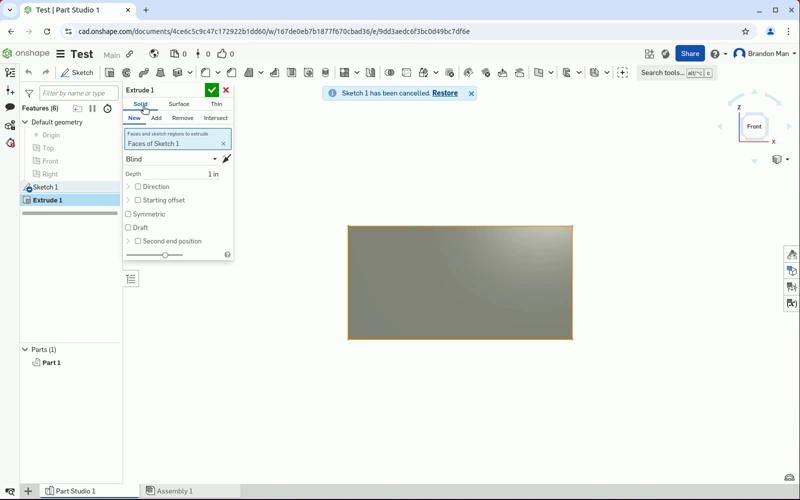
click(143, 106)
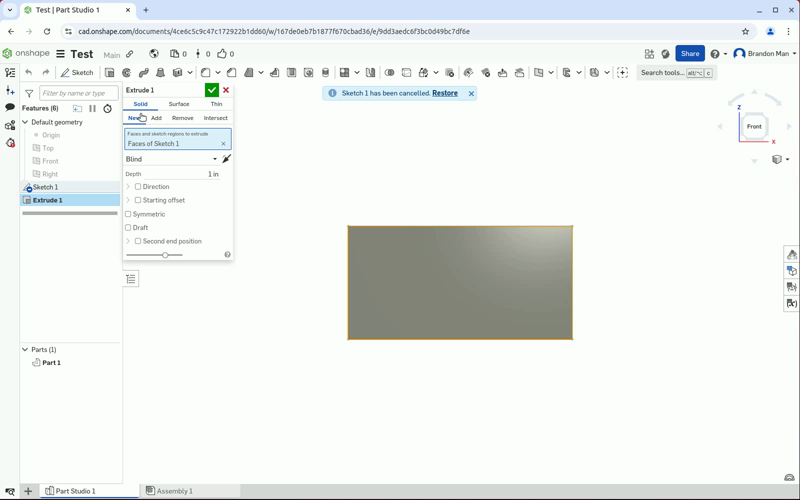
mouse_move(137, 120)
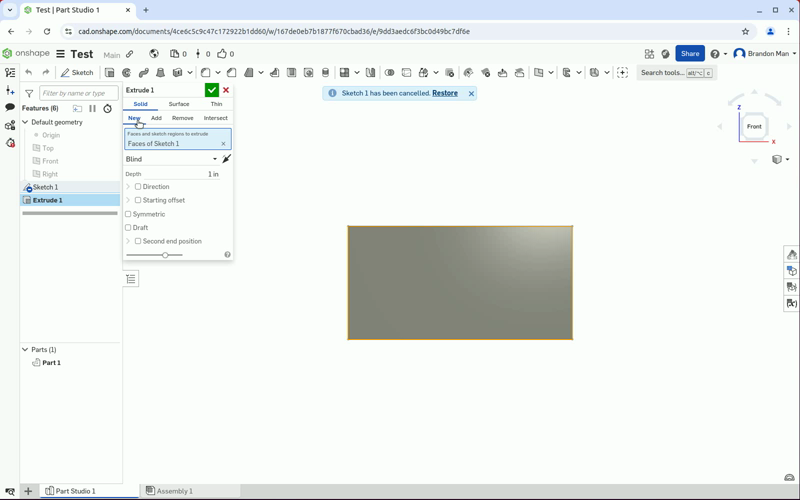
click(137, 120)
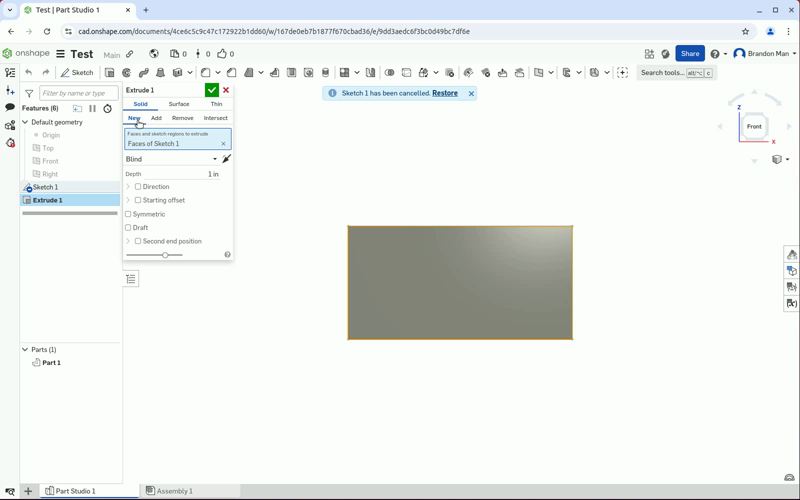
key(tab, 4)
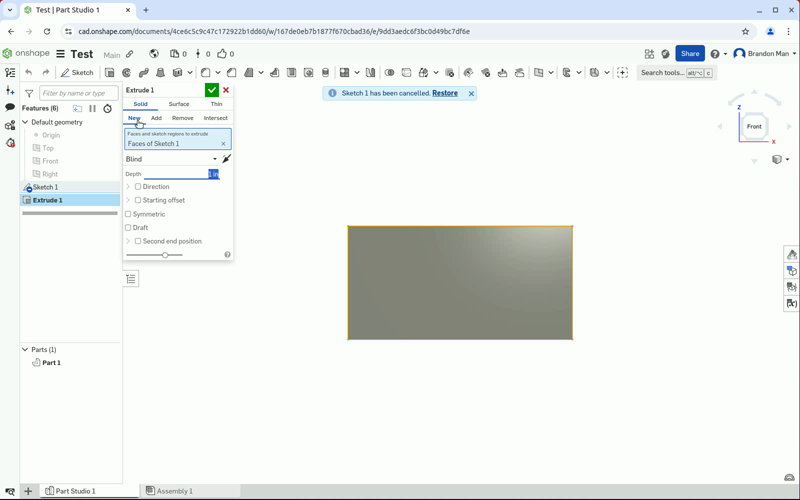
text(46.216)
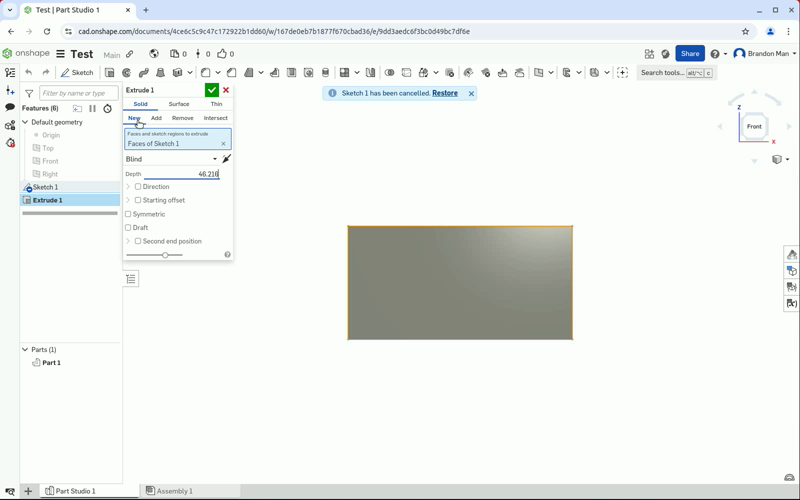
key(tab, 3)
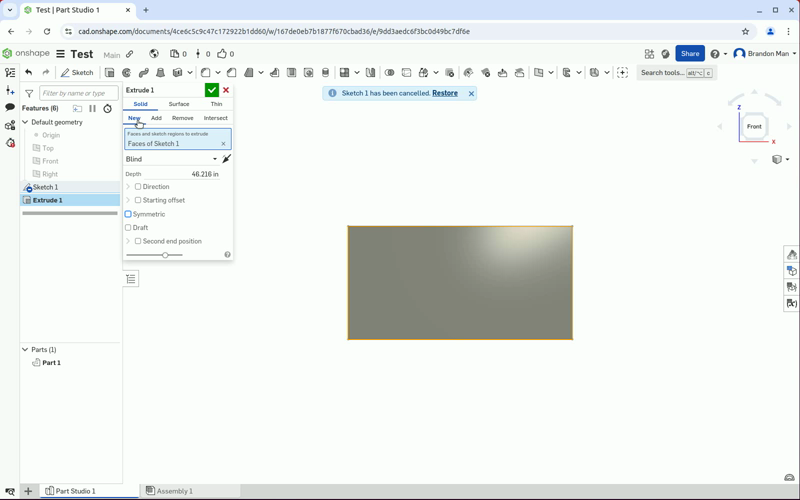
key(space)
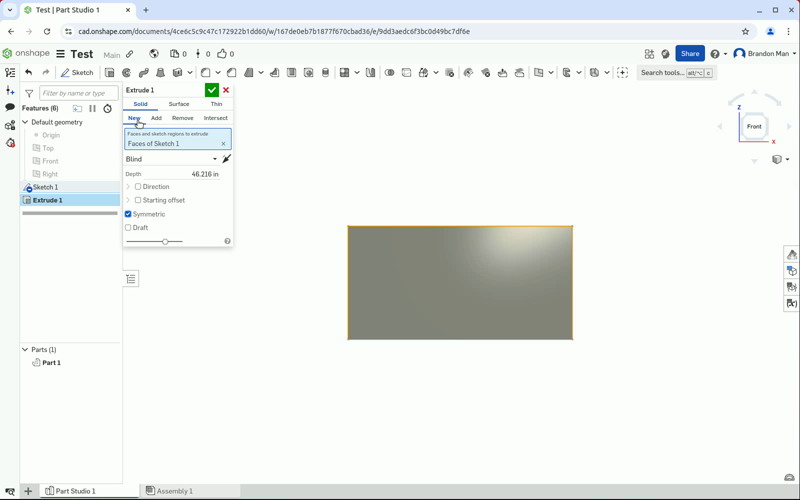
key(enter)
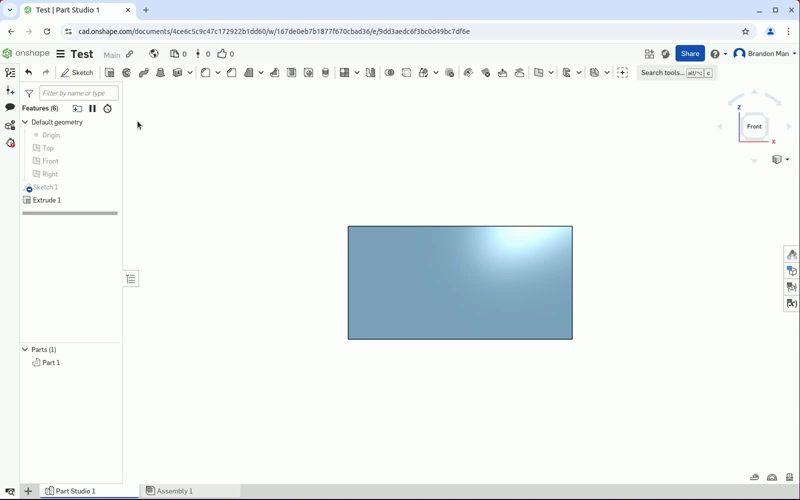
key(shift+h)
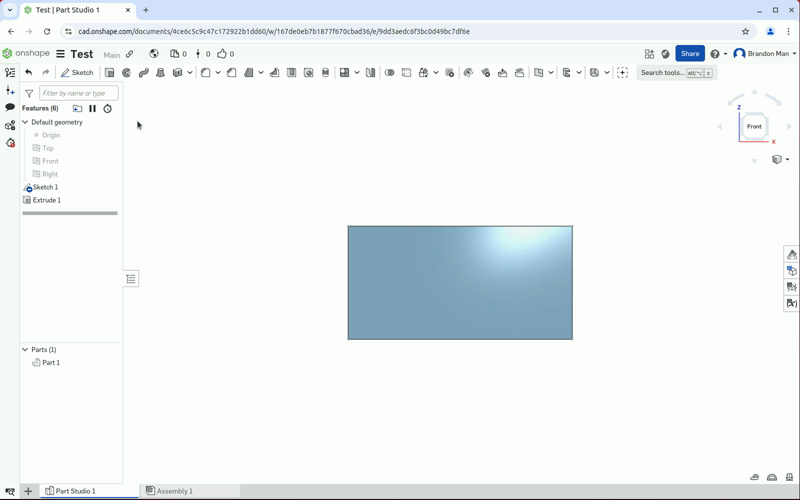
key(shift+h)
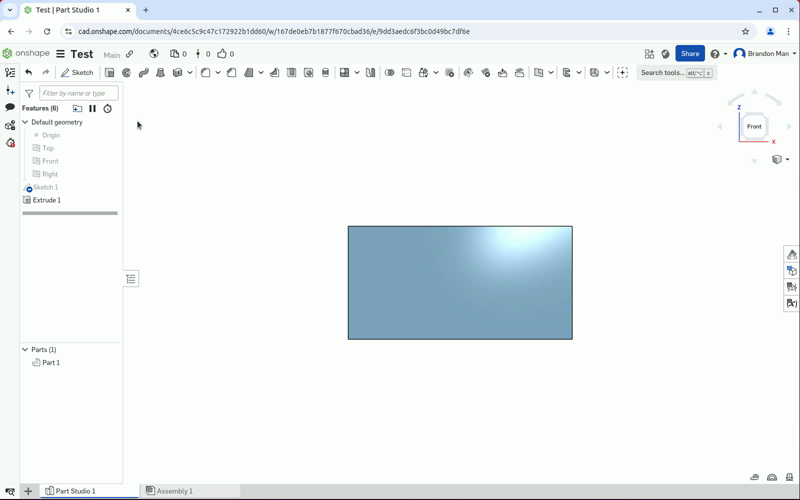
mouse_move(73, 189)
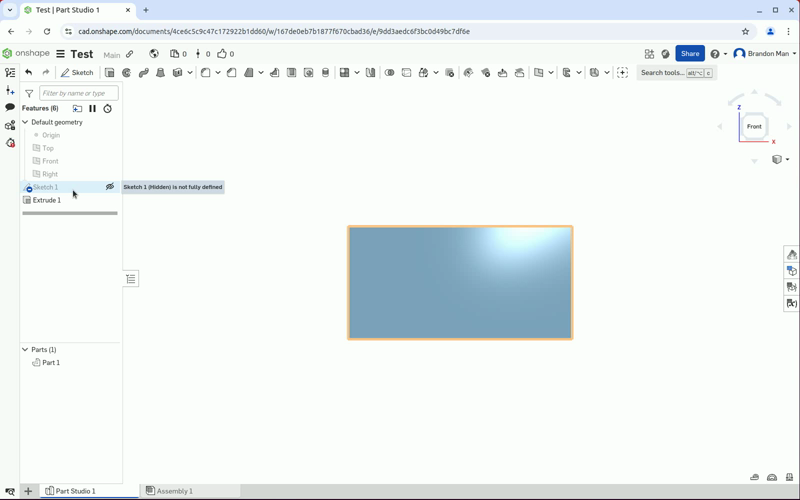
click(73, 189)
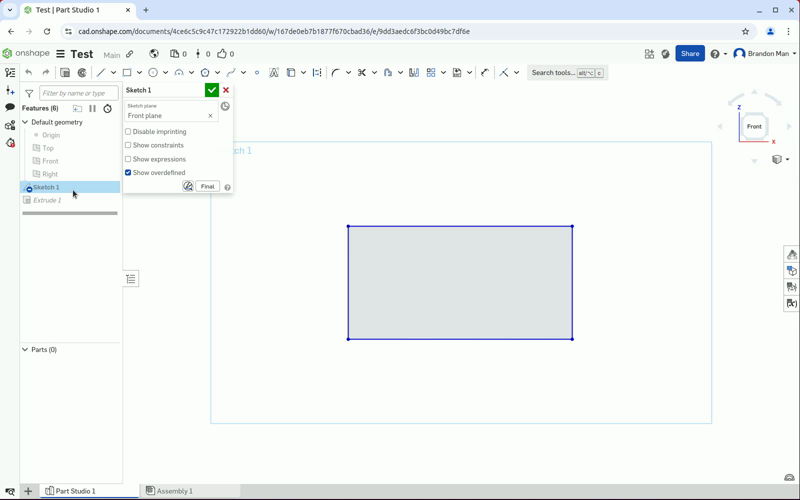
mouse_move(229, 92)
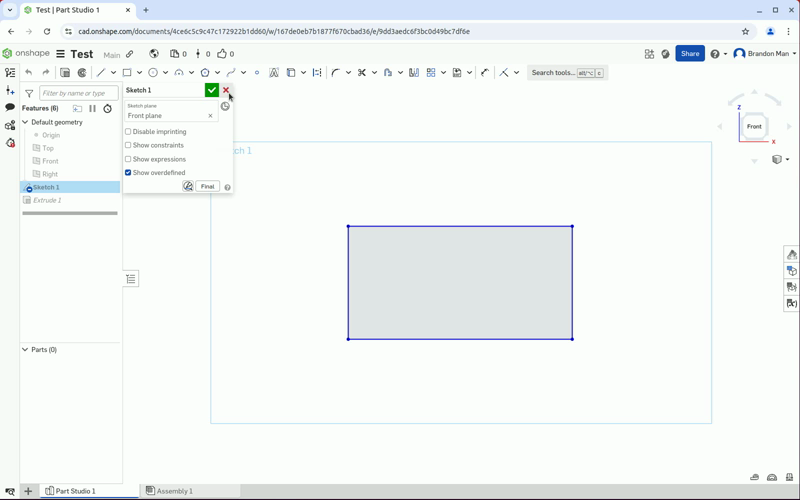
click(229, 92)
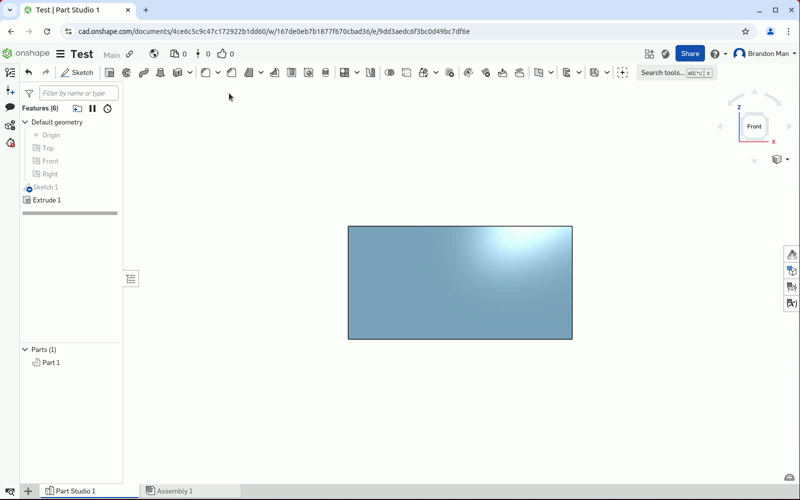
mouse_move(73, 352)
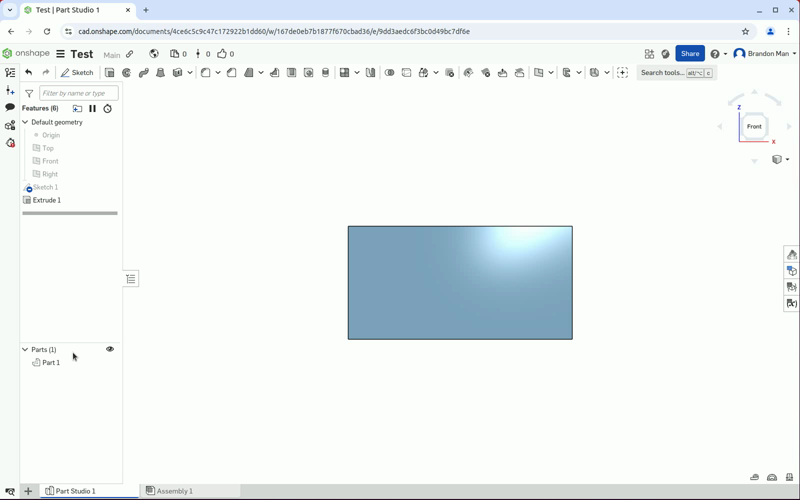
key(y)
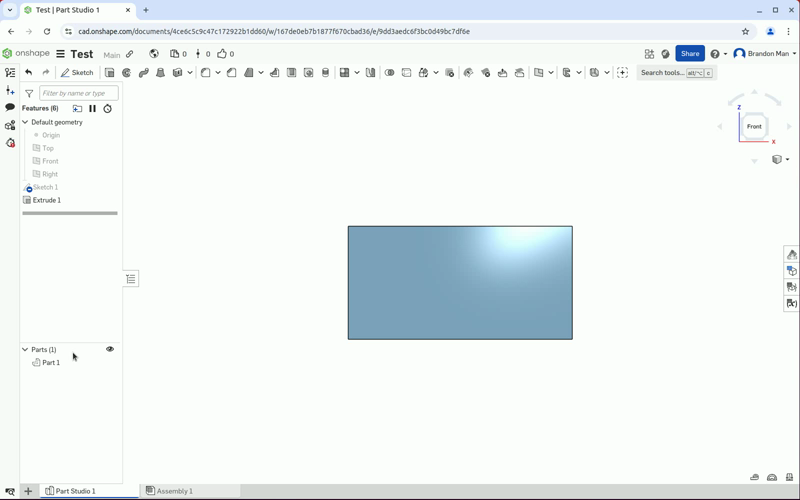
key(shift+p)
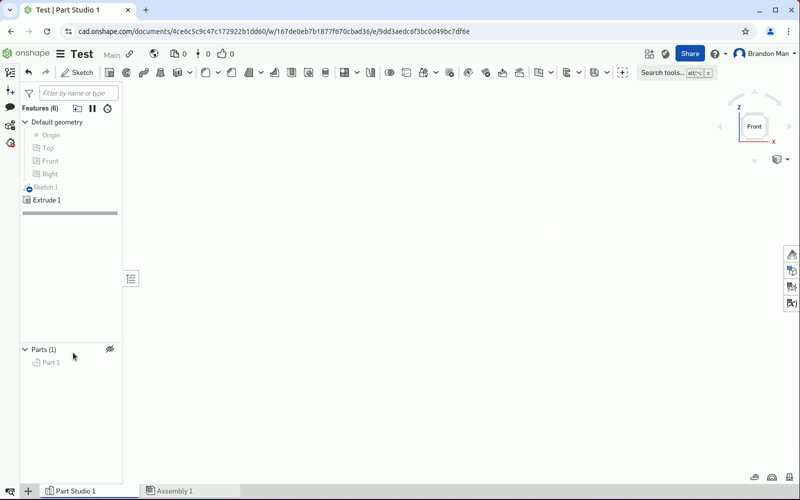
key(space)
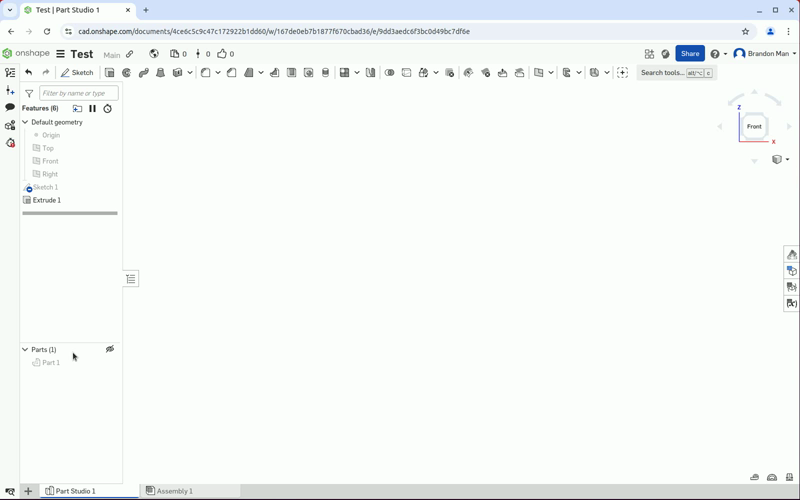
key_down(shift)
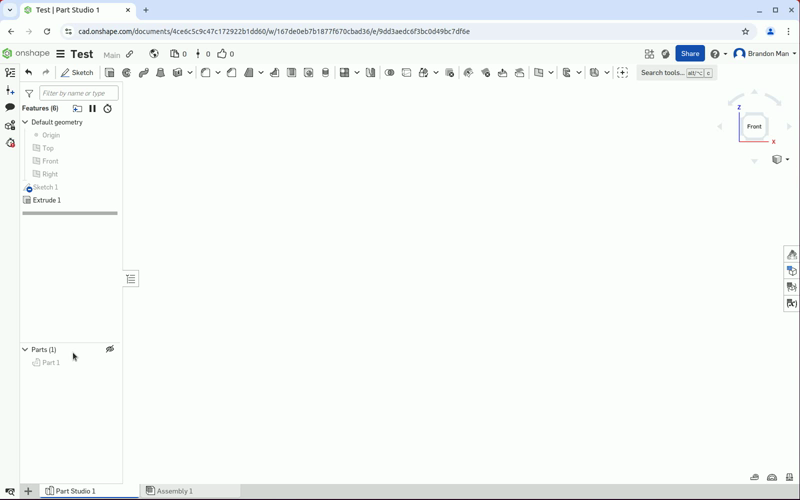
key(down)
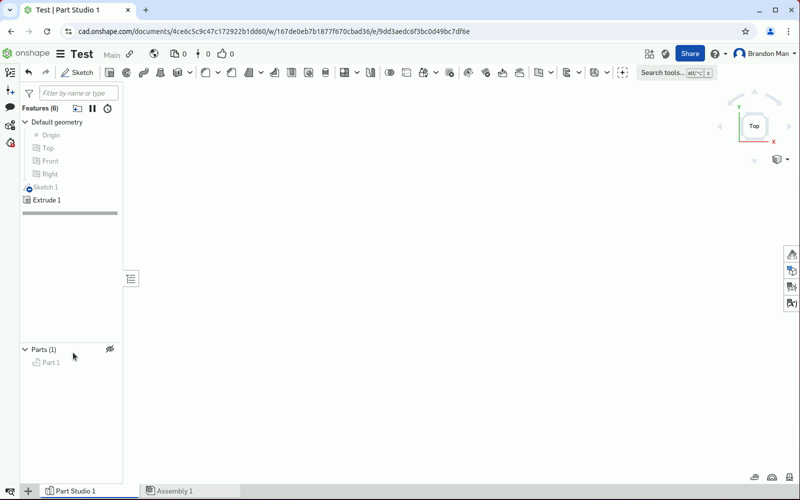
key_up(shift)
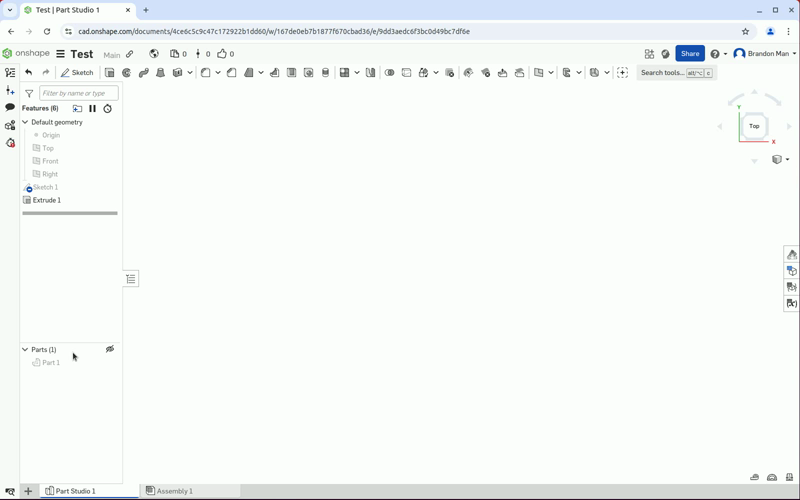
mouse_move(73, 352)
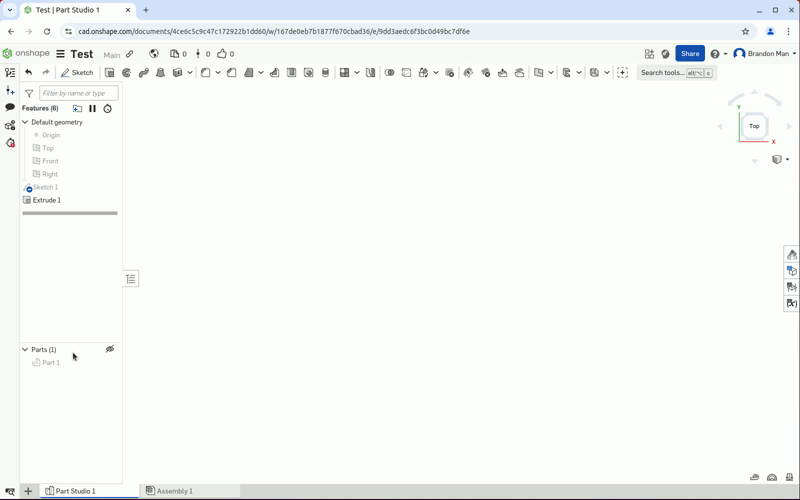
key(shift+y)
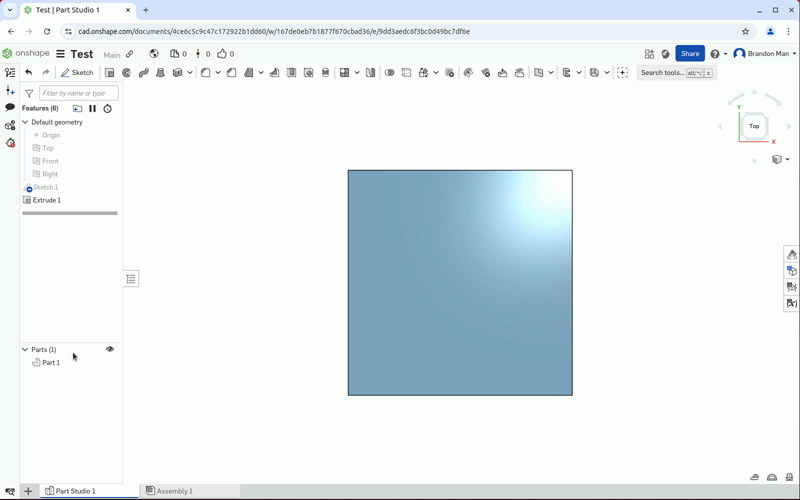
mouse_move(541, 75)
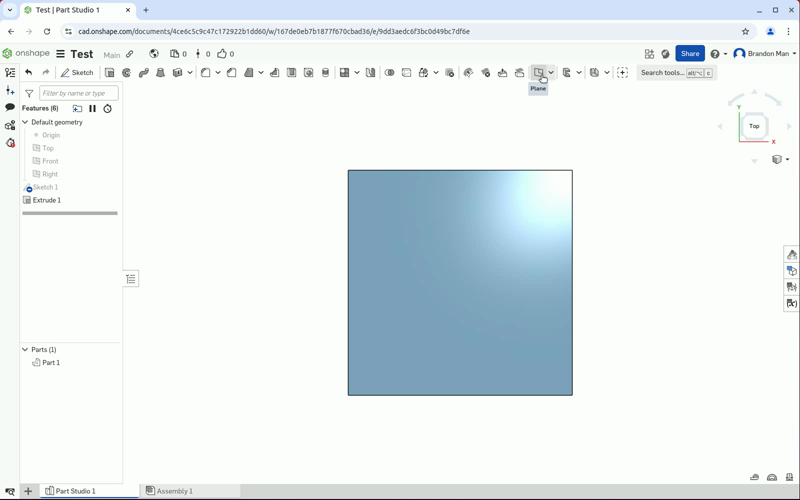
click(541, 75)
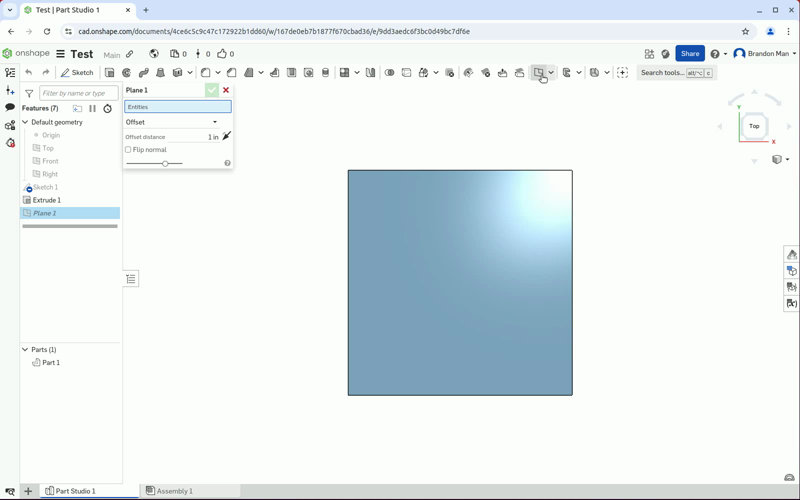
mouse_move(73, 150)
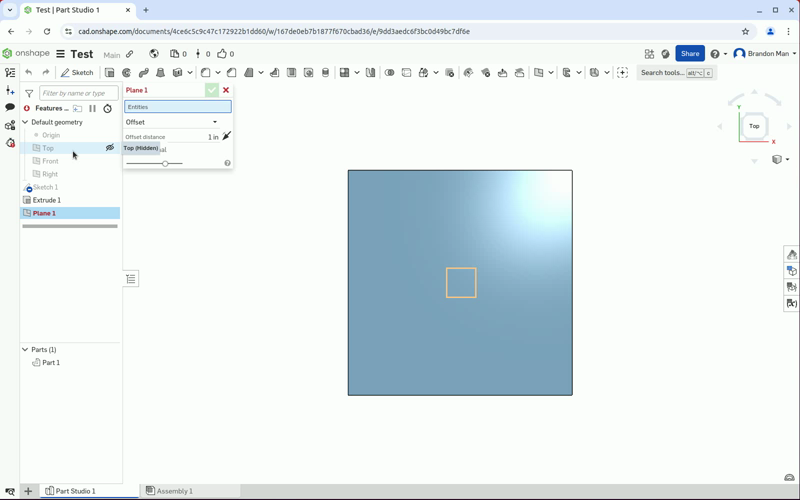
click(73, 150)
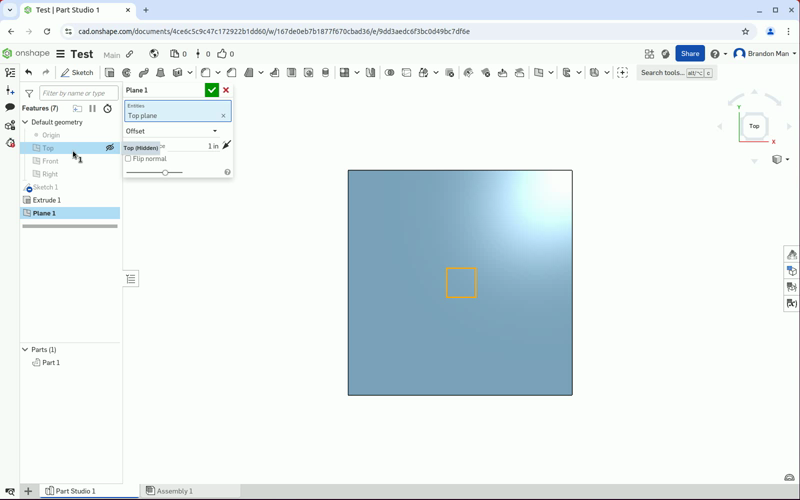
key(tab, 2)
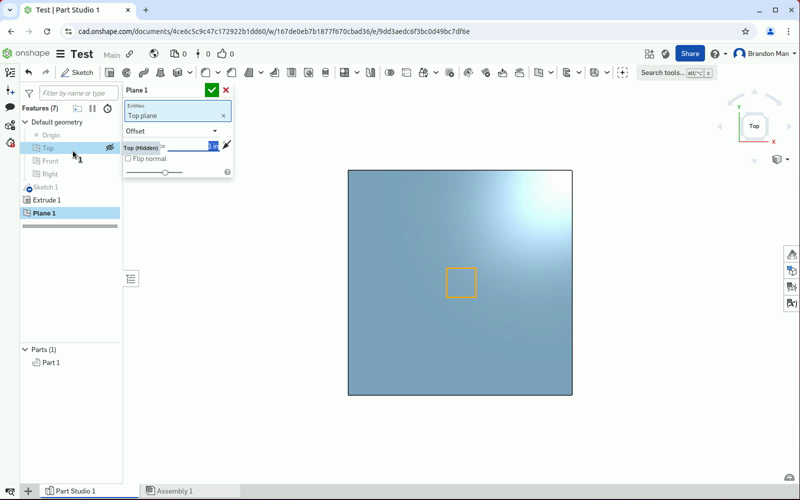
text(11.554)
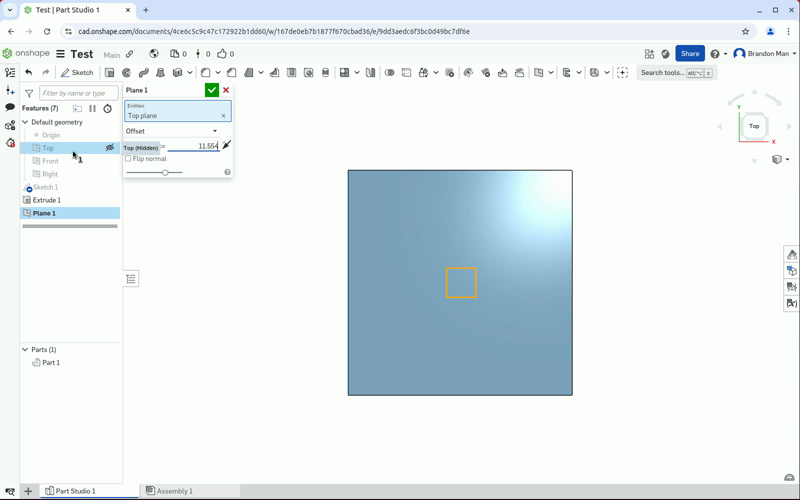
key(enter, 2)
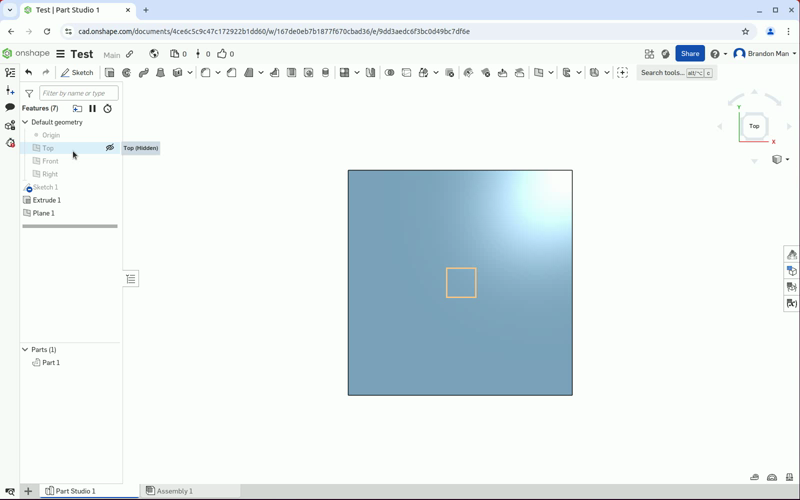
key(shift+s)
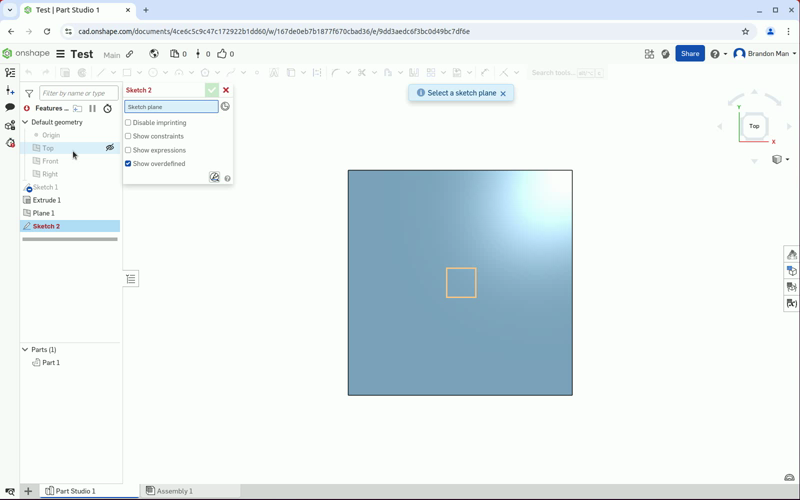
mouse_move(73, 215)
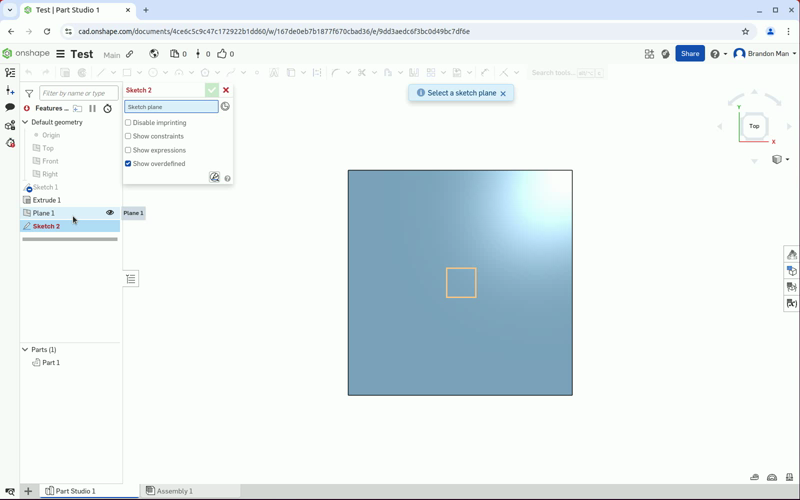
click(73, 215)
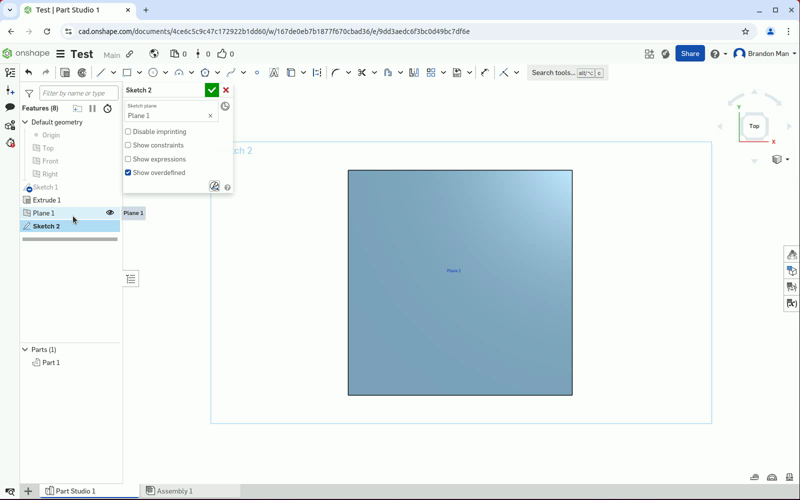
mouse_move(73, 352)
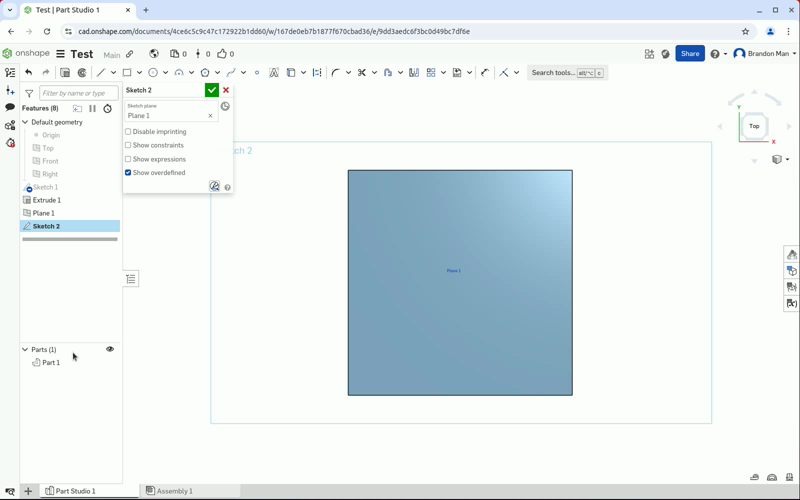
key(y)
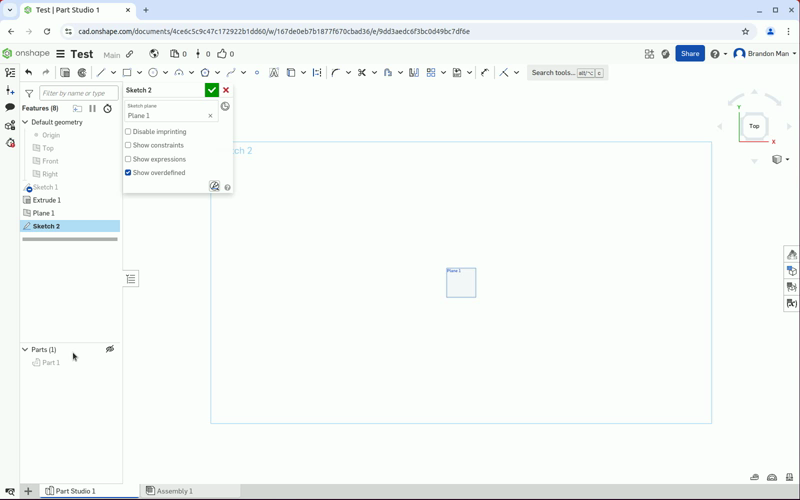
key(l)
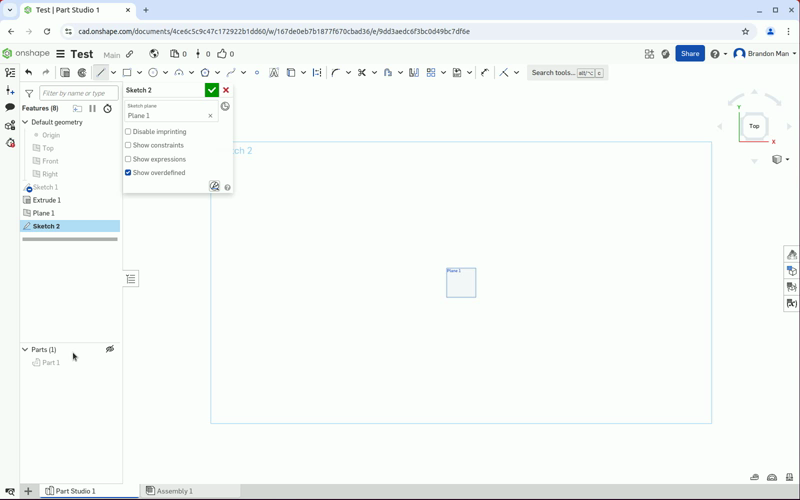
key_down(shift)
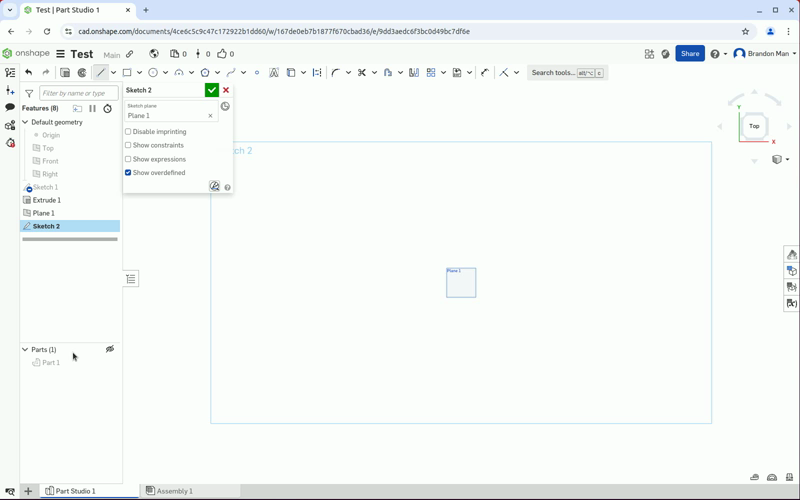
mouse_move(352, 390)
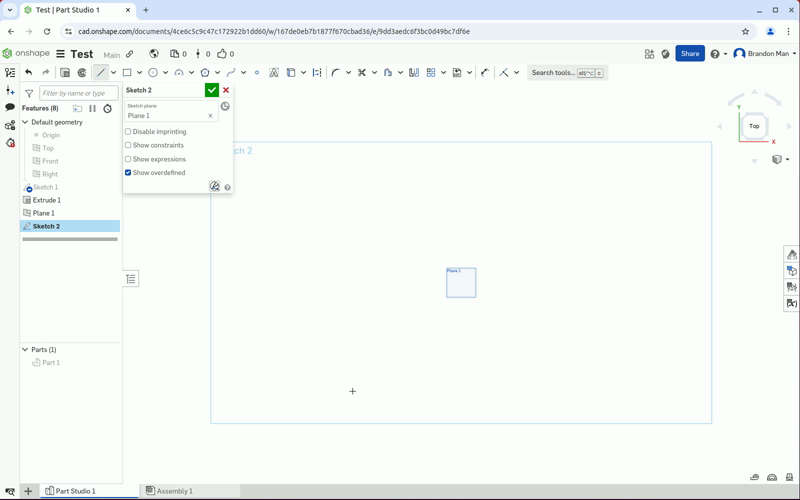
click(352, 390)
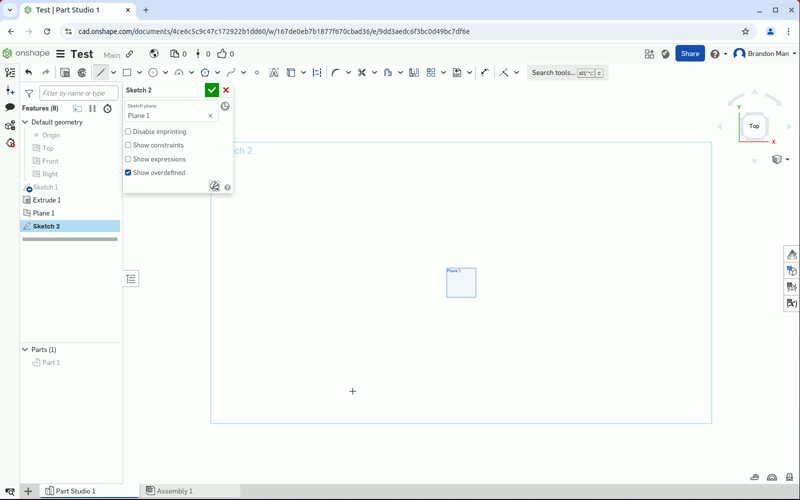
key_up(shift)
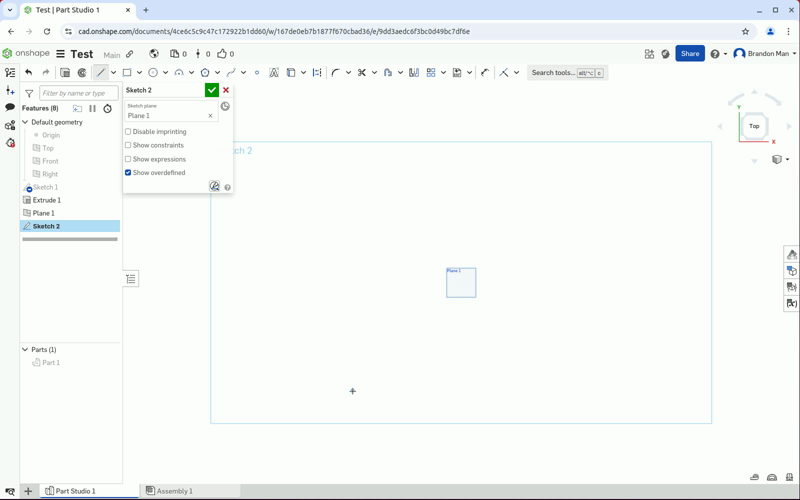
key_down(shift)
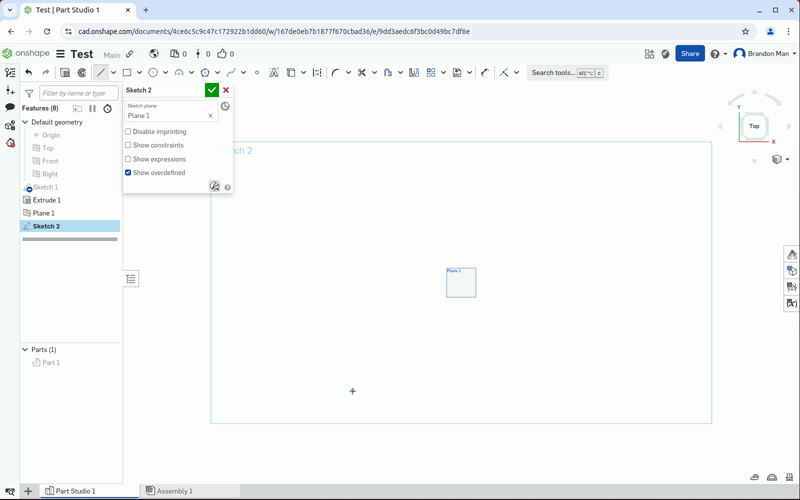
mouse_move(567, 390)
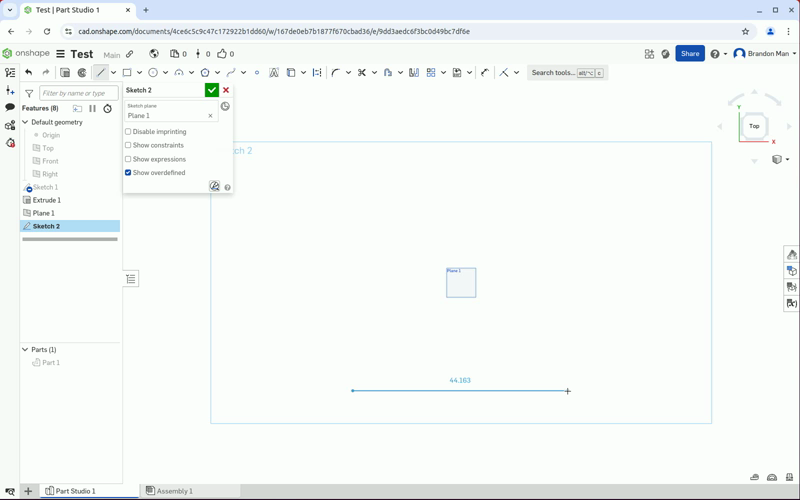
click(567, 390)
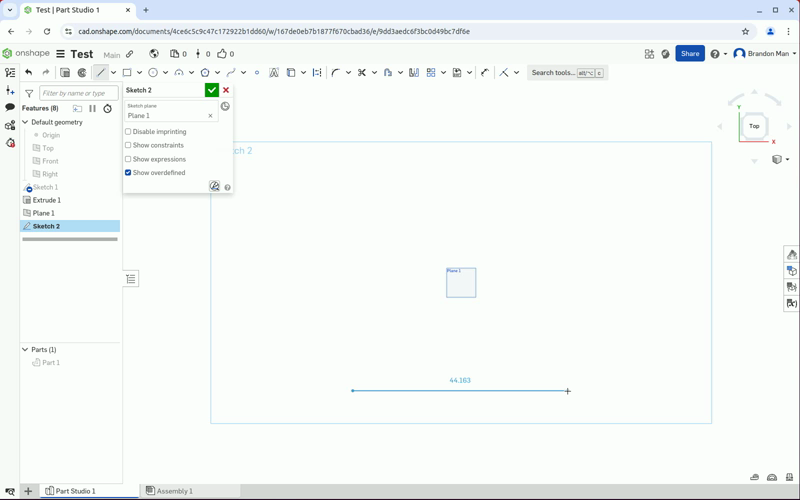
key_up(shift)
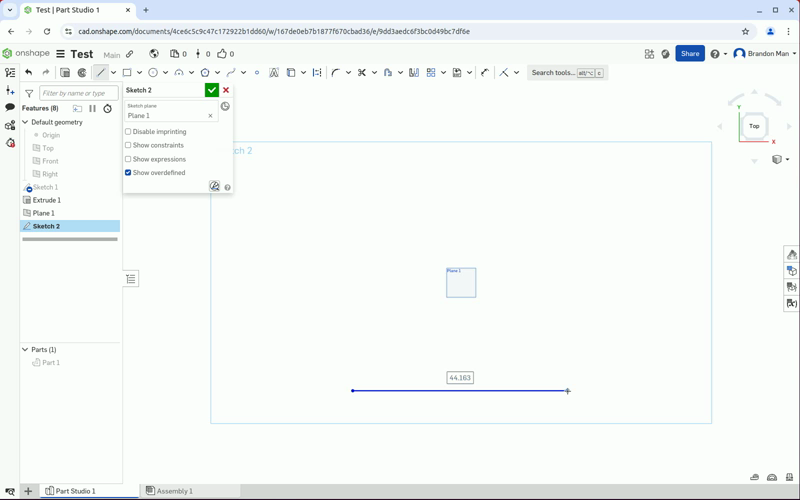
key_down(shift)
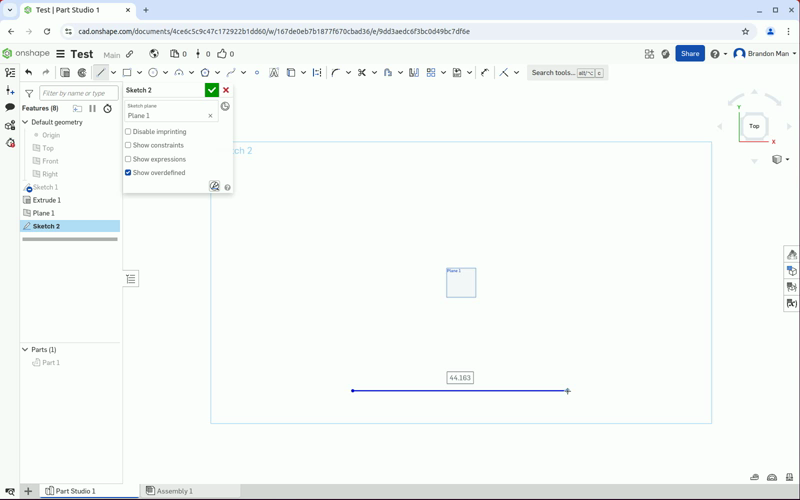
mouse_move(567, 176)
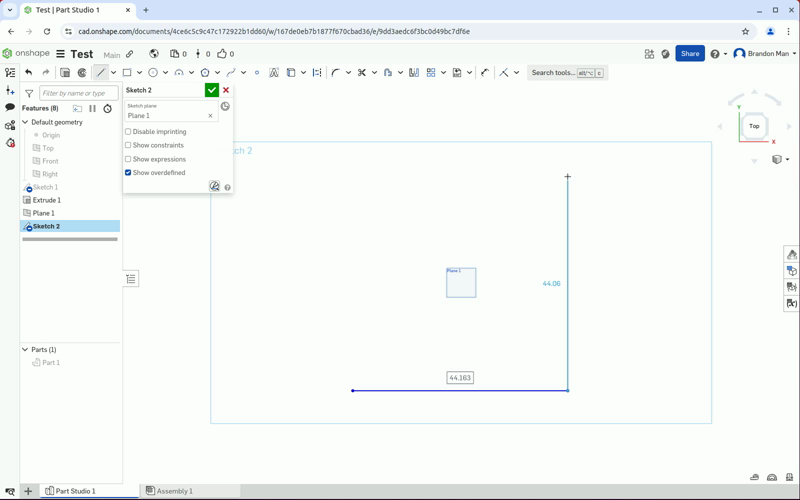
click(567, 176)
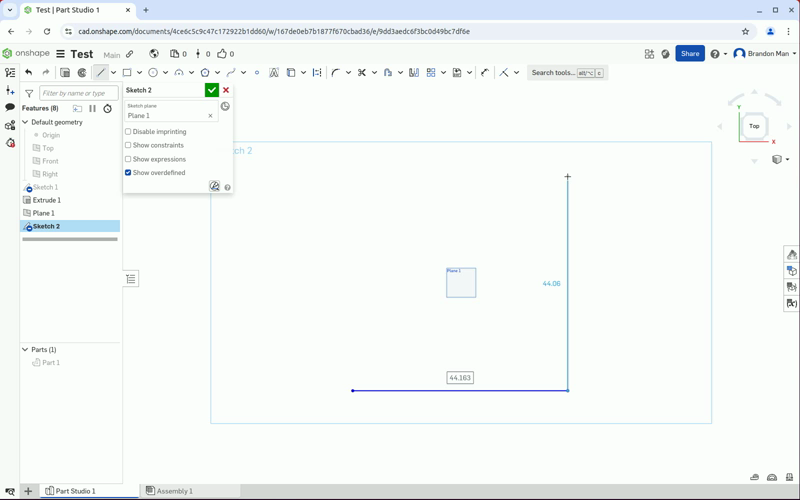
key_up(shift)
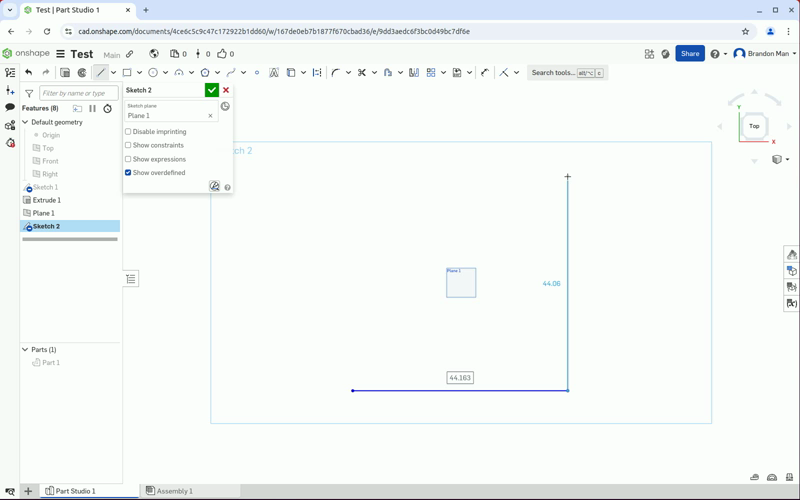
key_down(shift)
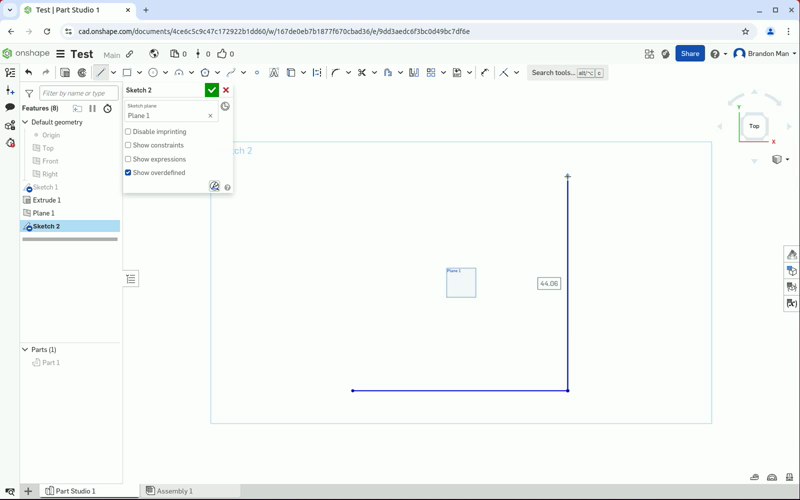
mouse_move(352, 176)
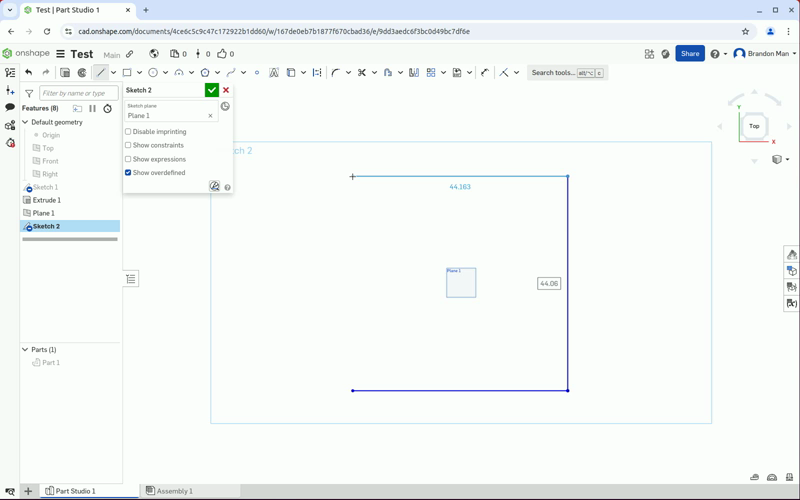
click(352, 176)
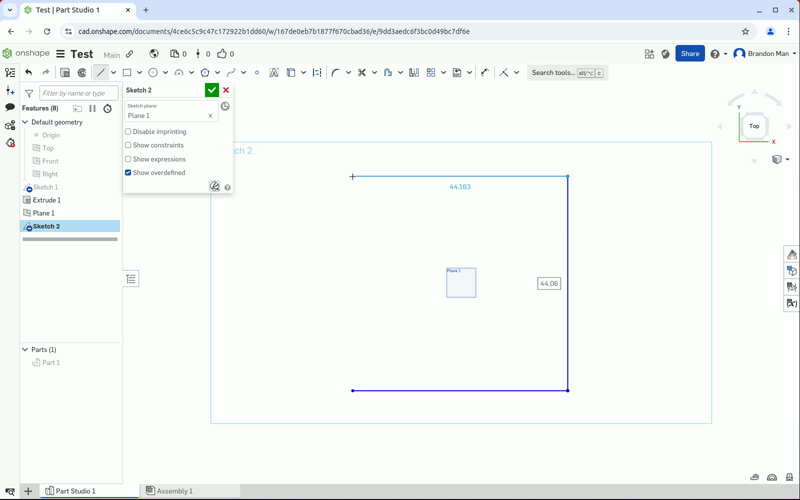
key_up(shift)
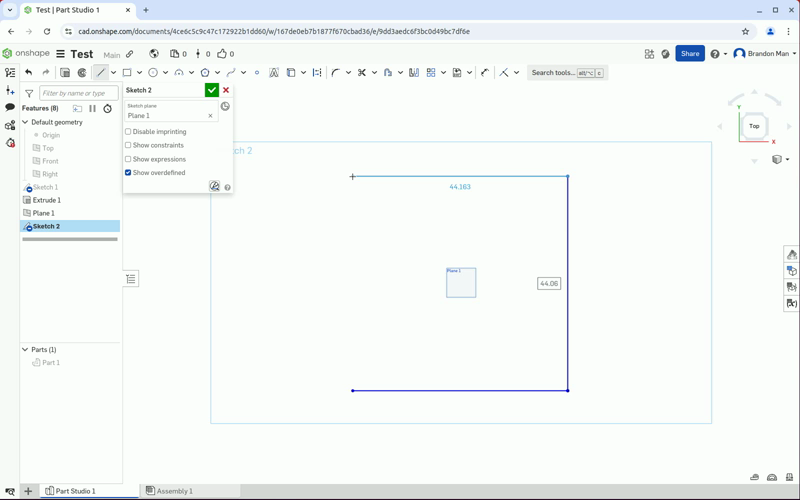
key_down(shift)
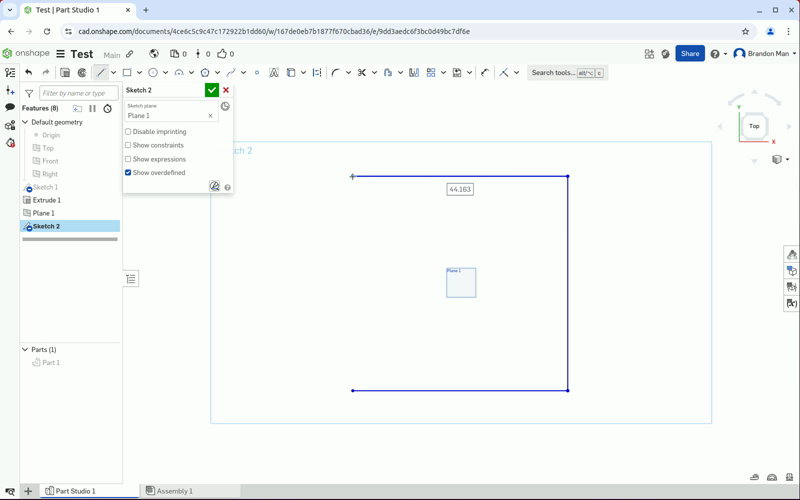
mouse_move(352, 390)
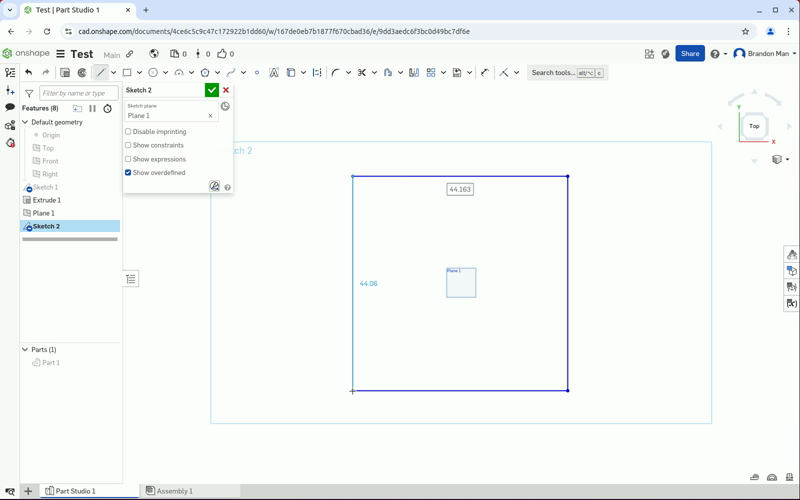
key_up(shift)
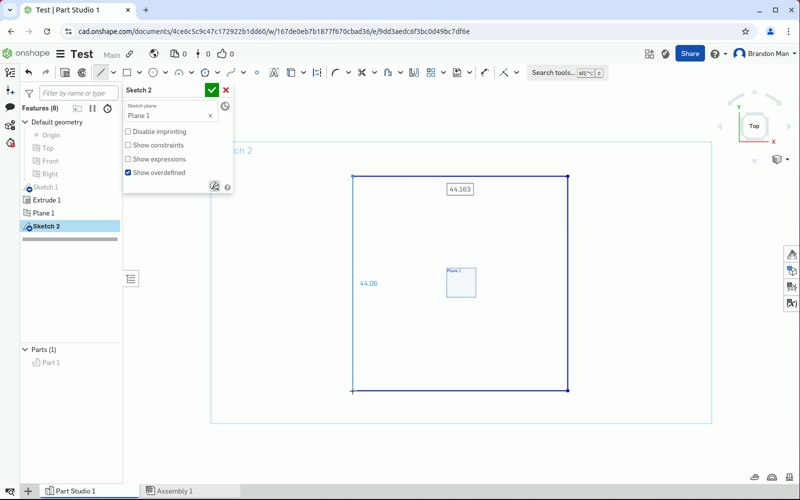
click(352, 390)
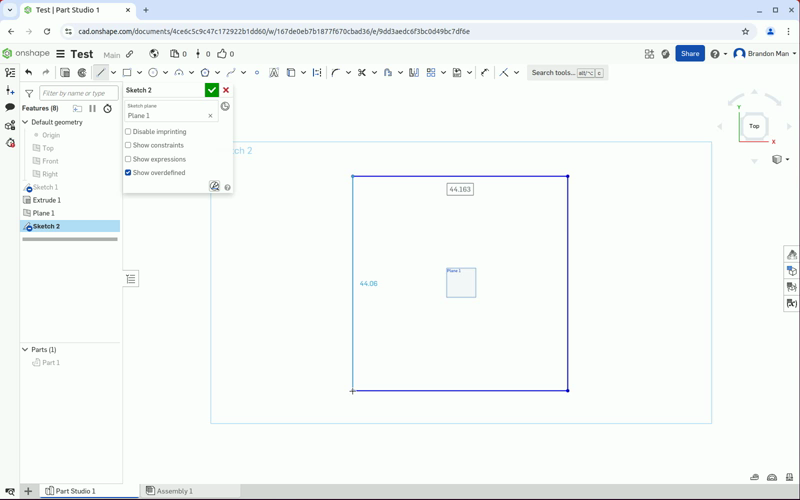
key(esc)
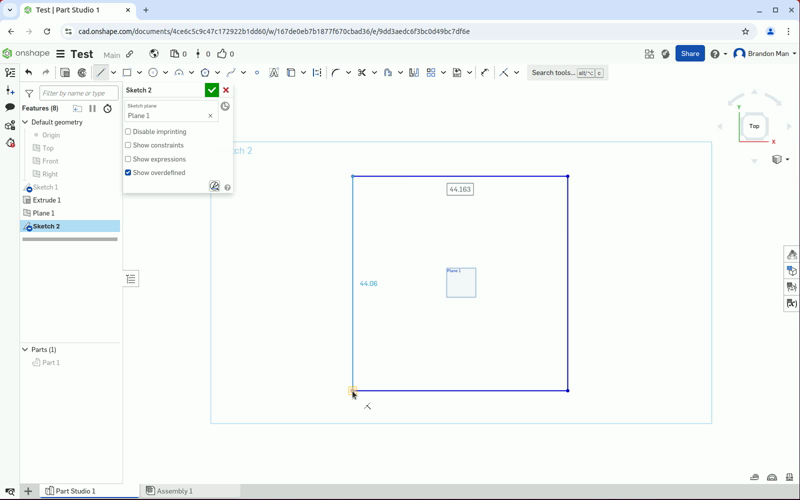
mouse_move(498, 265)
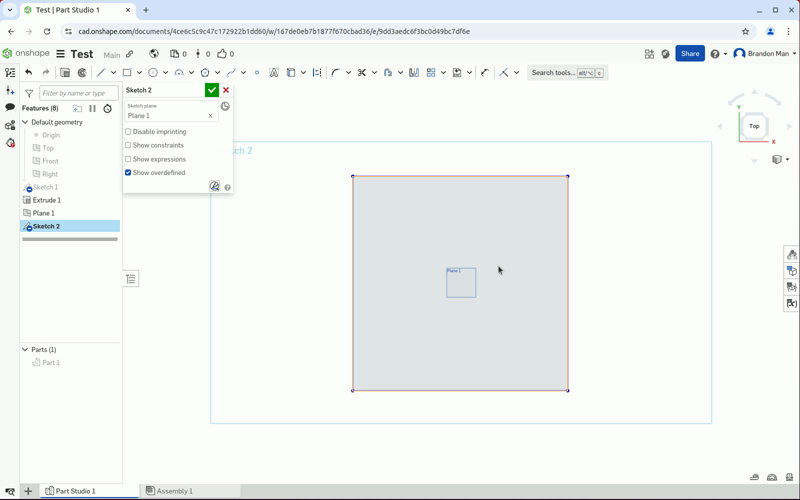
click(498, 265)
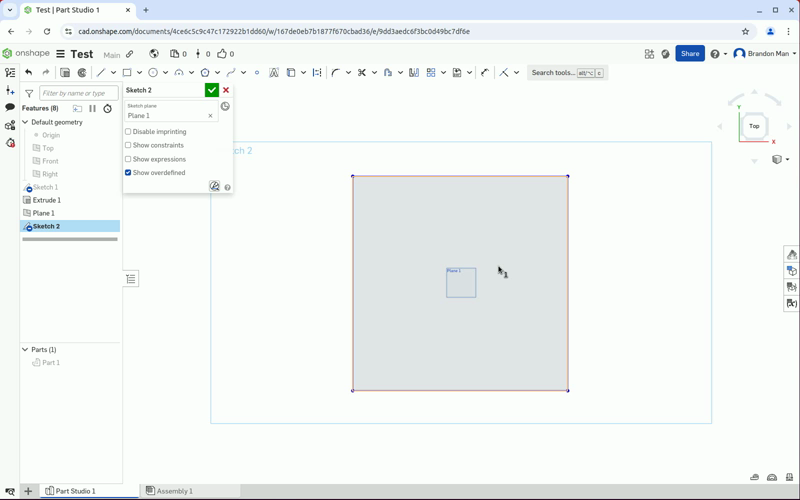
mouse_move(73, 352)
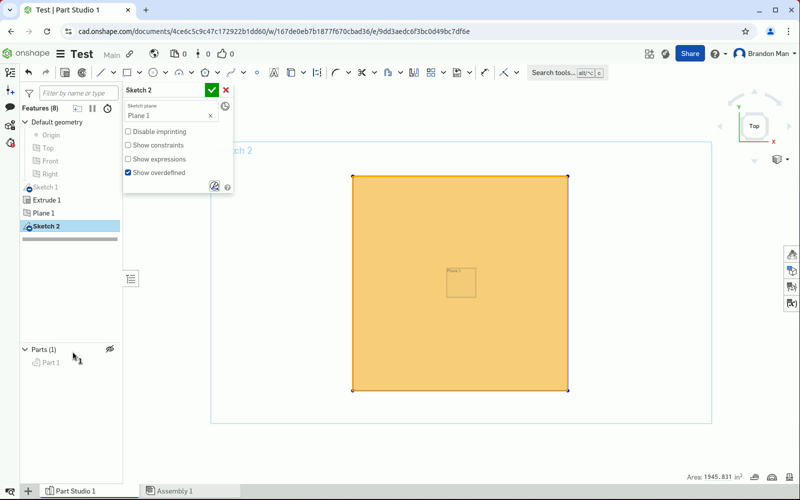
key(shift+y)
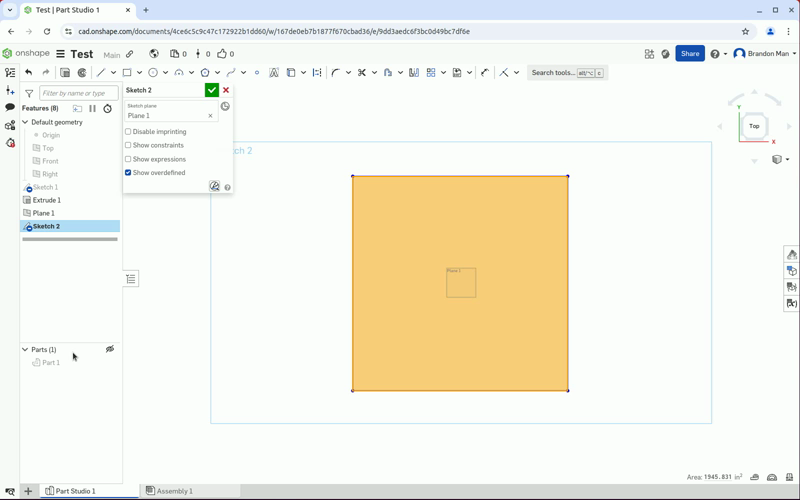
key(shift+e)
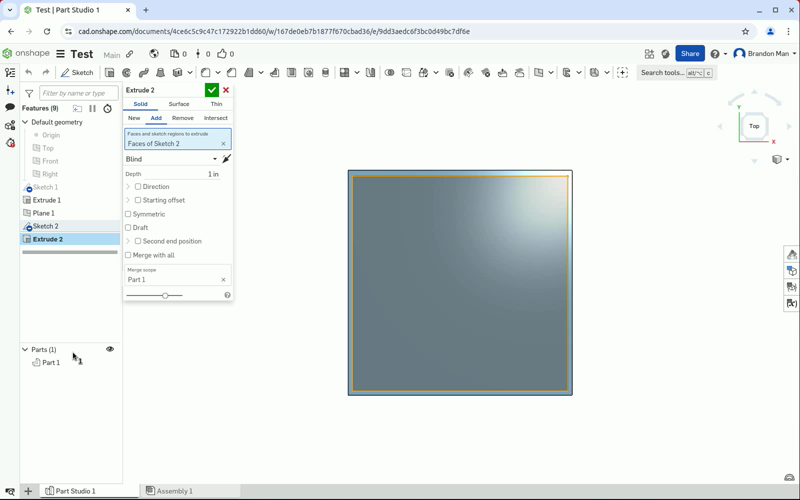
mouse_move(143, 106)
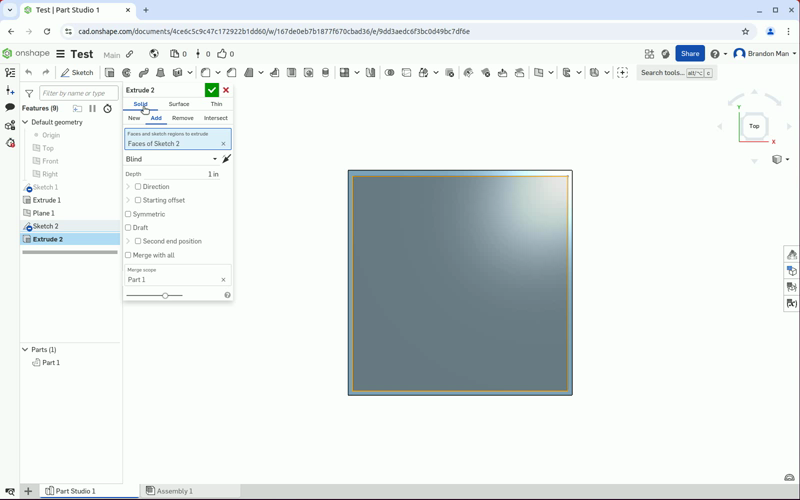
click(143, 106)
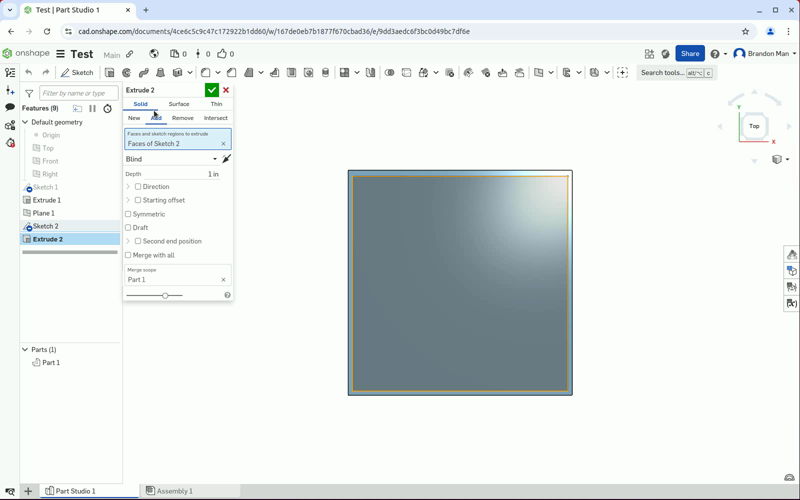
mouse_move(186, 120)
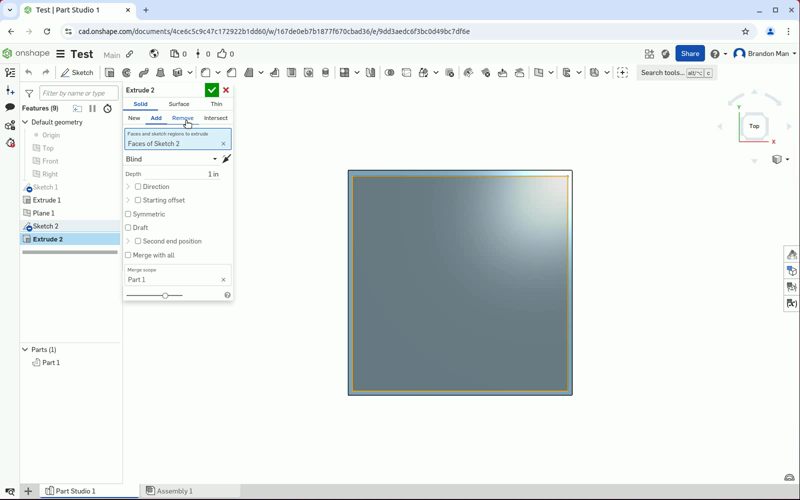
click(186, 120)
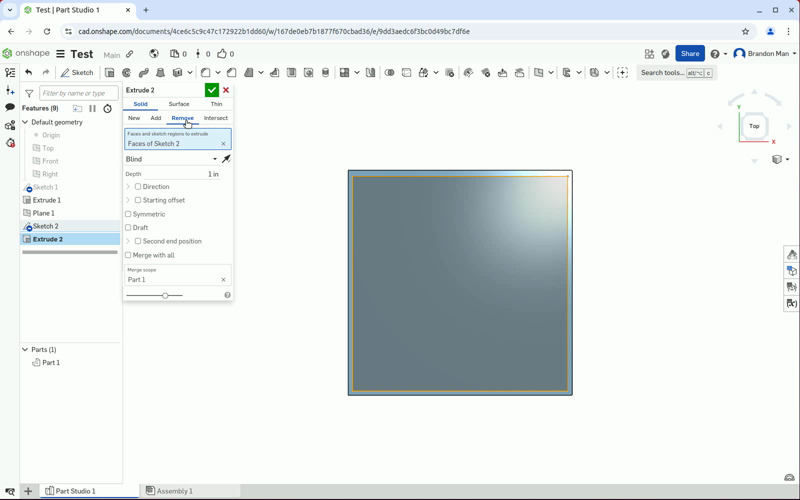
key(tab, 4)
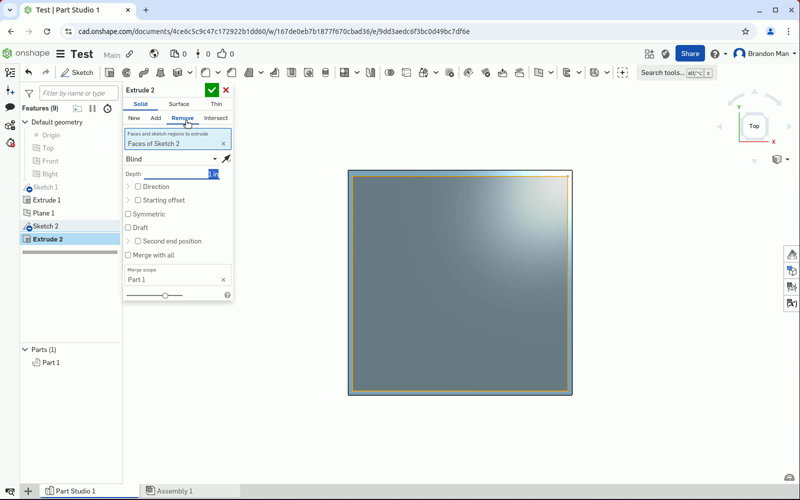
text(22.145)
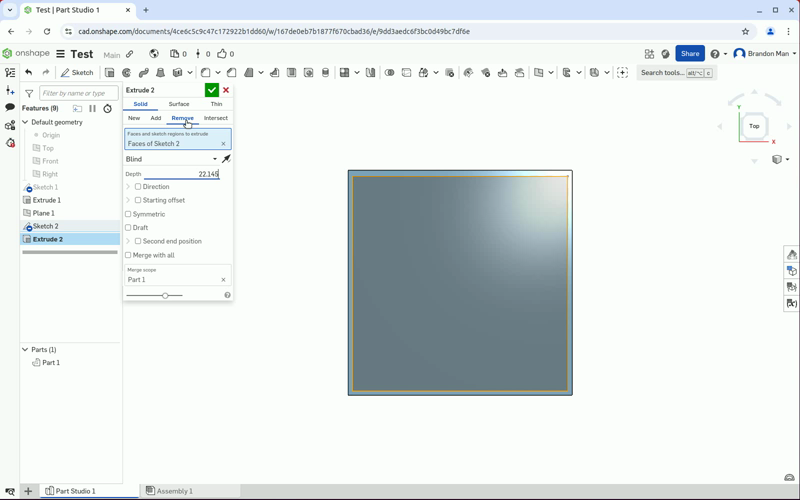
key(tab, 6)
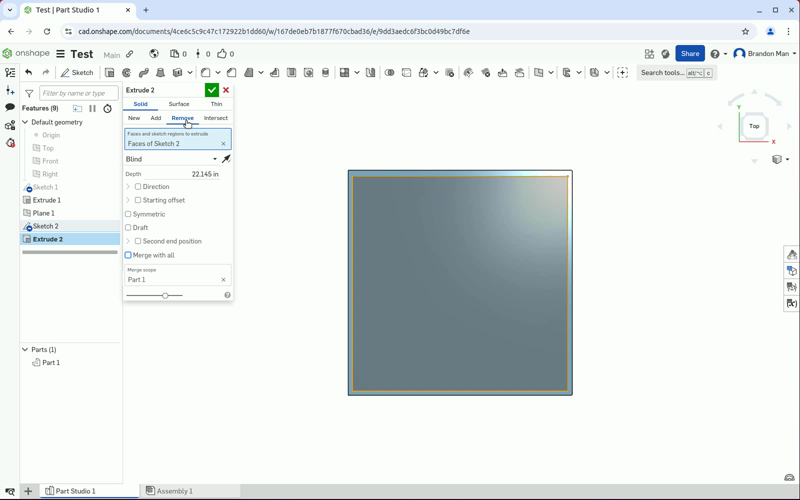
key(space)
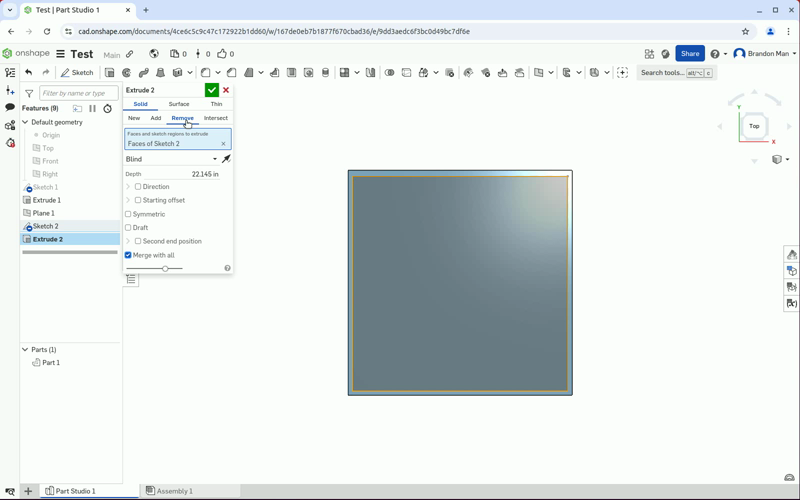
key(enter)
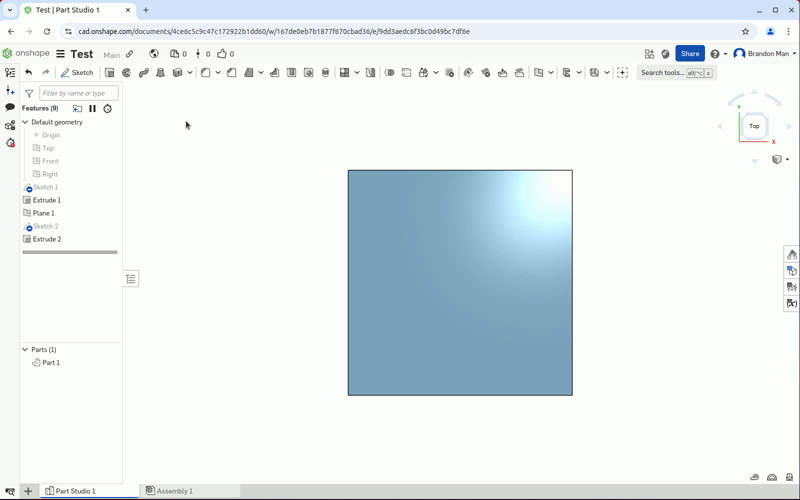
key(shift+h)
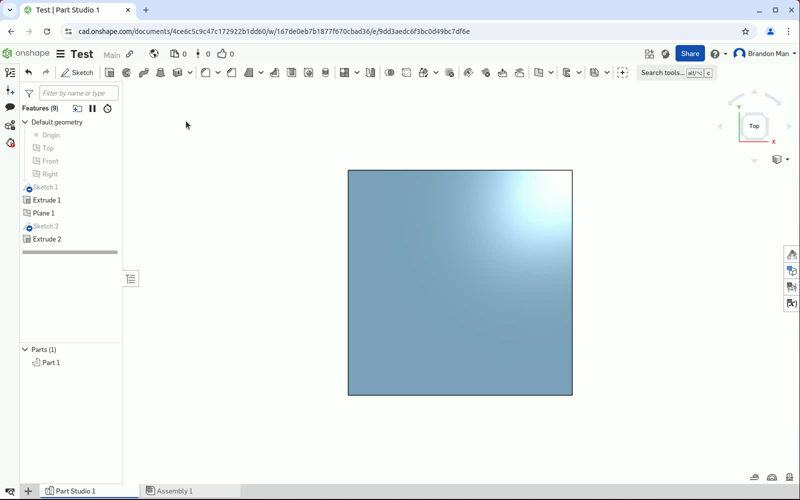
key(shift+h)
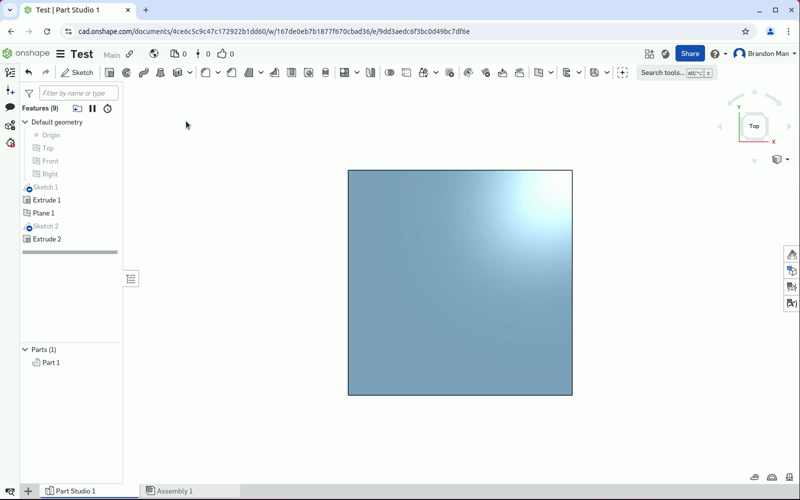
mouse_move(73, 189)
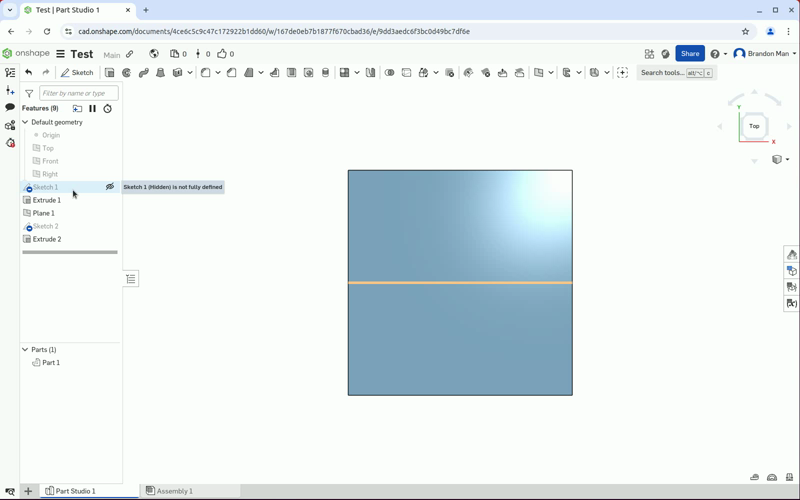
click(73, 189)
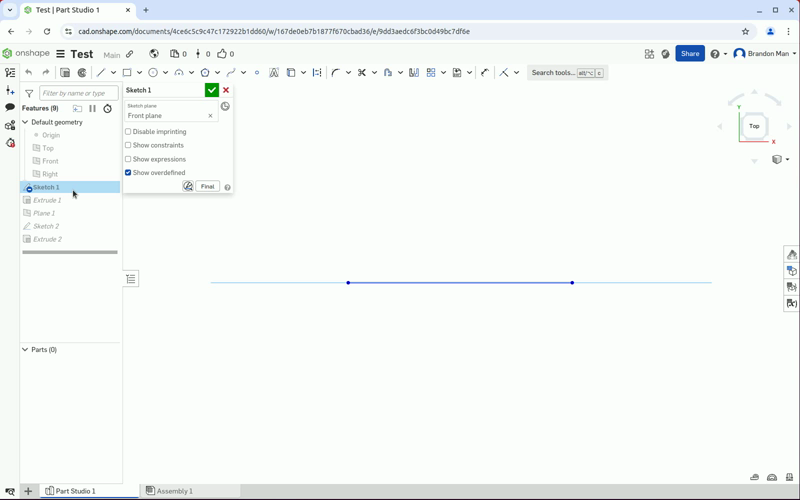
mouse_move(229, 92)
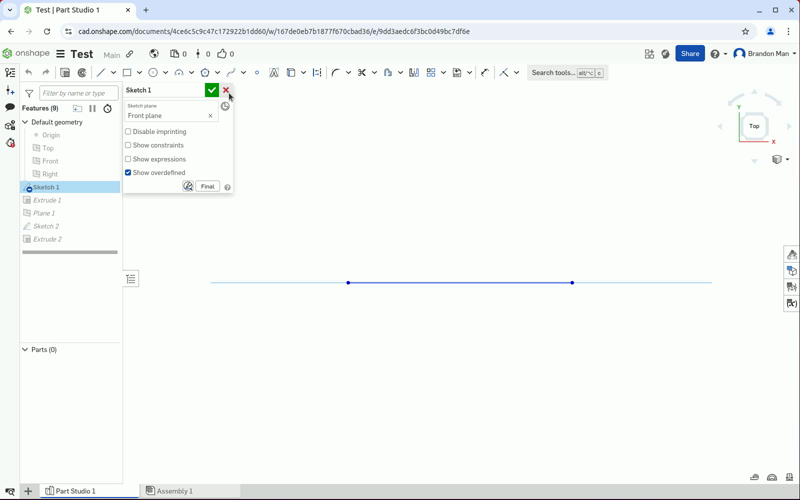
click(229, 92)
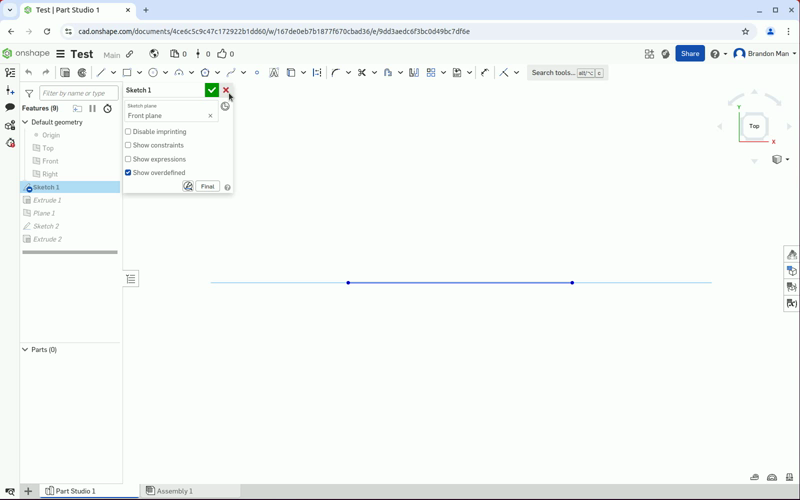
key(shift+s)
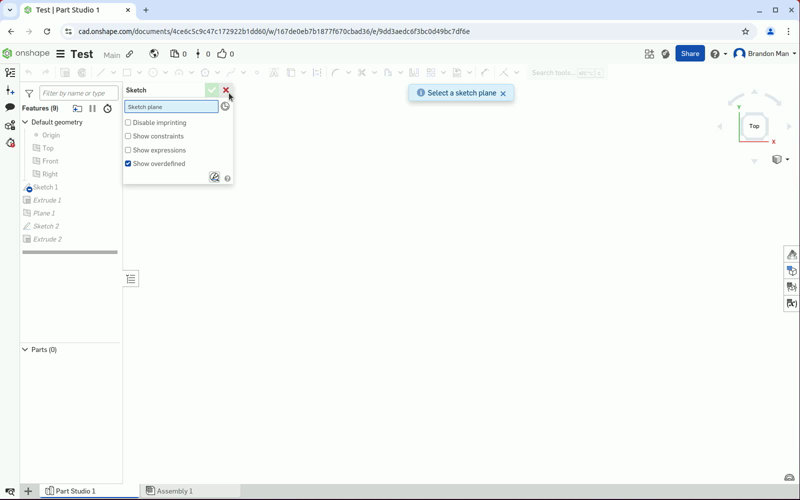
mouse_move(73, 215)
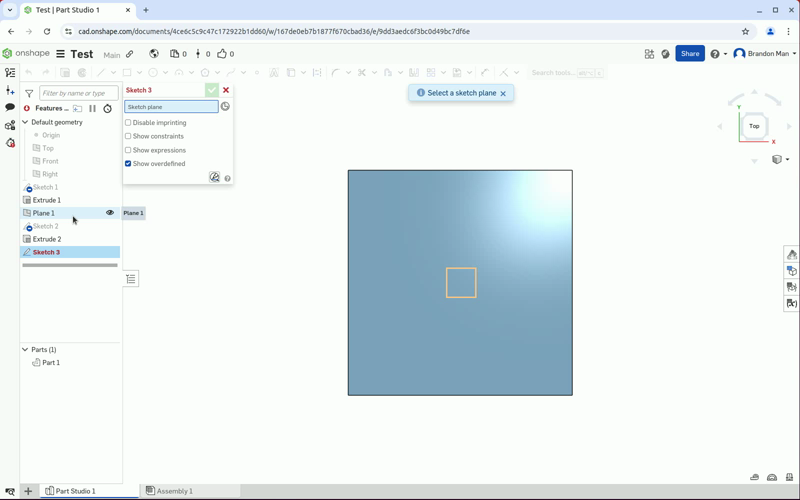
click(73, 215)
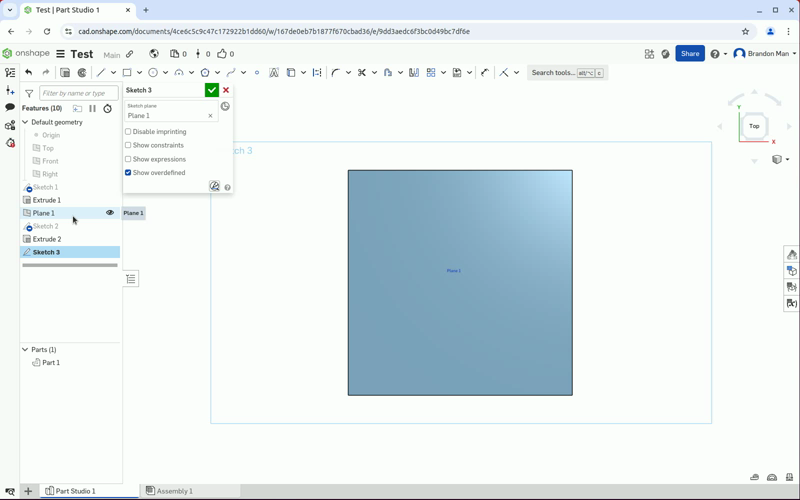
mouse_move(73, 352)
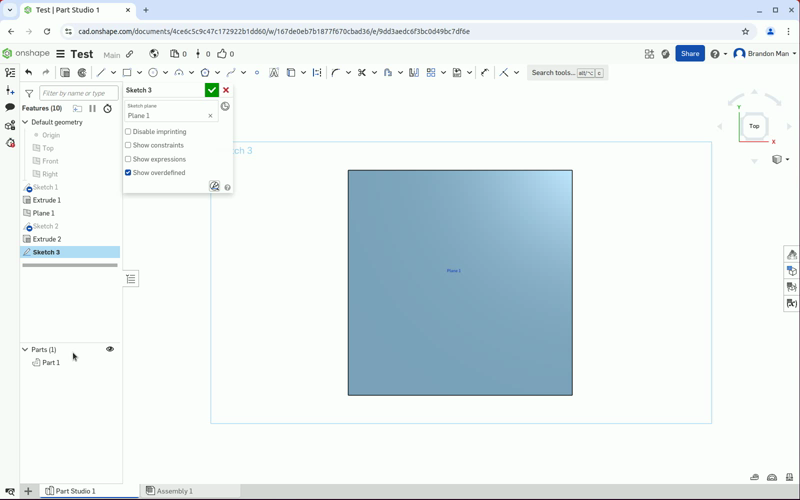
key(y)
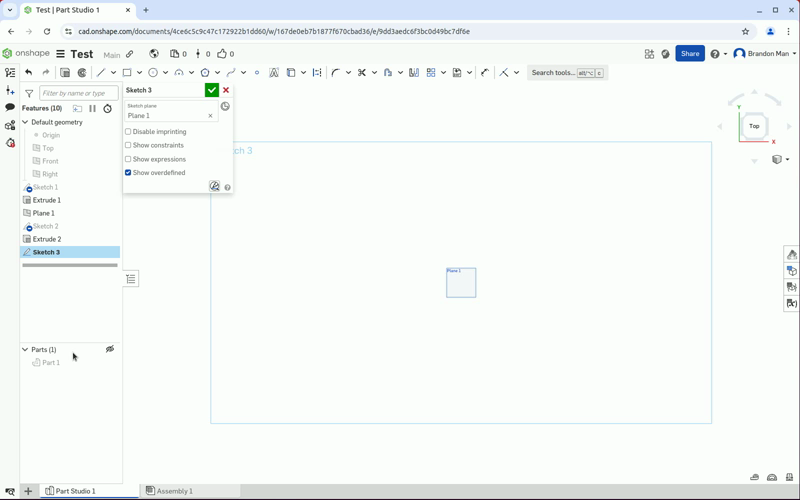
key(l)
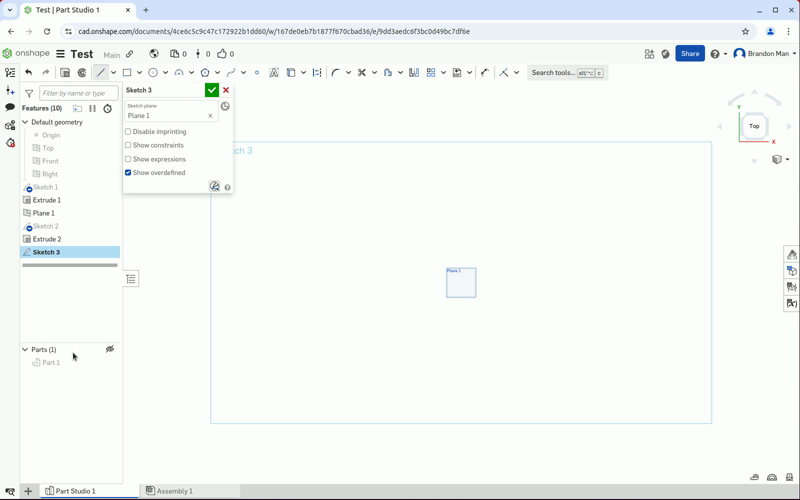
key_down(shift)
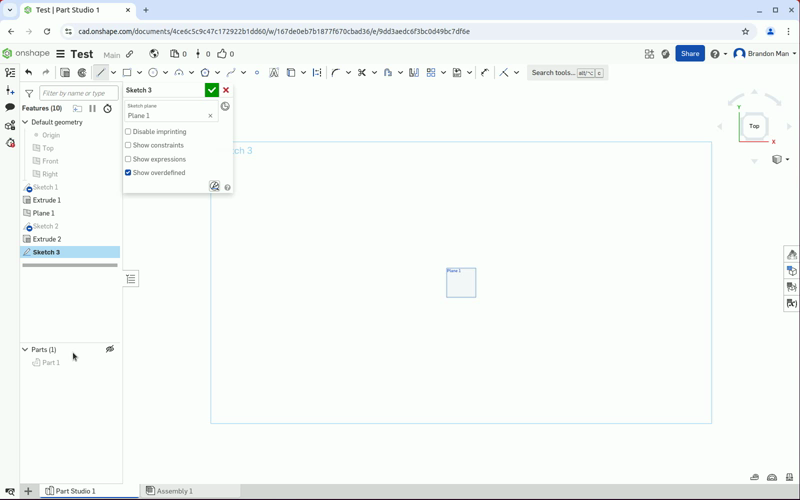
mouse_move(352, 395)
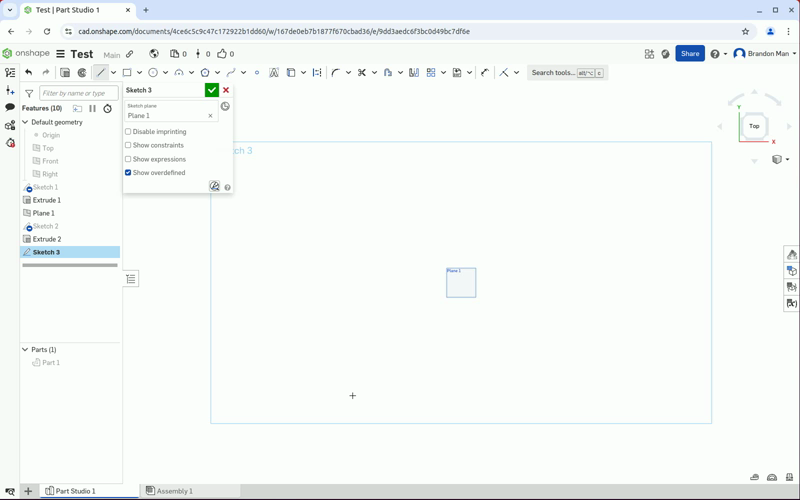
click(352, 395)
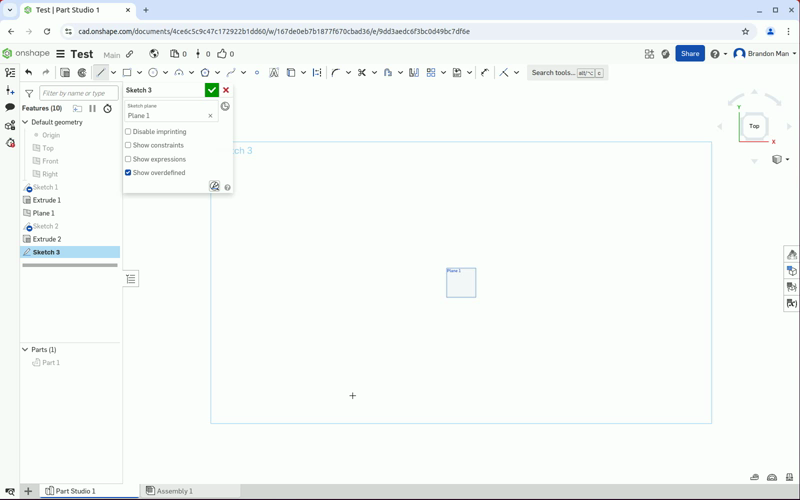
key_up(shift)
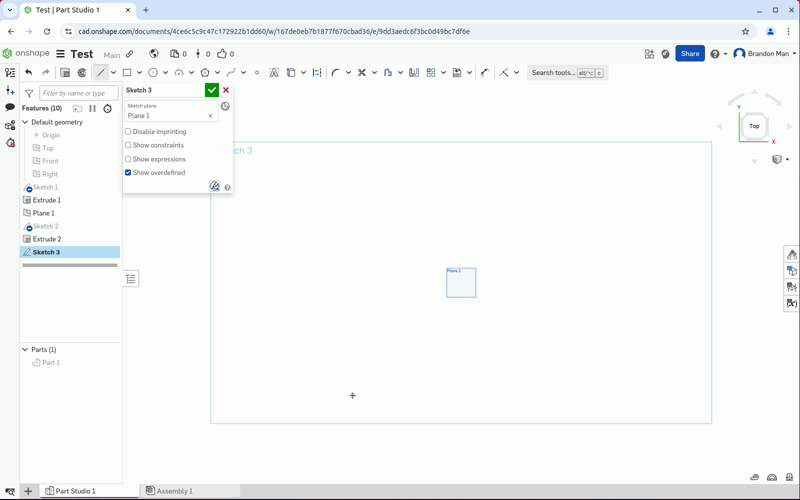
key_down(shift)
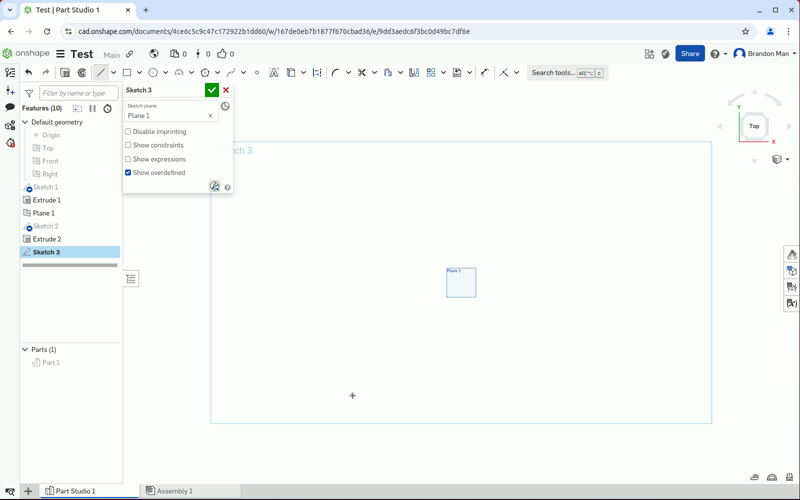
mouse_move(567, 395)
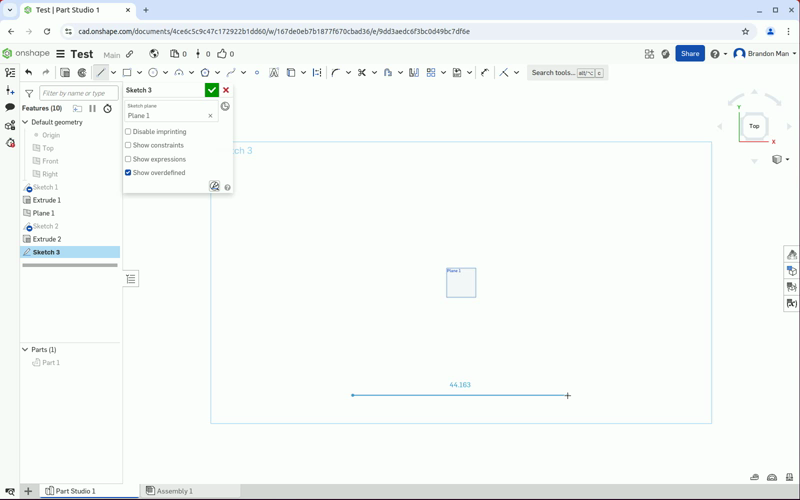
click(567, 395)
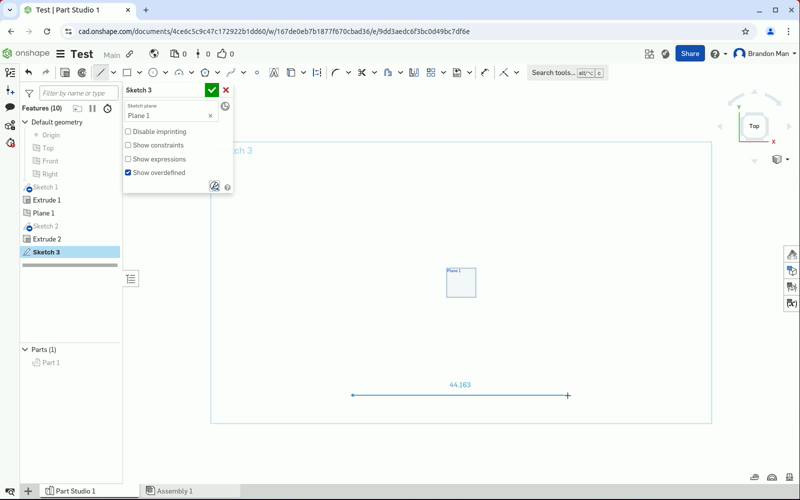
key_up(shift)
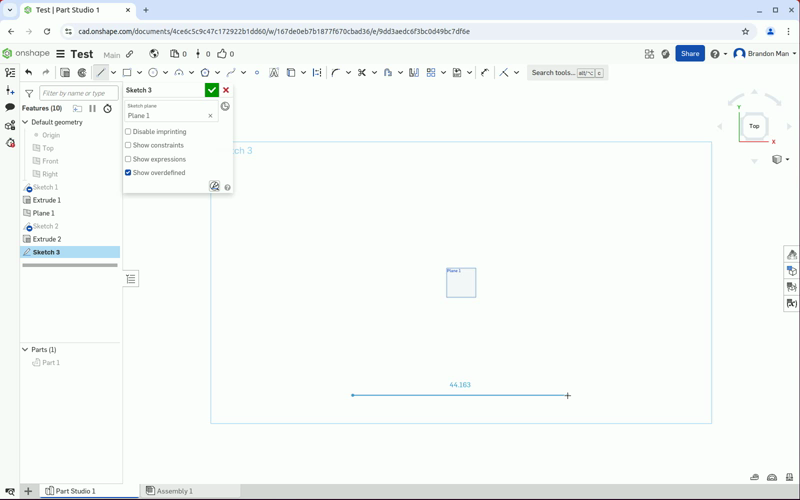
key_down(shift)
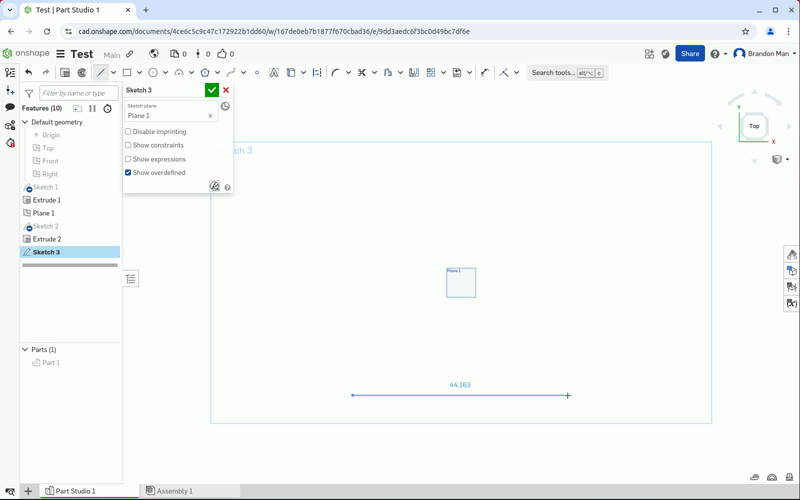
mouse_move(589, 395)
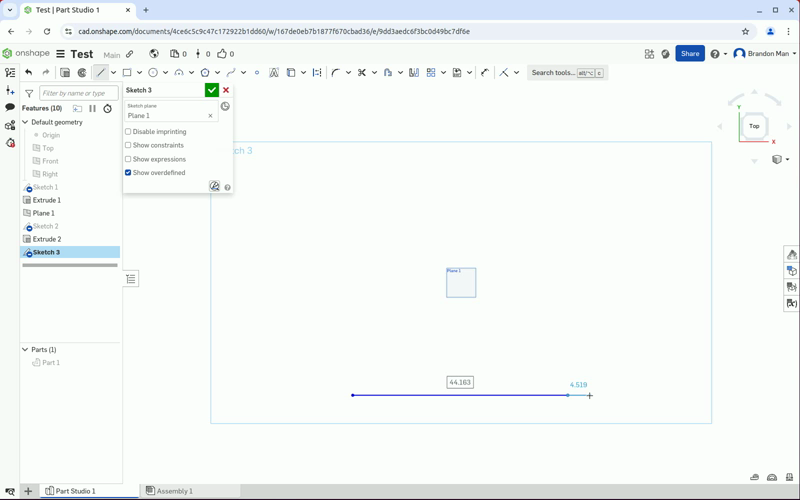
mouse_move(567, 390)
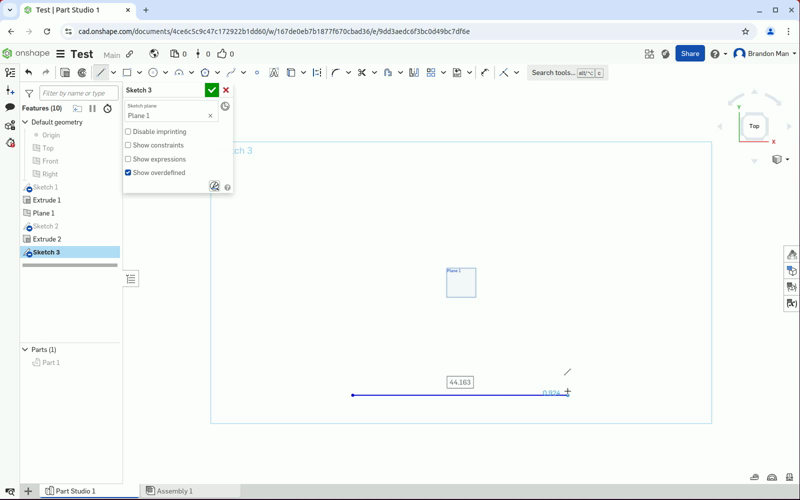
scroll(6)
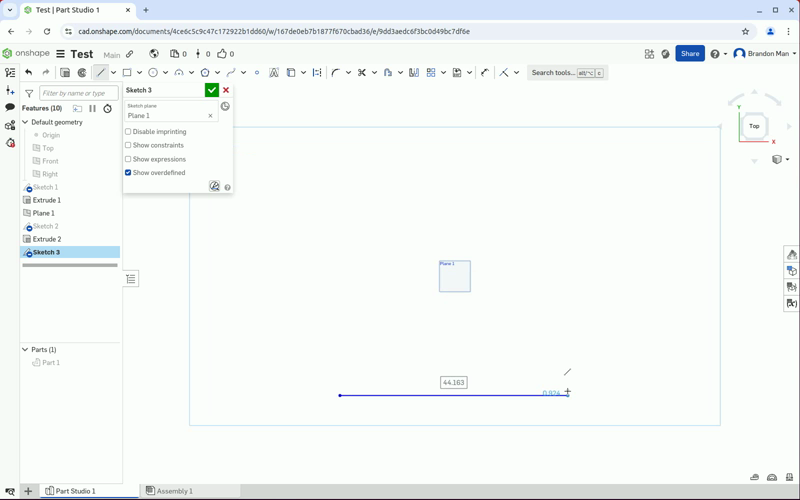
scroll(6)
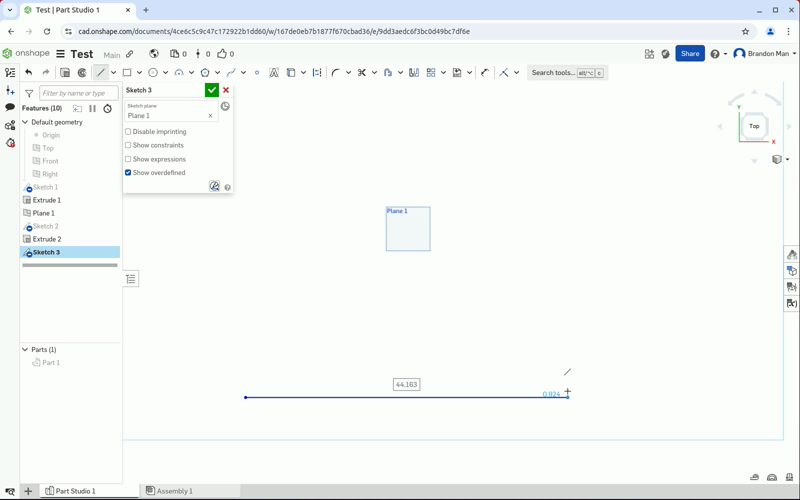
scroll(6)
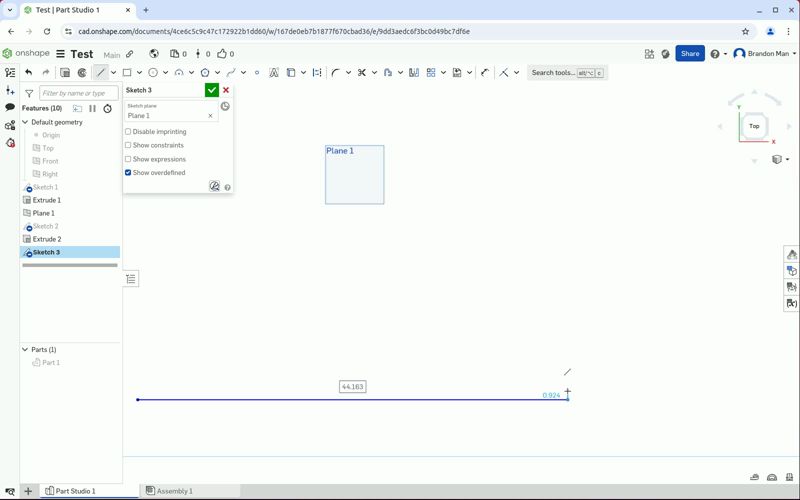
scroll(6)
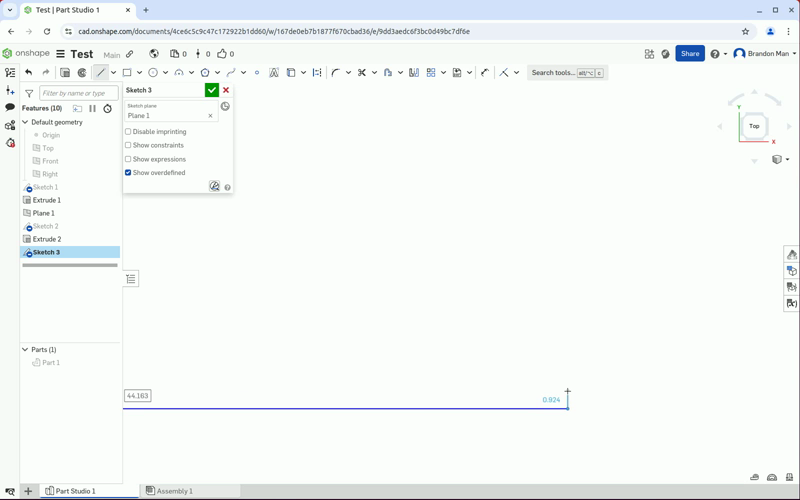
scroll(6)
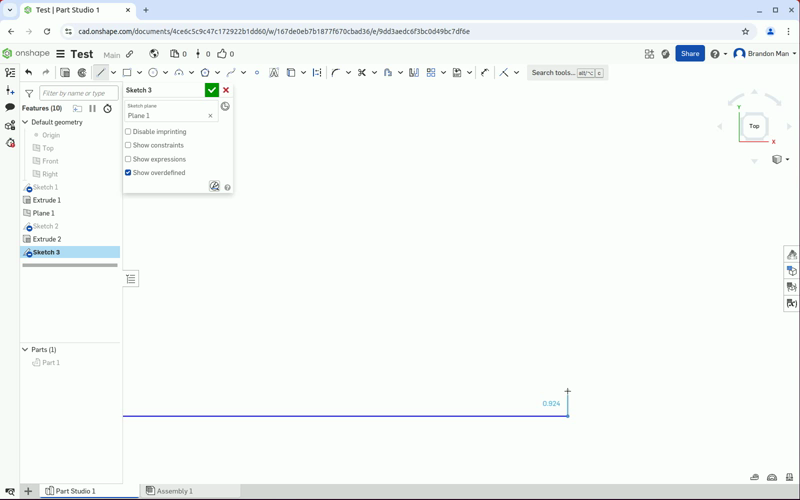
scroll(6)
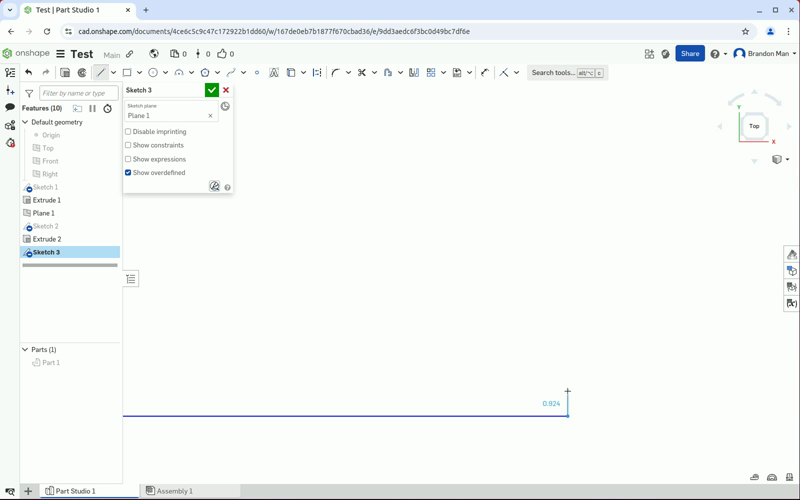
scroll(6)
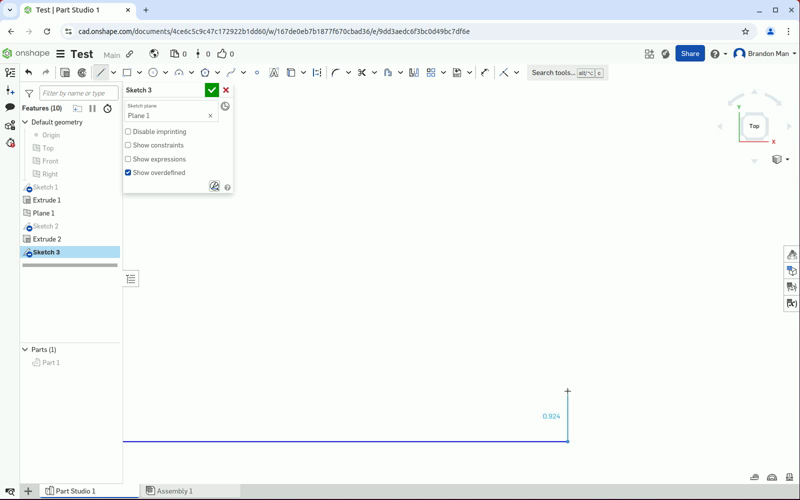
click(567, 390)
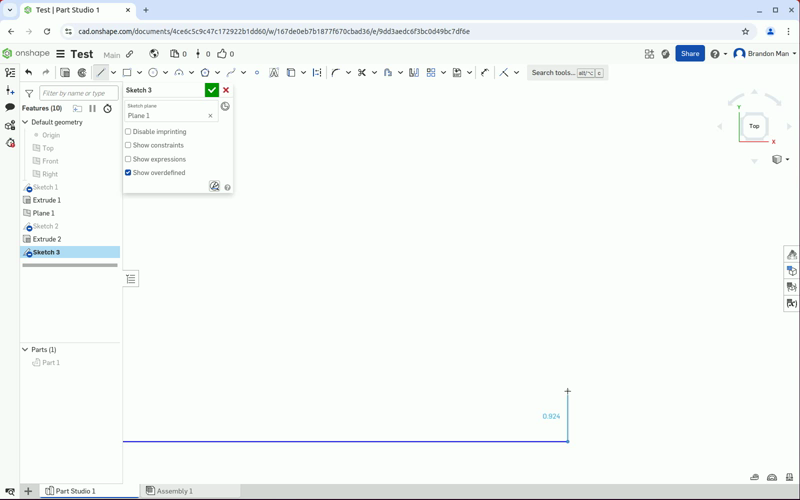
scroll(-6)
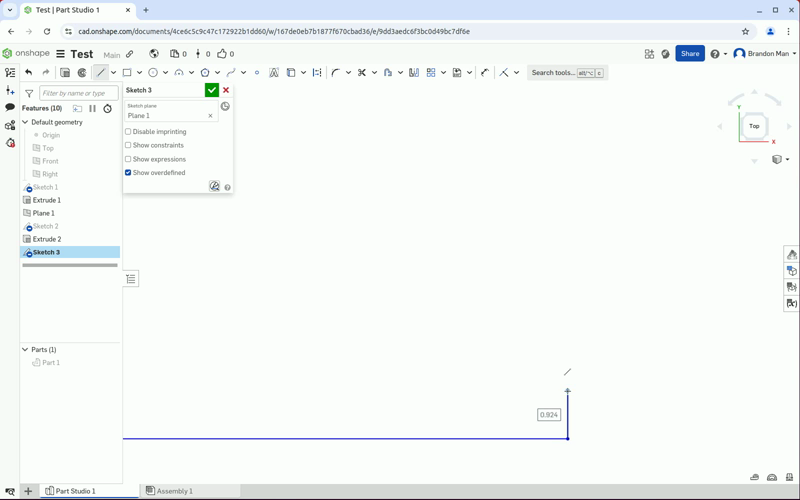
scroll(-6)
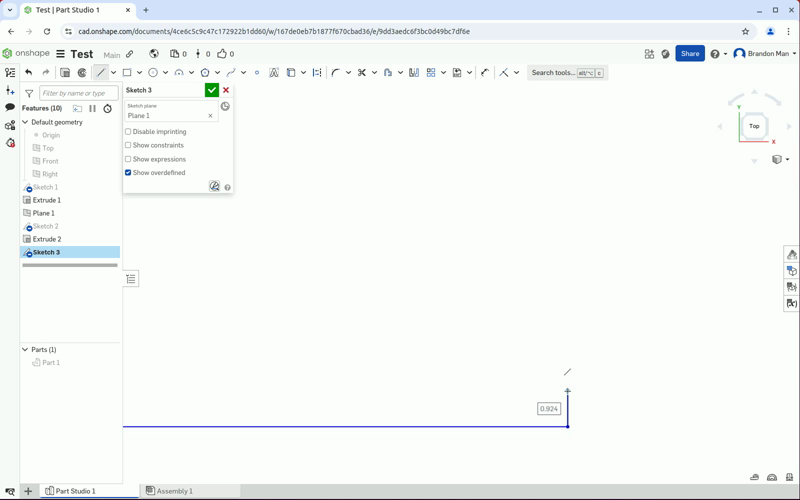
scroll(-6)
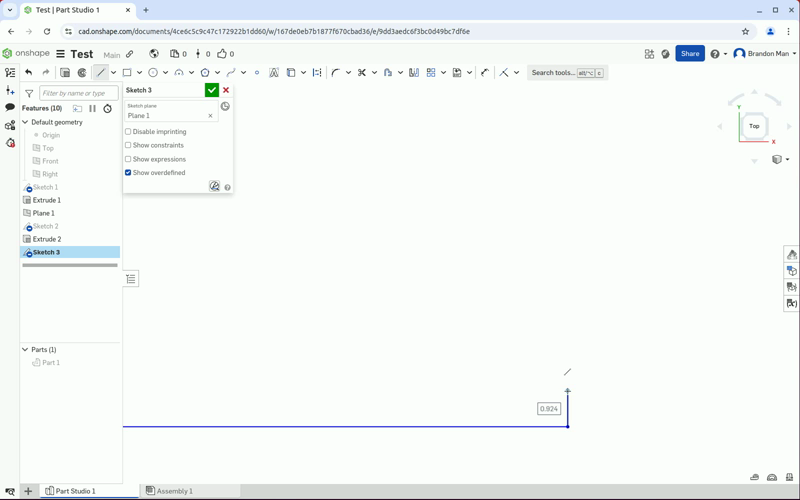
scroll(-6)
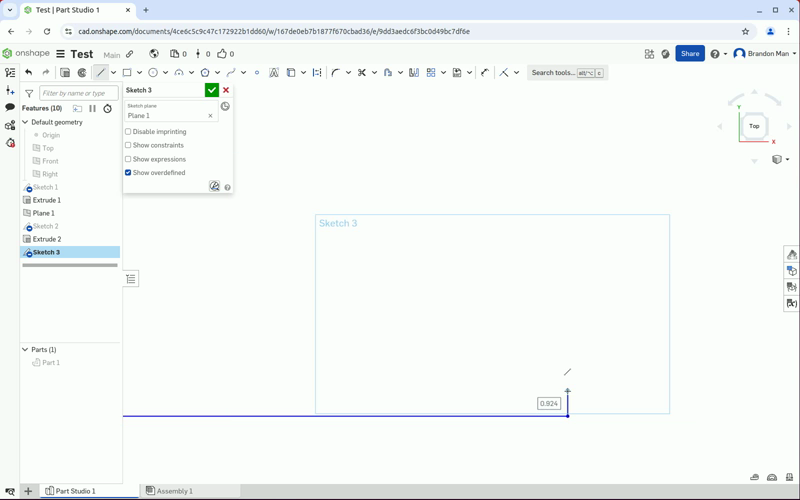
scroll(-6)
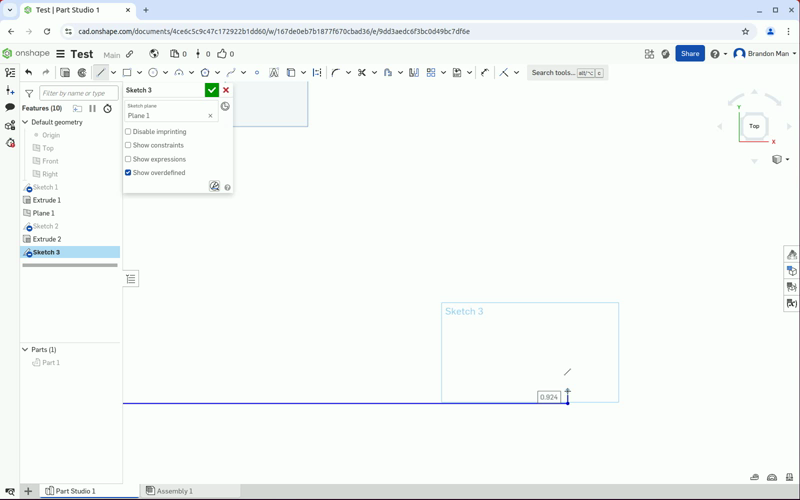
scroll(-6)
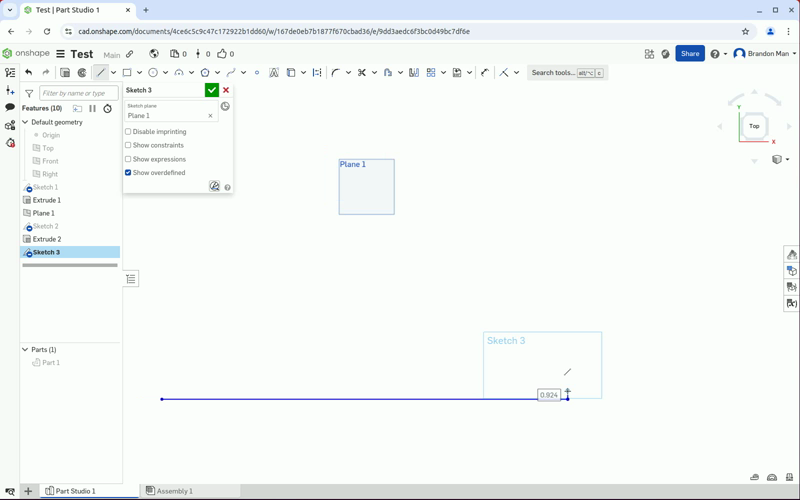
scroll(-6)
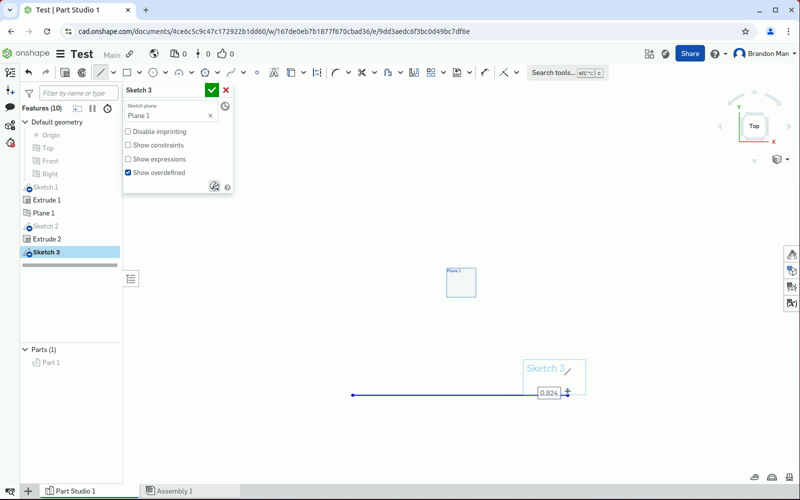
key_up(shift)
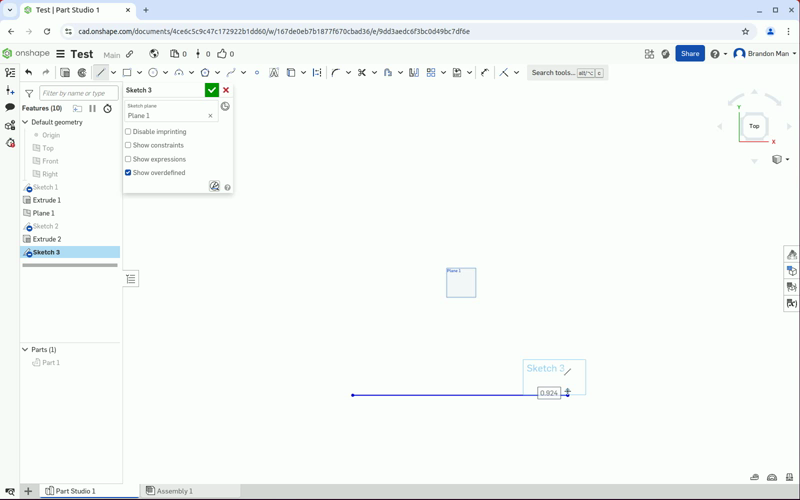
key_down(shift)
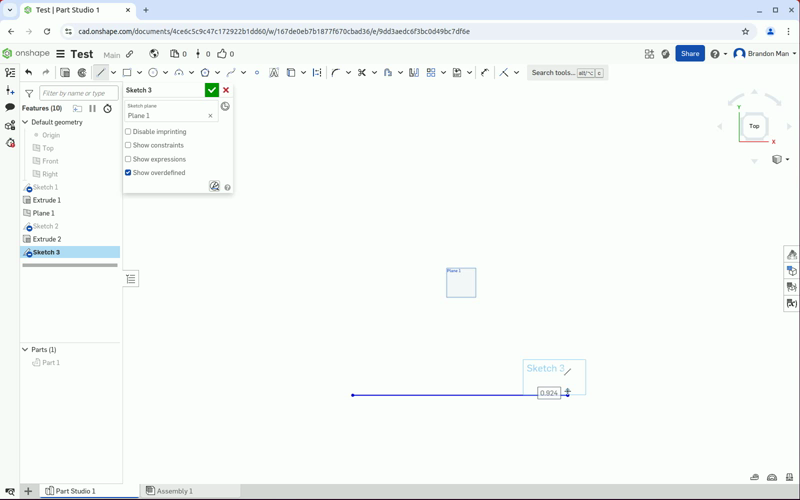
mouse_move(352, 390)
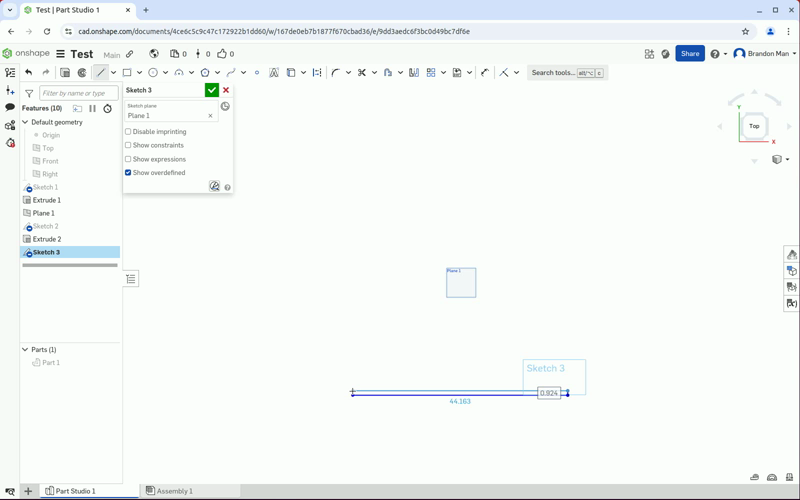
click(352, 390)
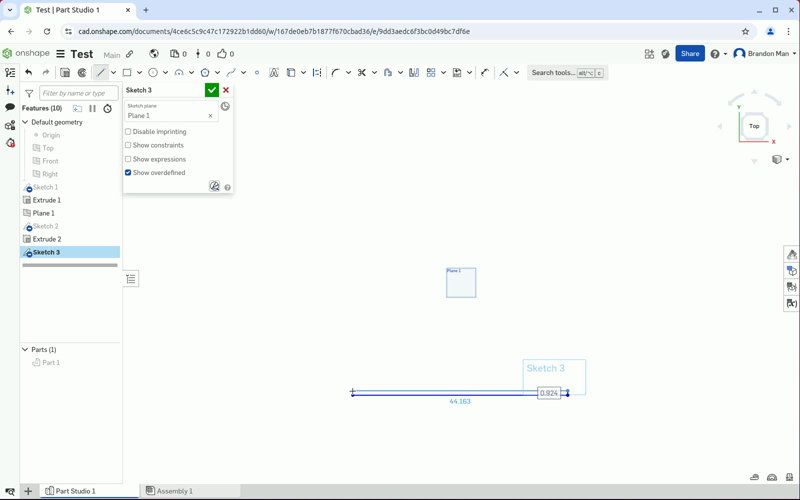
key_up(shift)
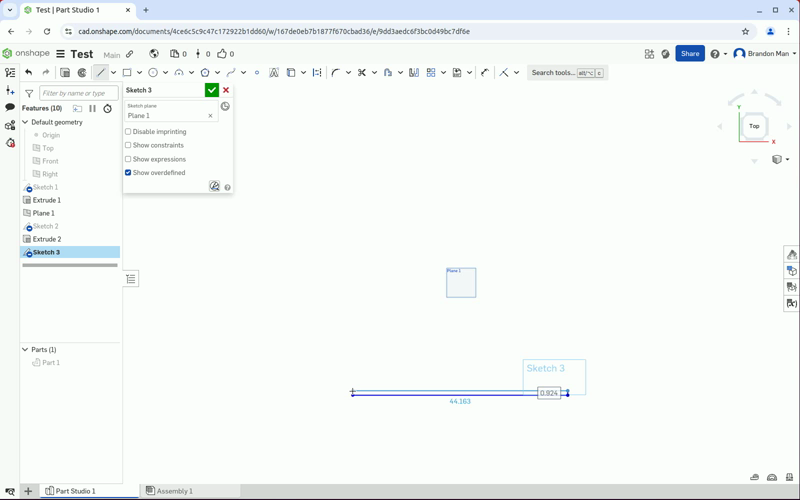
mouse_move(382, 390)
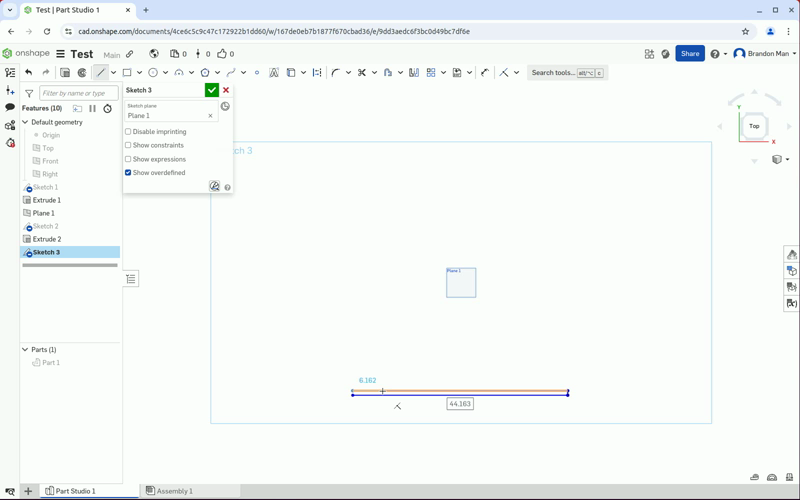
key_down(shift)
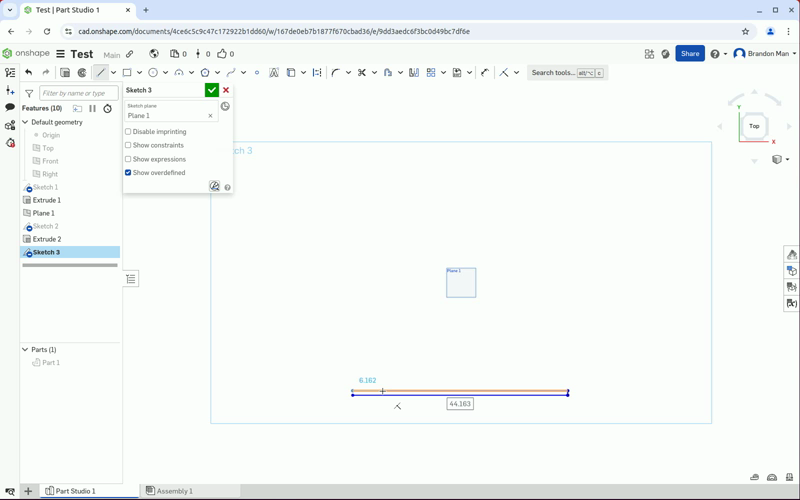
mouse_move(352, 395)
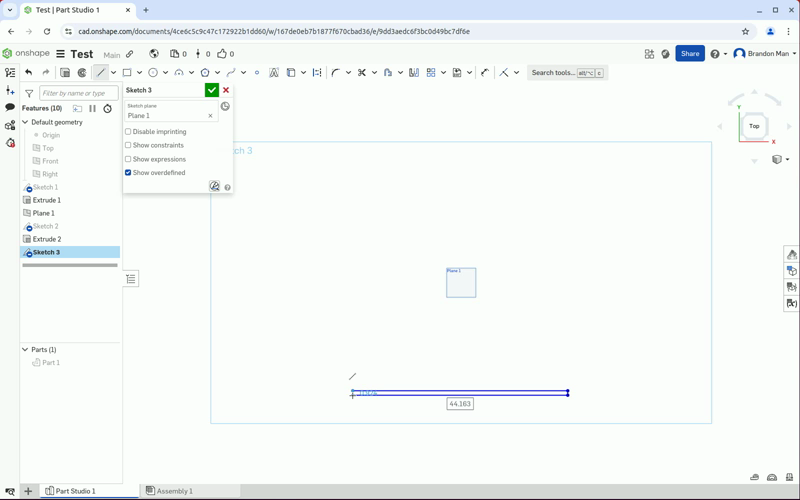
scroll(6)
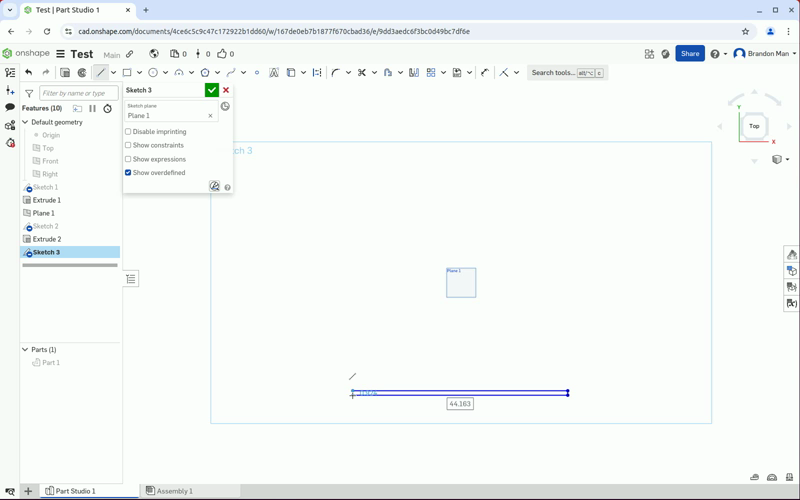
scroll(6)
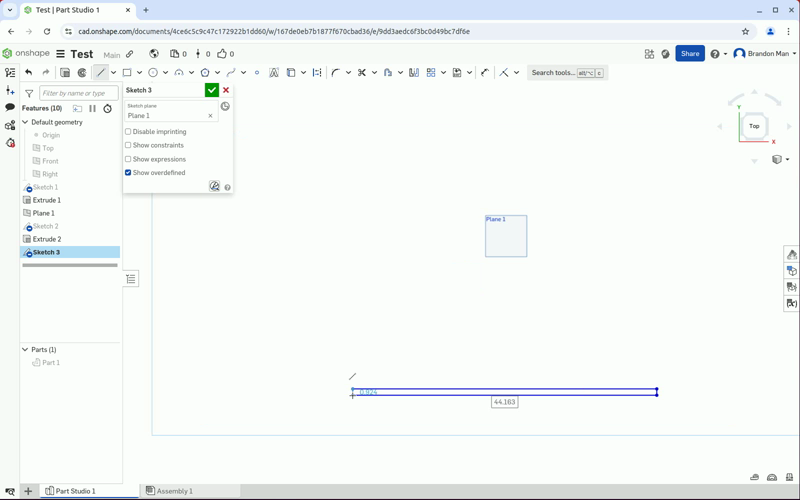
scroll(6)
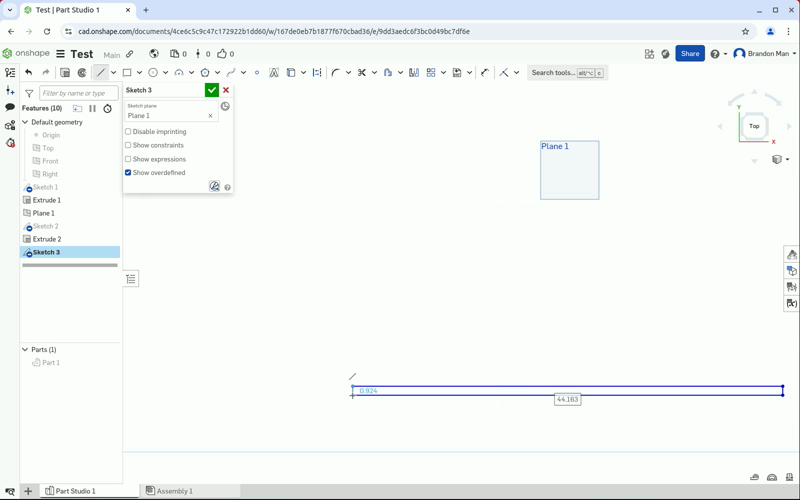
scroll(6)
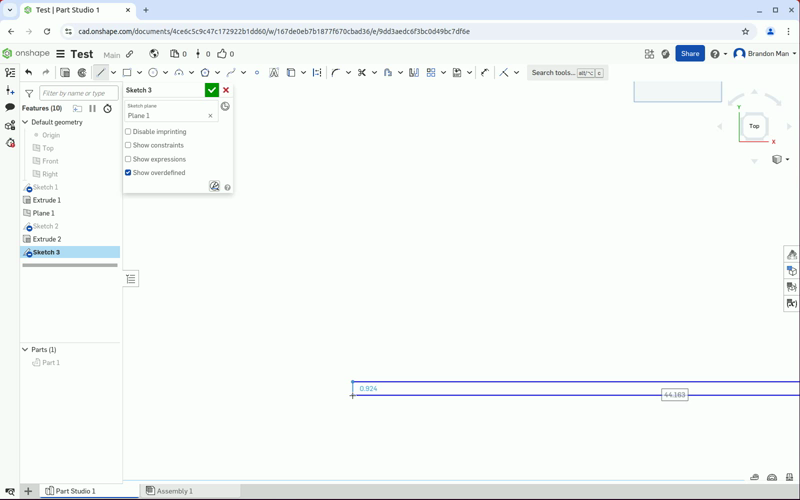
scroll(6)
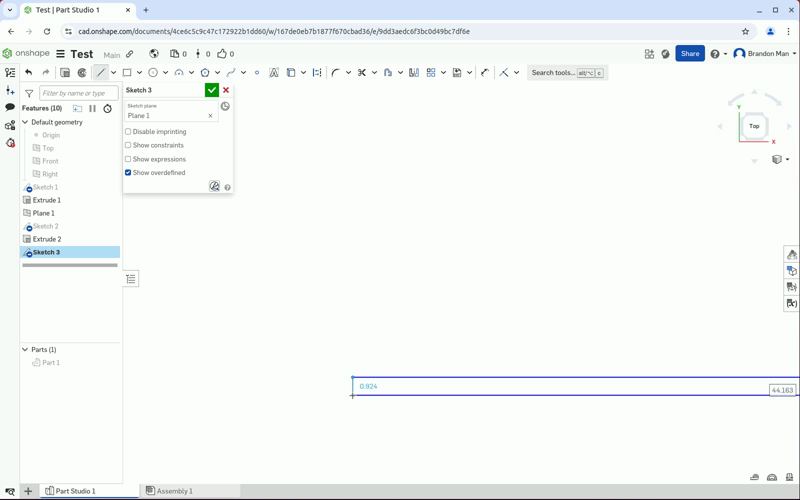
scroll(6)
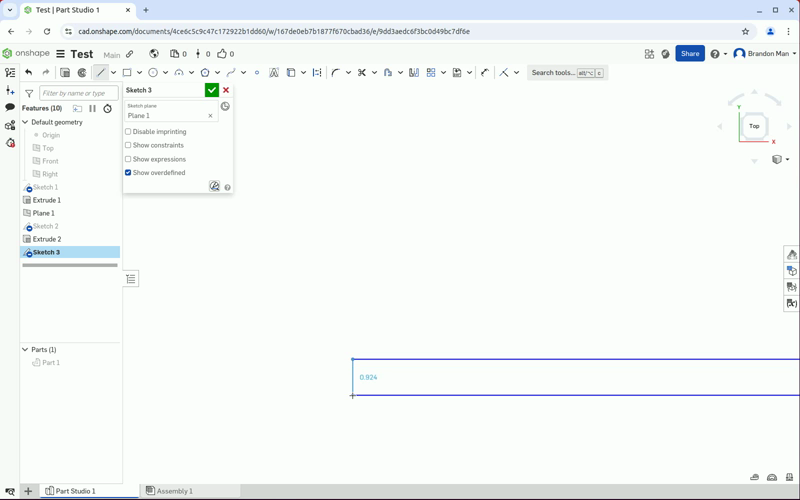
scroll(6)
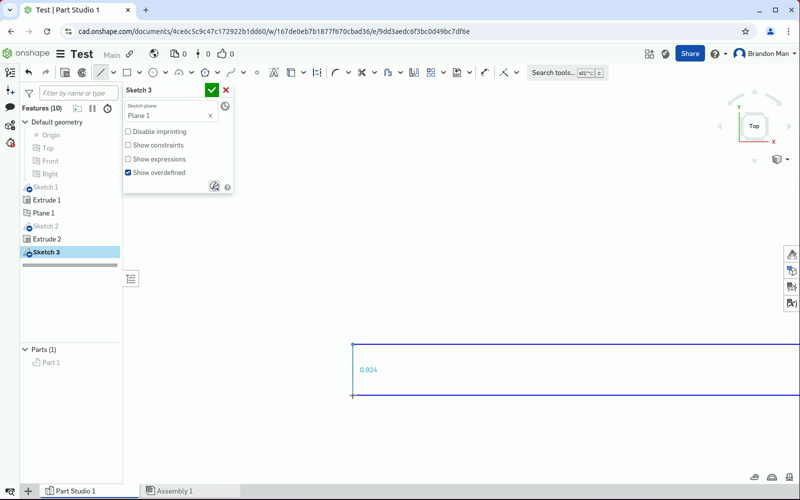
key_up(shift)
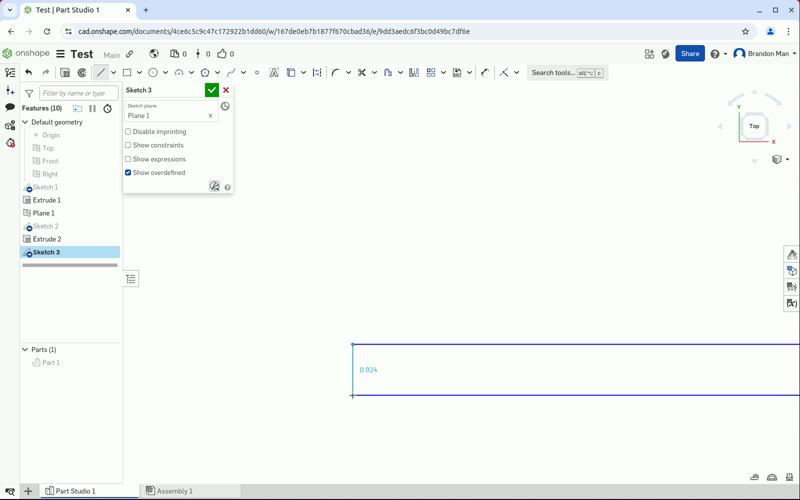
click(352, 395)
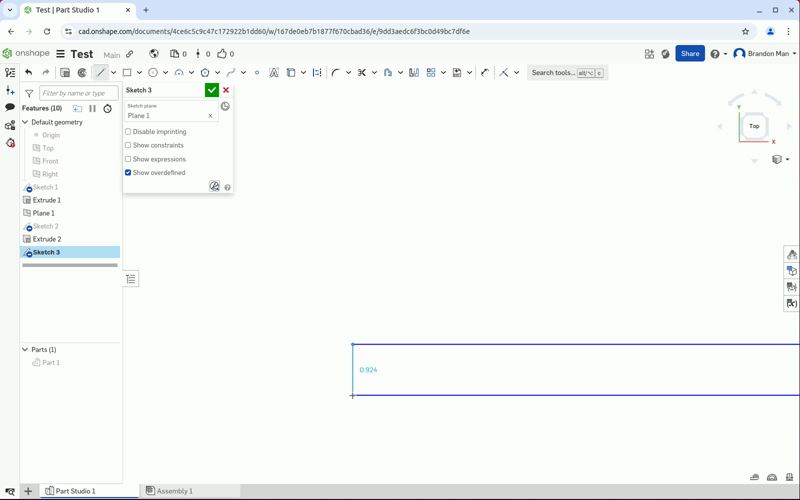
scroll(-6)
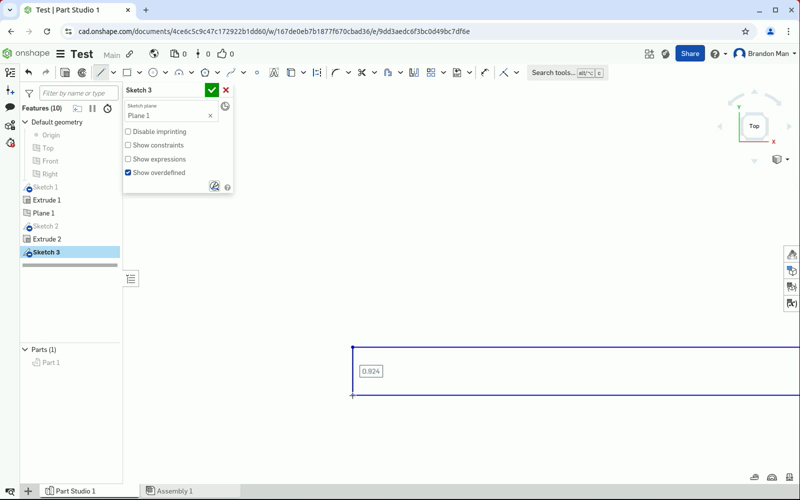
scroll(-6)
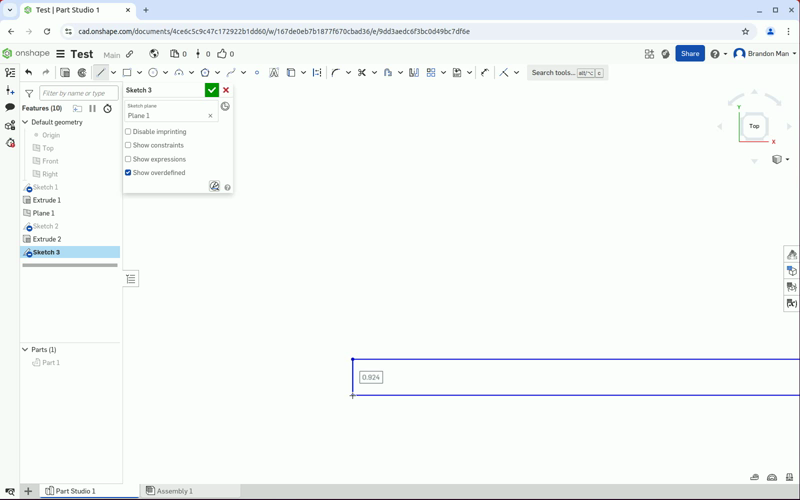
scroll(-6)
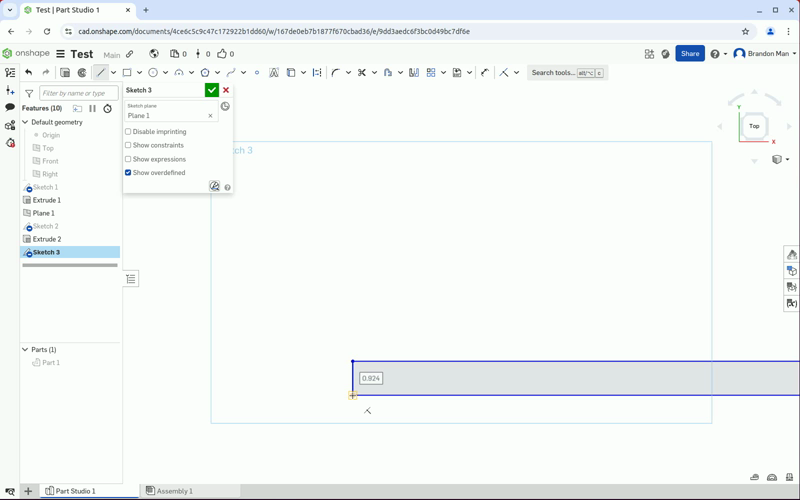
scroll(-6)
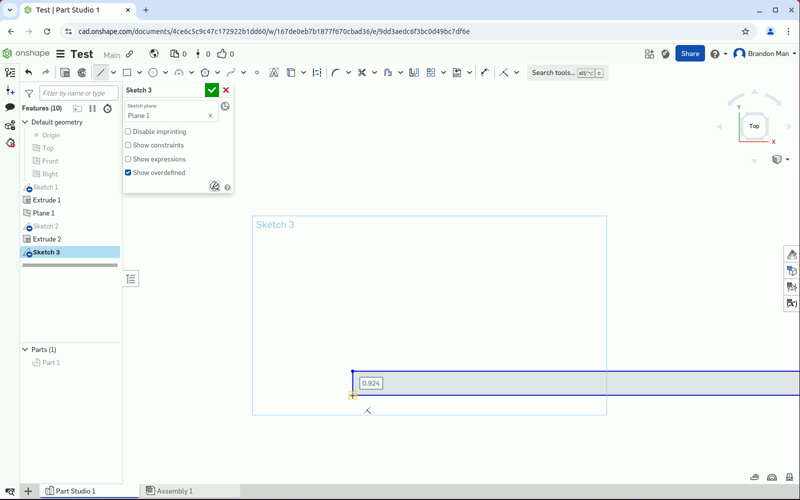
scroll(-6)
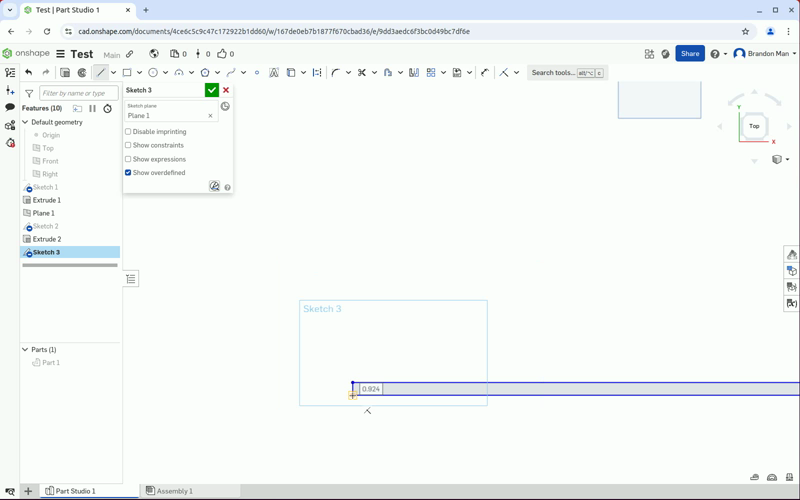
scroll(-6)
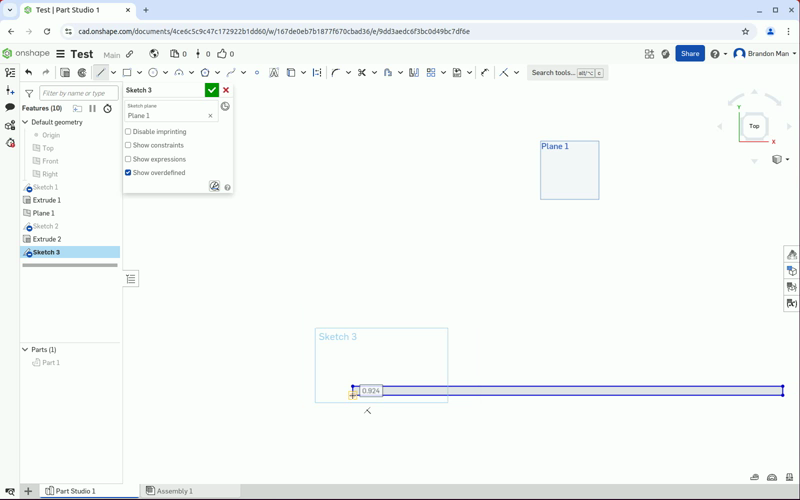
scroll(-6)
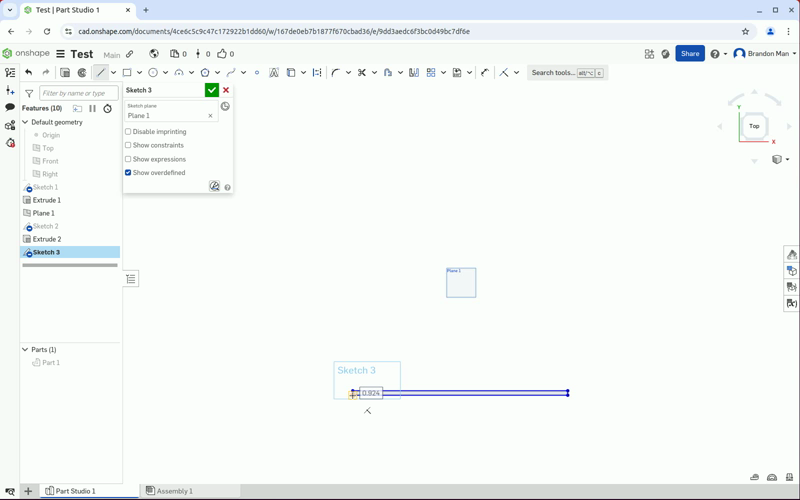
key(esc)
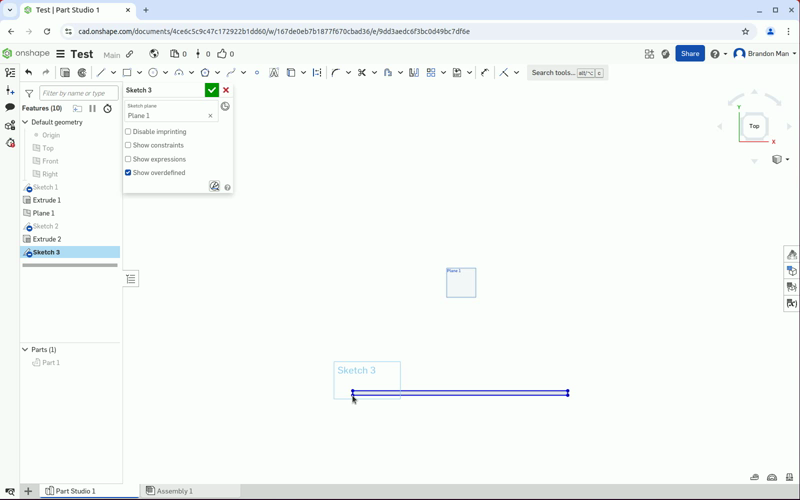
mouse_move(537, 392)
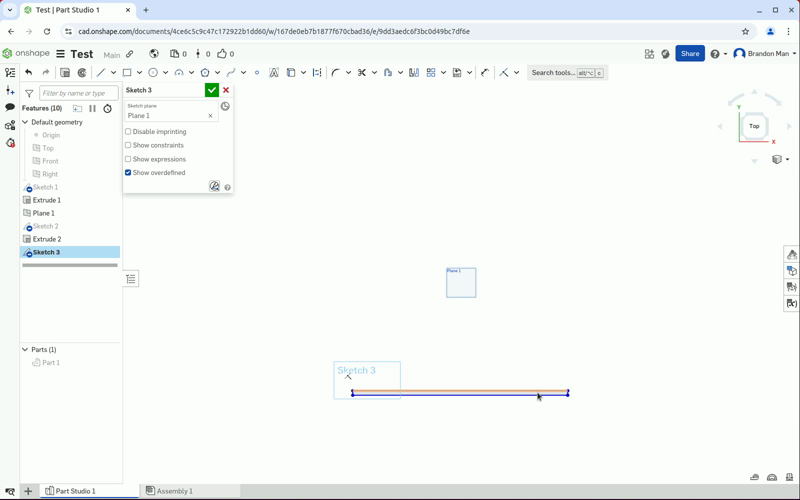
scroll(6)
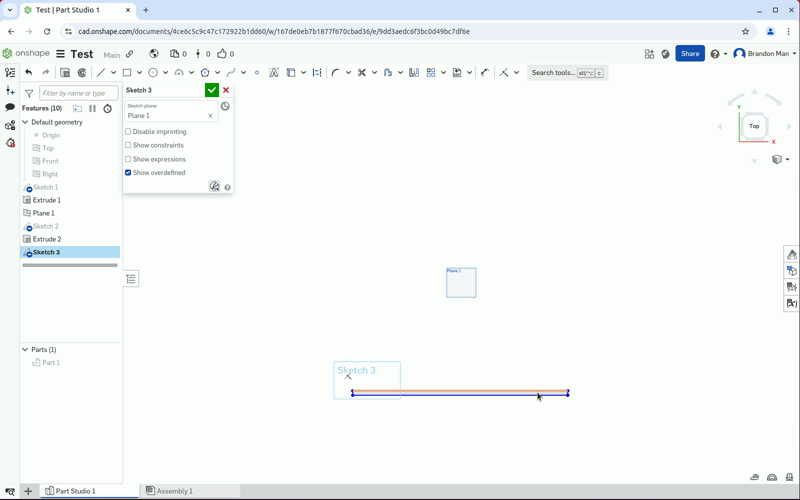
scroll(6)
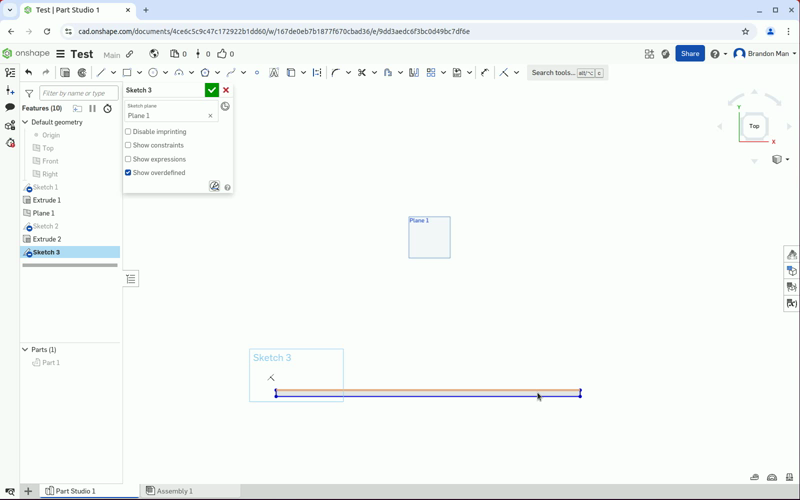
scroll(6)
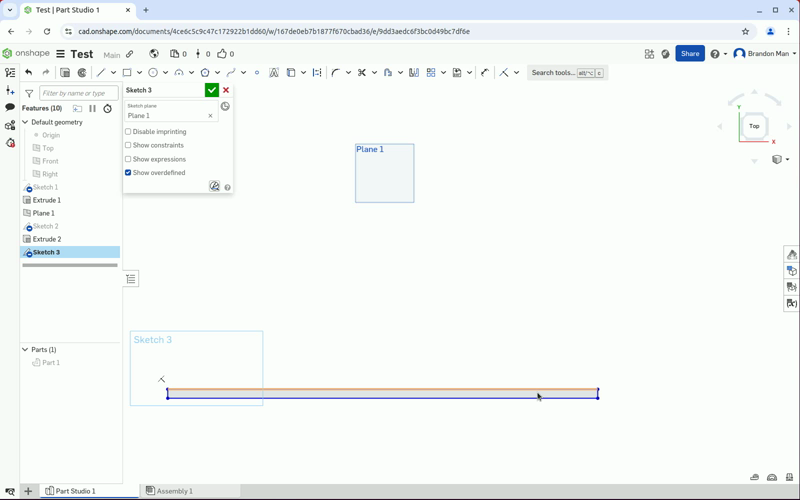
scroll(6)
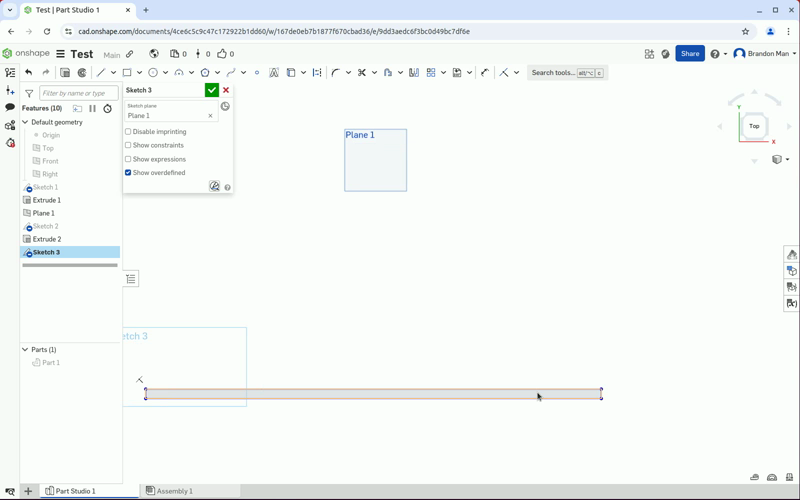
scroll(6)
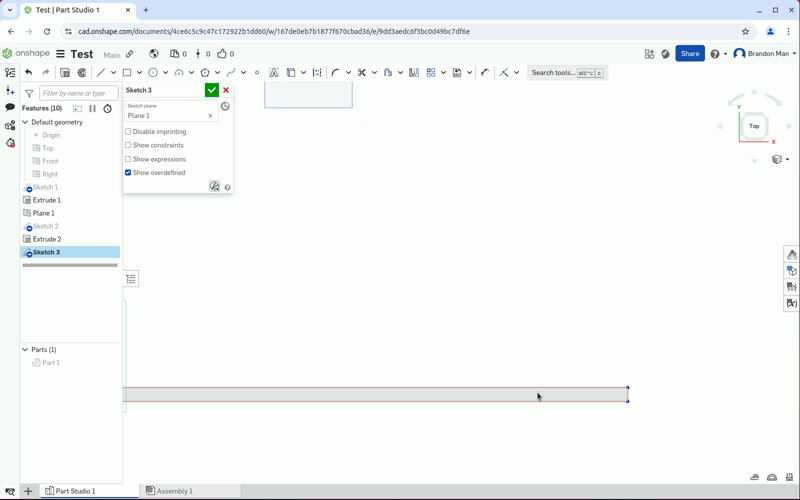
scroll(6)
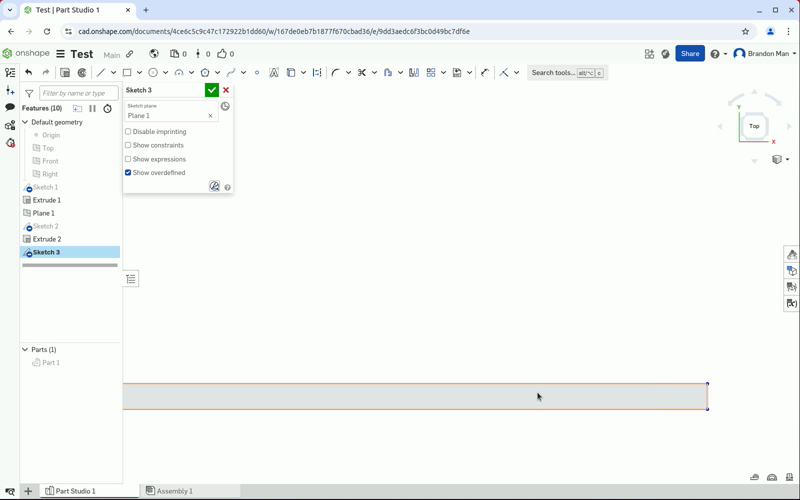
scroll(6)
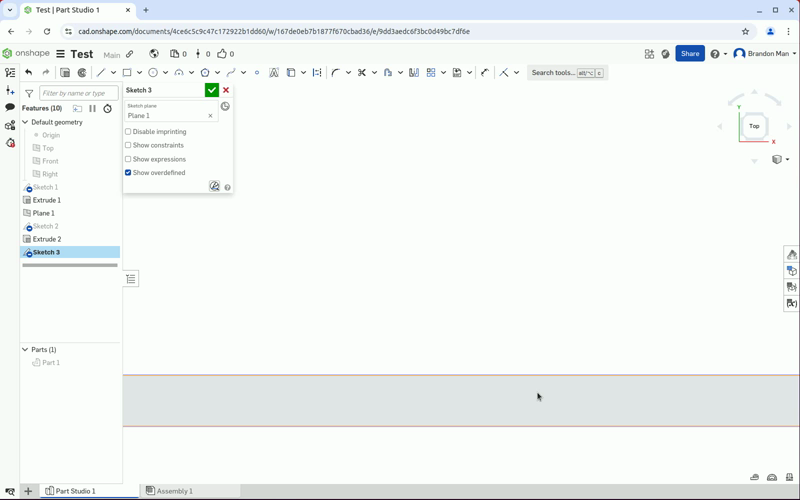
click(537, 392)
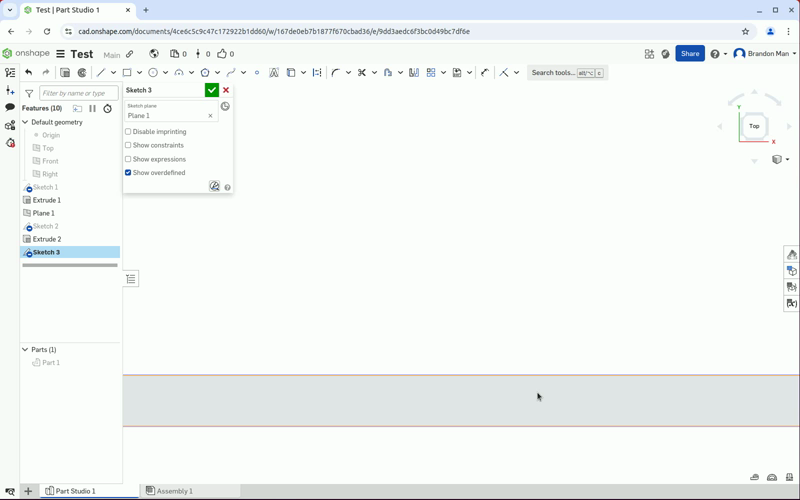
scroll(-6)
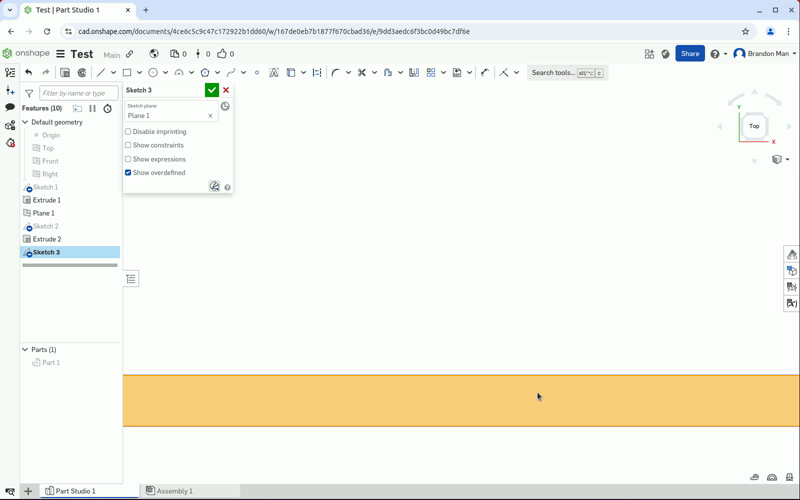
scroll(-6)
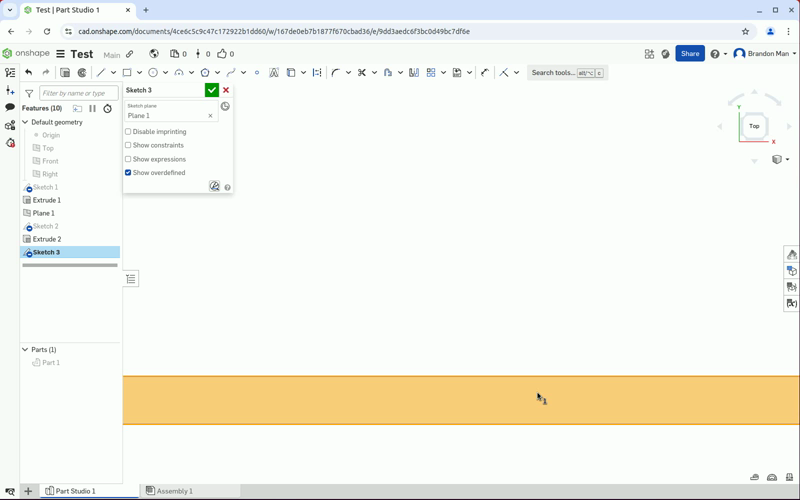
scroll(-6)
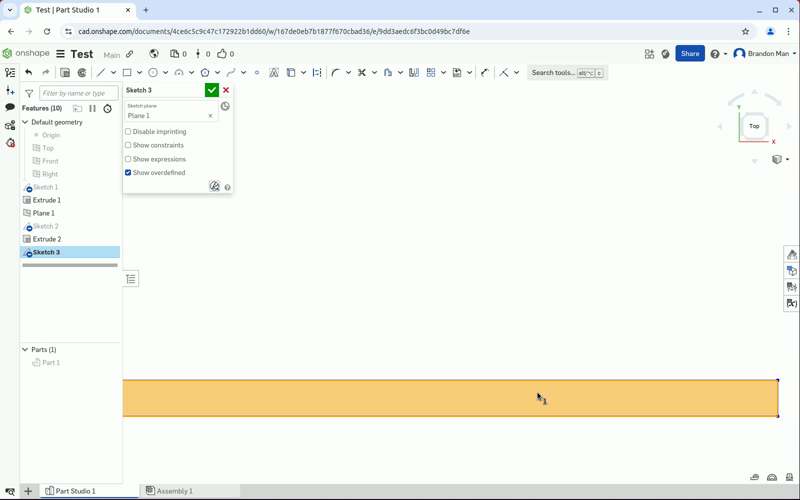
scroll(-6)
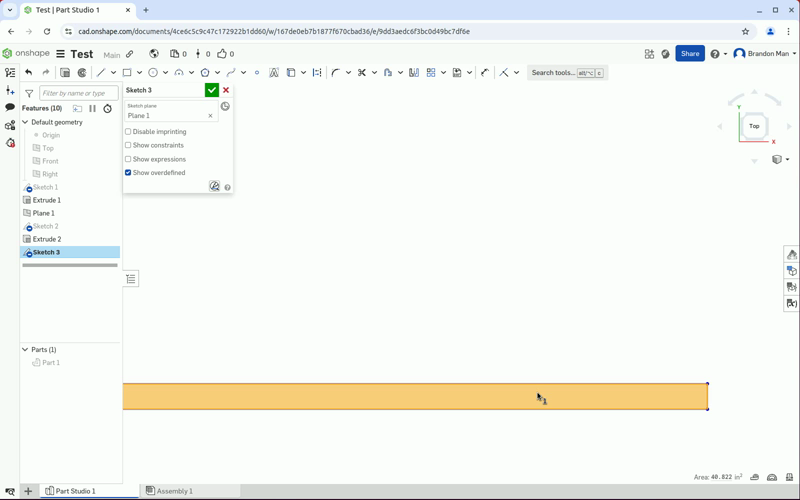
scroll(-6)
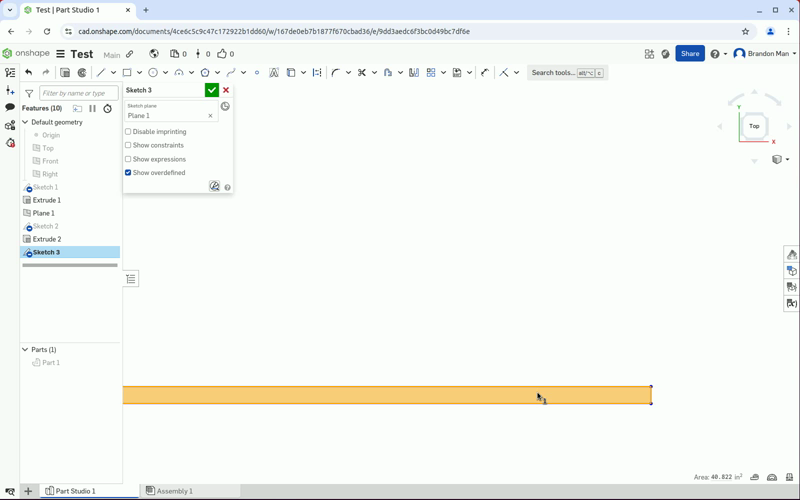
scroll(-6)
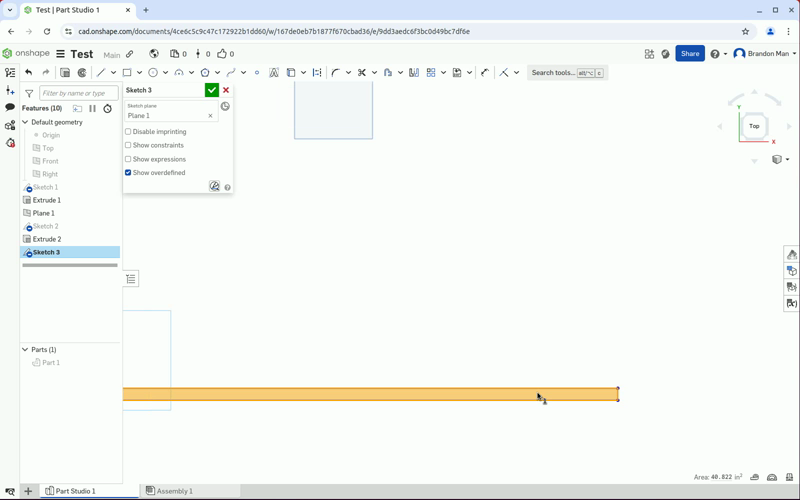
scroll(-6)
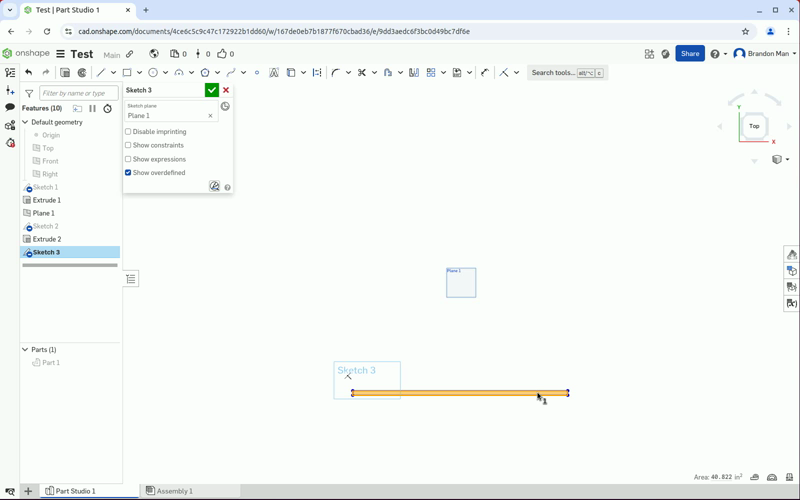
mouse_move(73, 352)
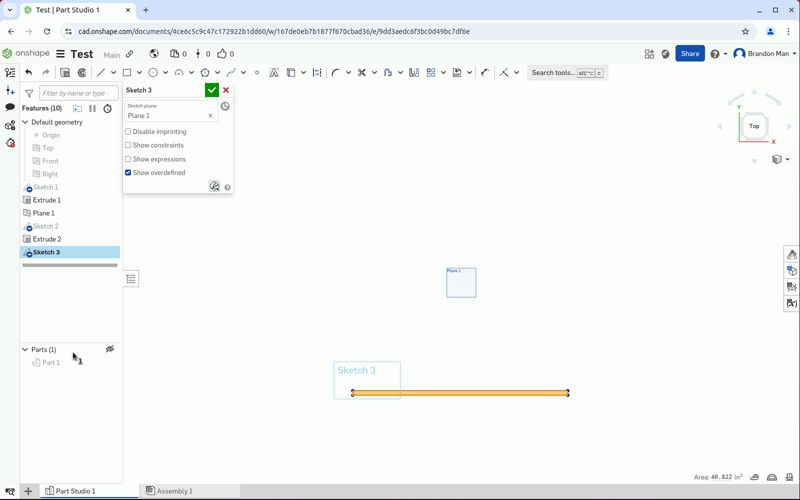
key(shift+y)
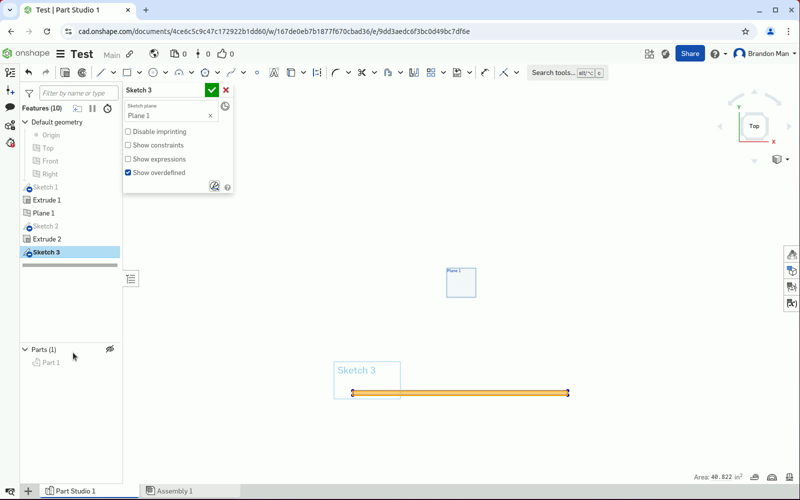
key(shift+e)
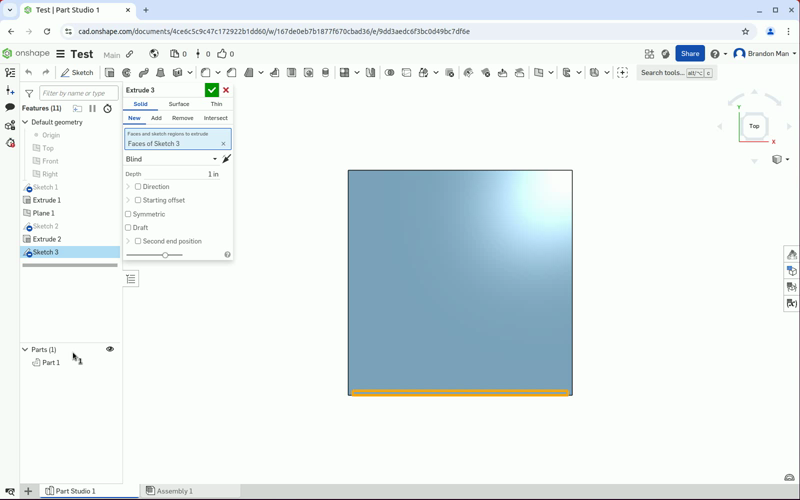
mouse_move(143, 106)
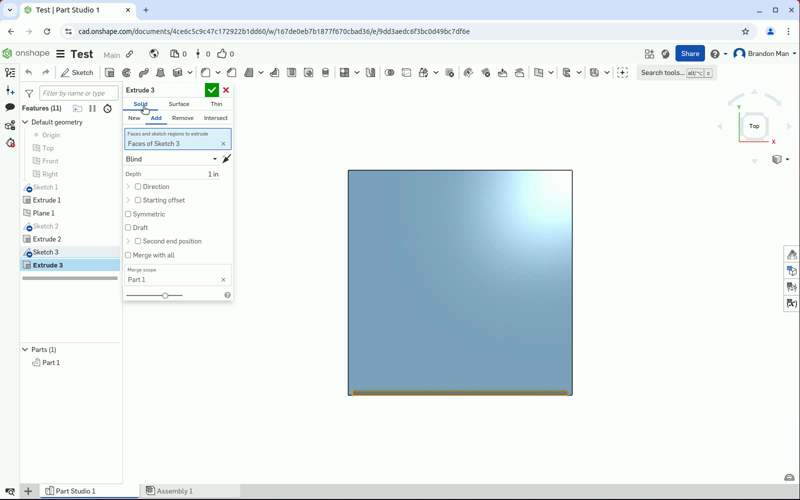
click(143, 106)
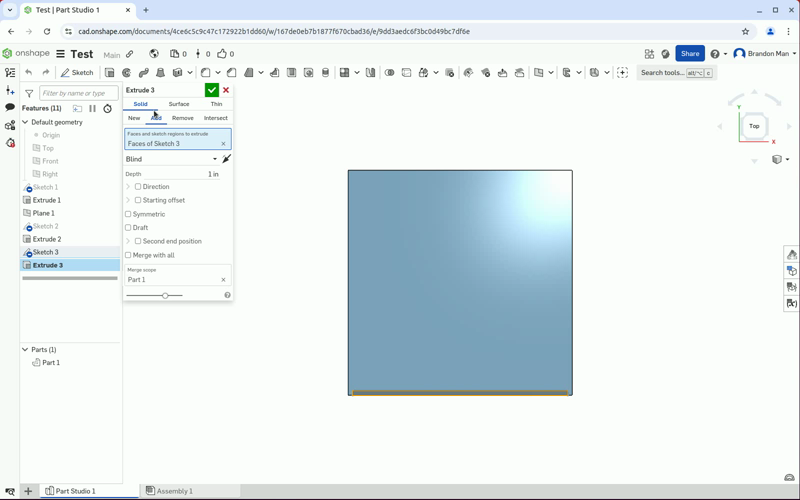
mouse_move(186, 120)
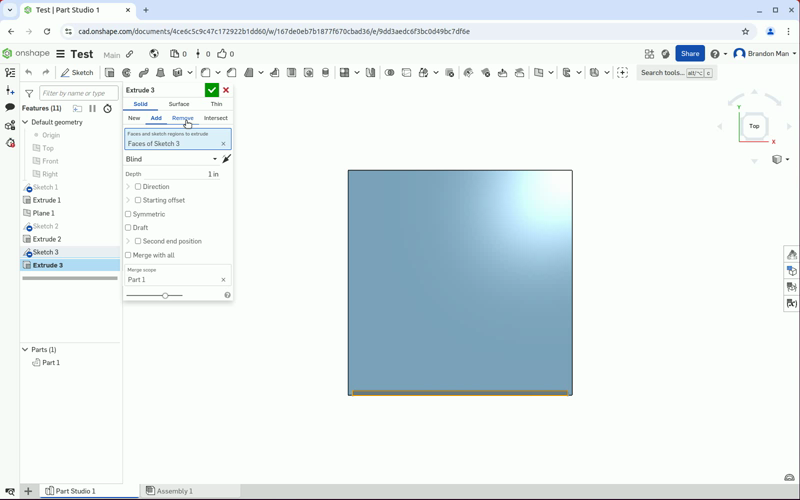
click(186, 120)
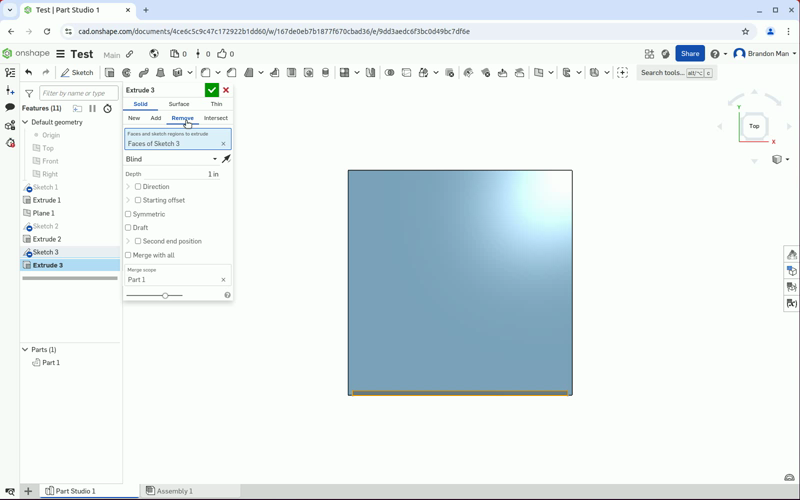
key(tab, 4)
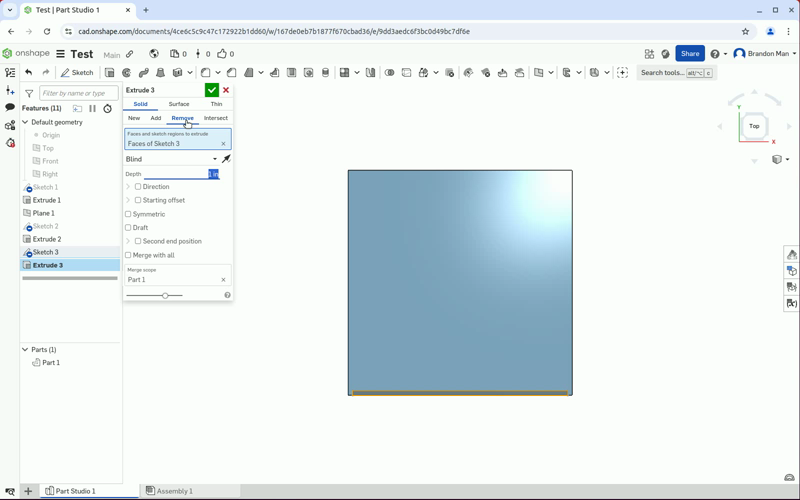
text(1.444)
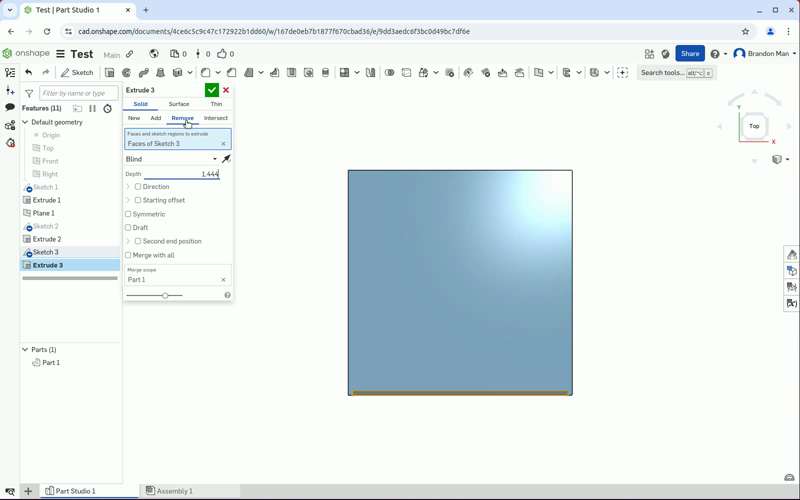
key(tab, 6)
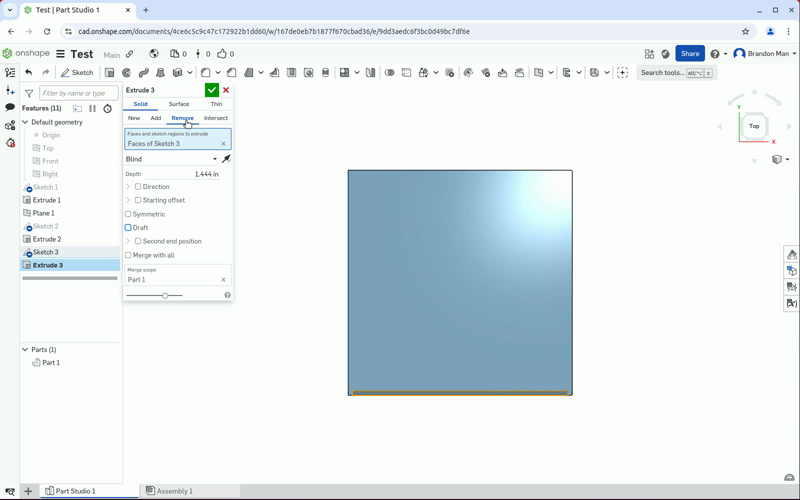
key(space)
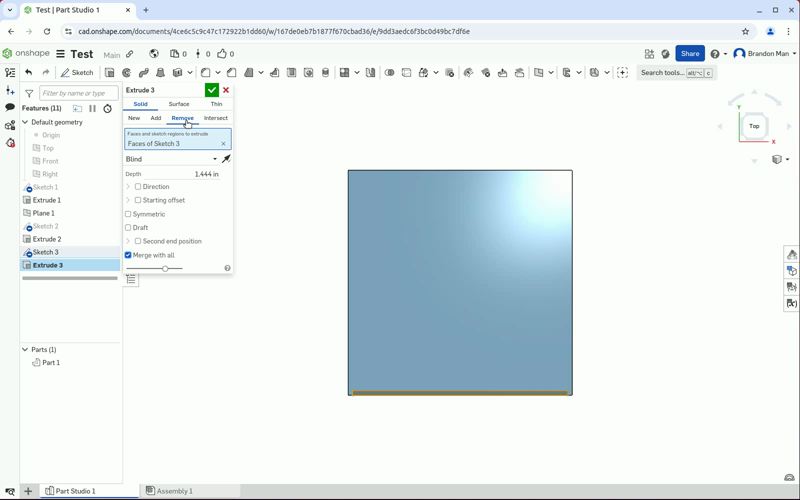
key(enter)
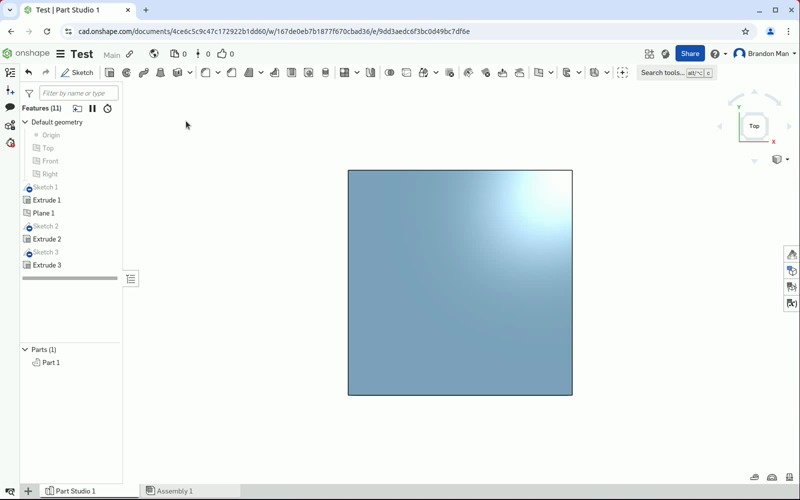
key(shift+h)
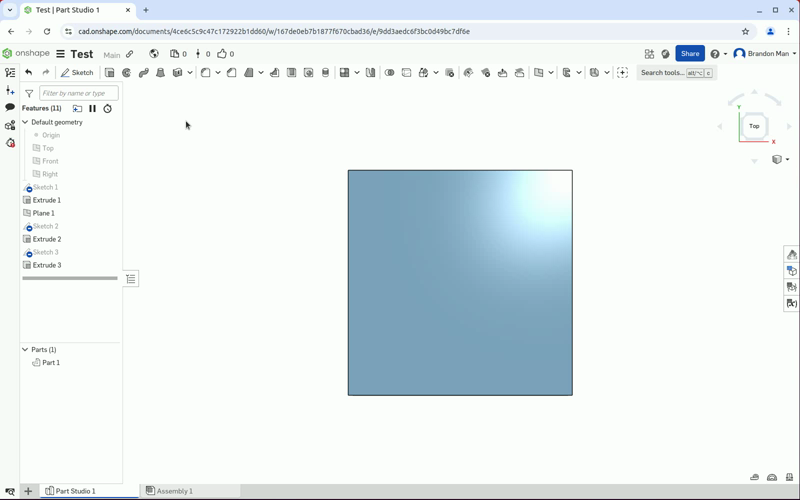
key(shift+h)
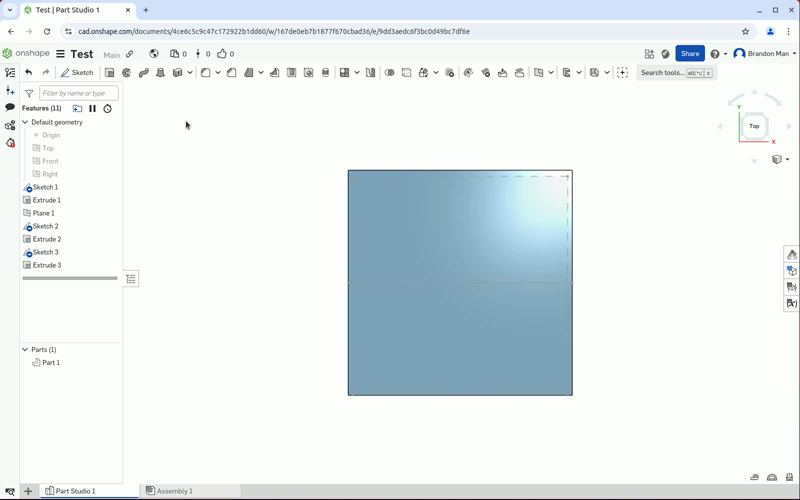
key(shift+7)
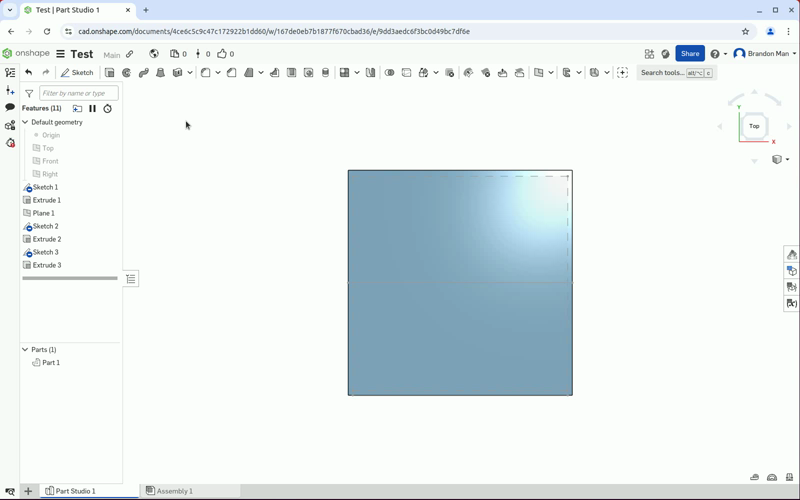
key(up, 3)
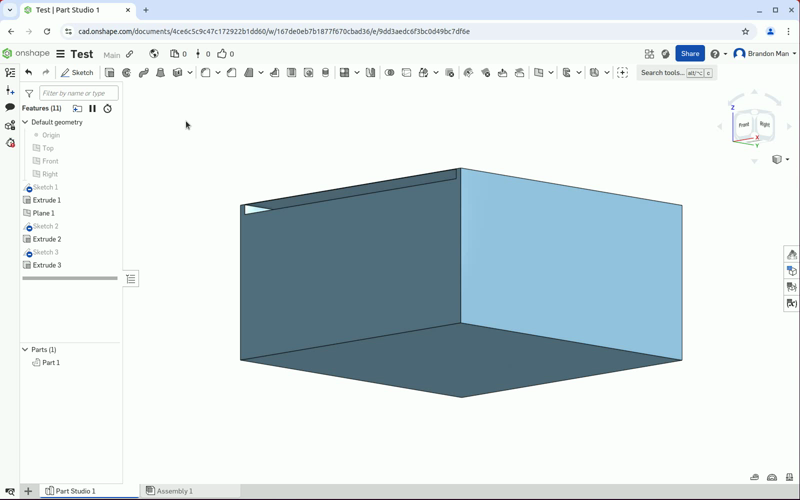
key(left, 3)
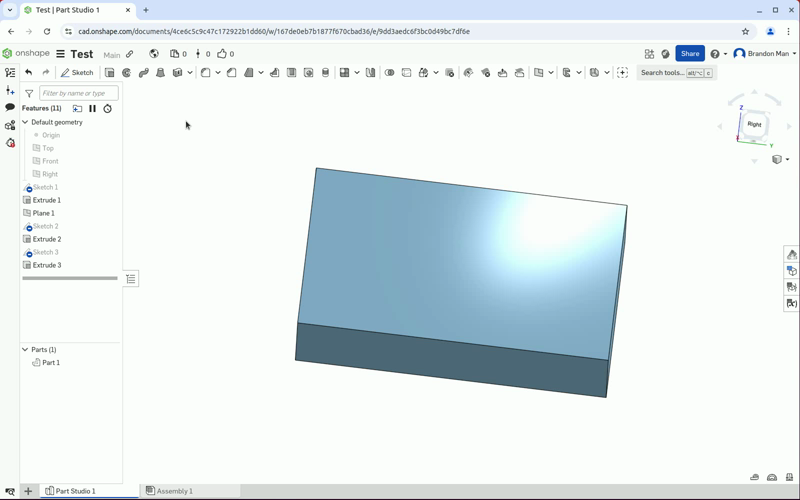
key(right, 3)
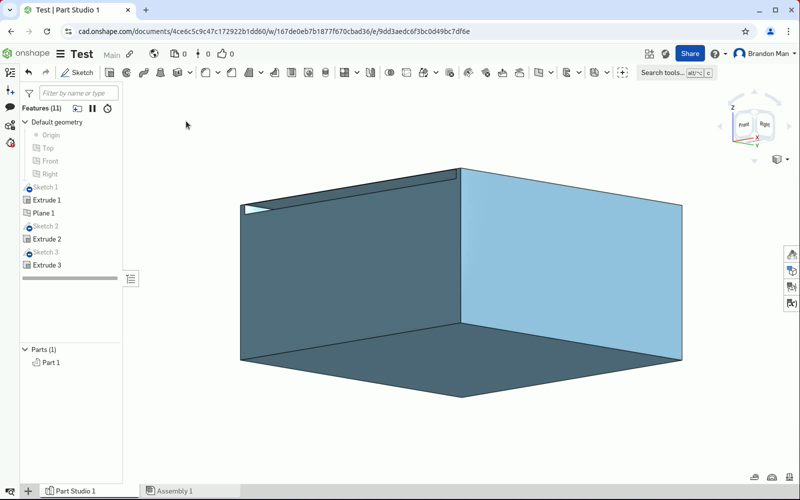
key(down, 3)
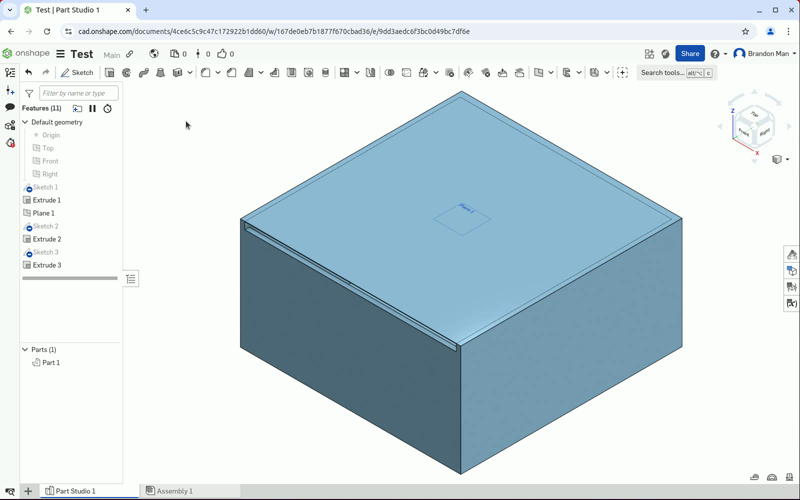
mouse_move(73, 189)
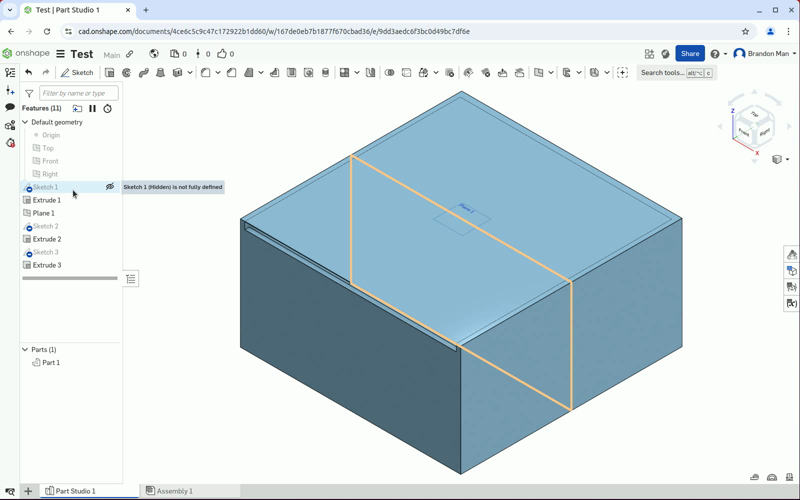
click(73, 189)